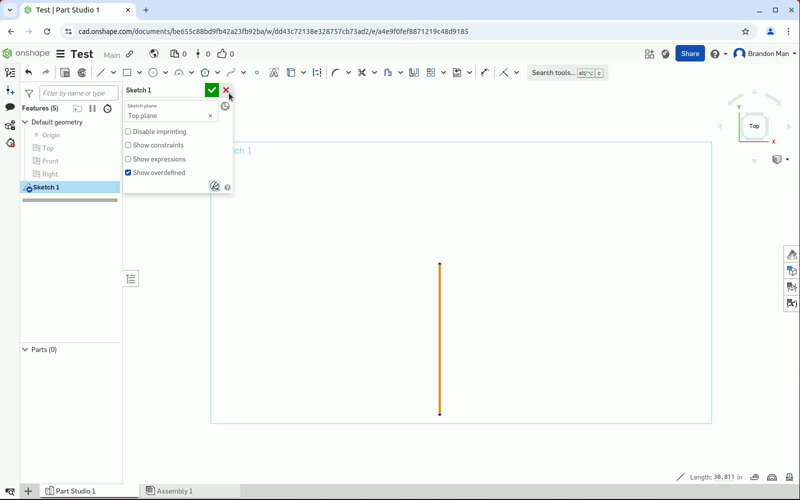
key(shift+h)
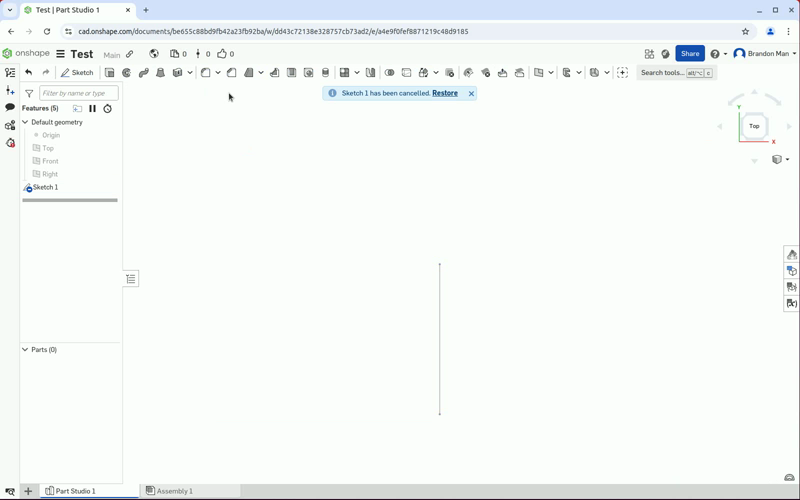
key(shift+s)
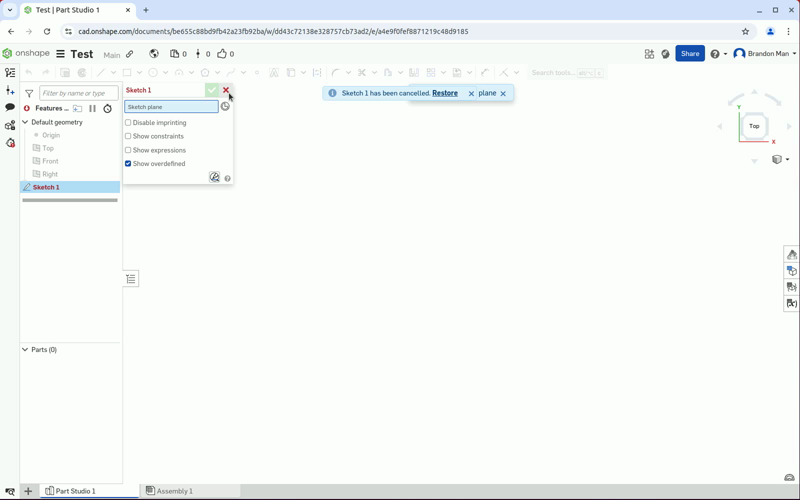
mouse_move(73, 150)
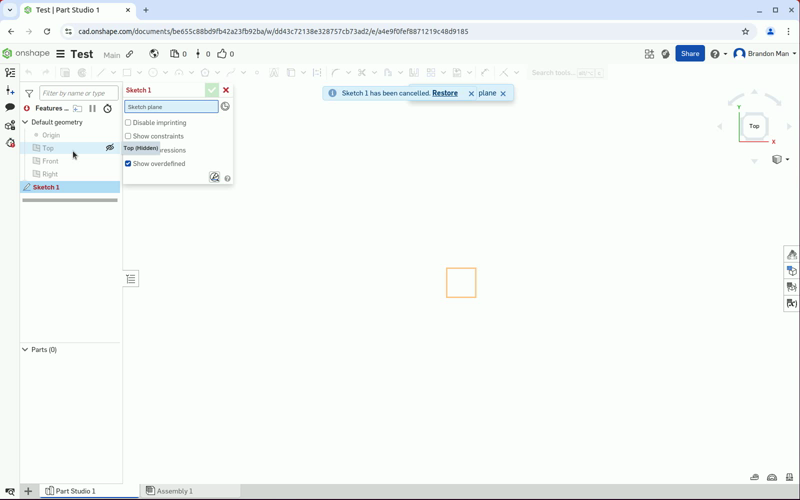
click(73, 150)
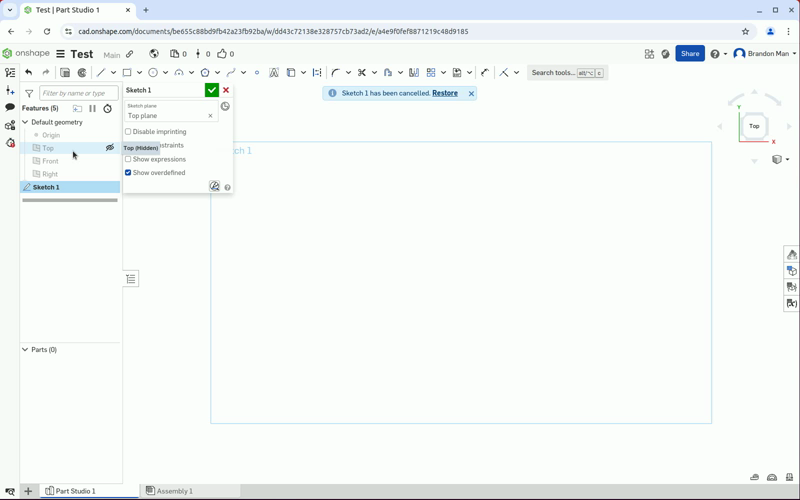
mouse_move(73, 352)
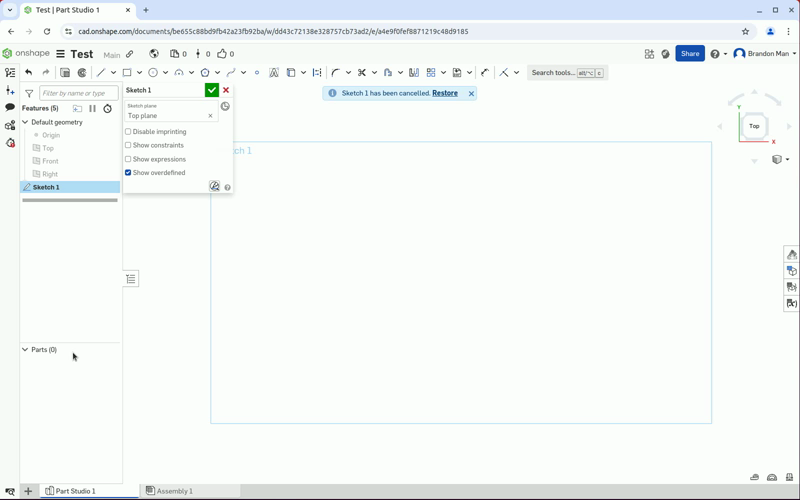
key(y)
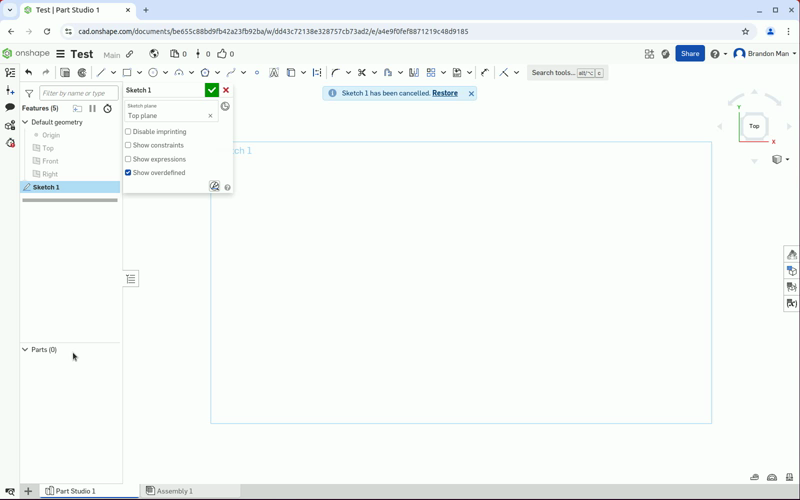
key(l)
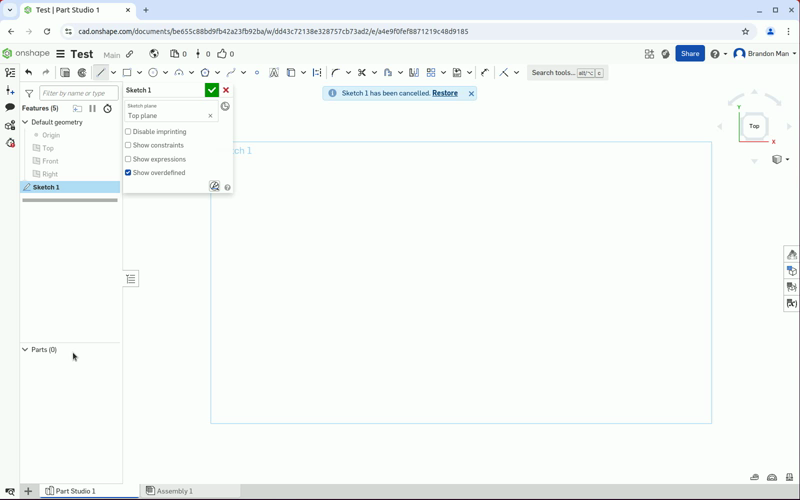
key_down(shift)
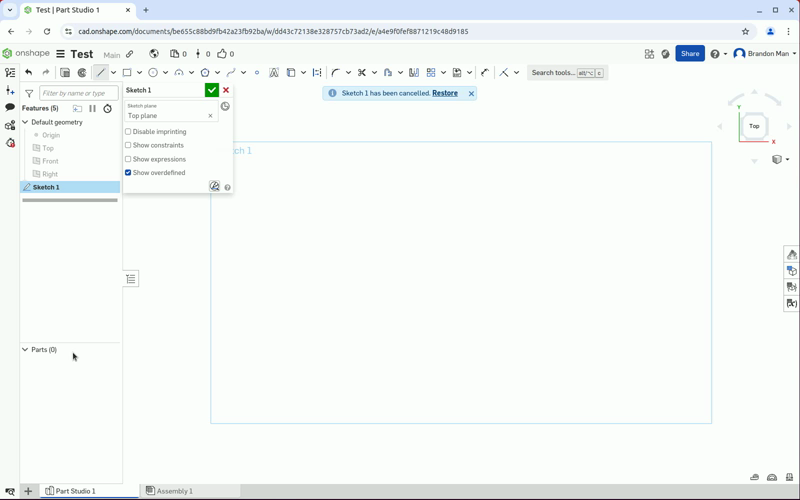
mouse_move(371, 395)
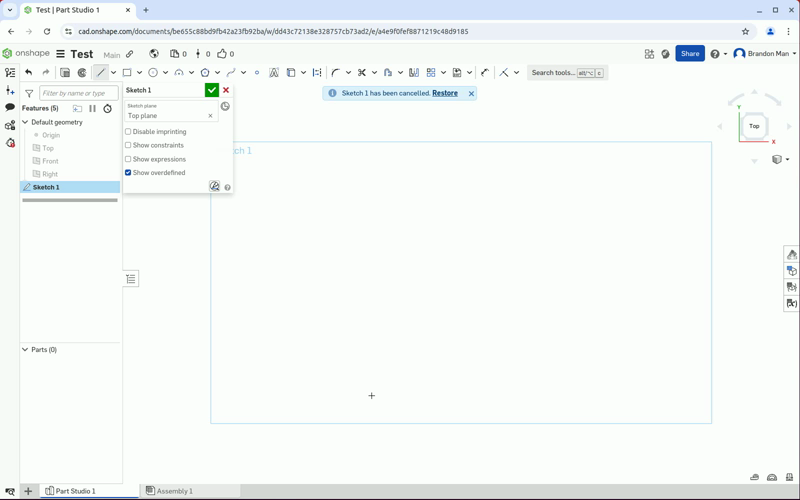
click(371, 395)
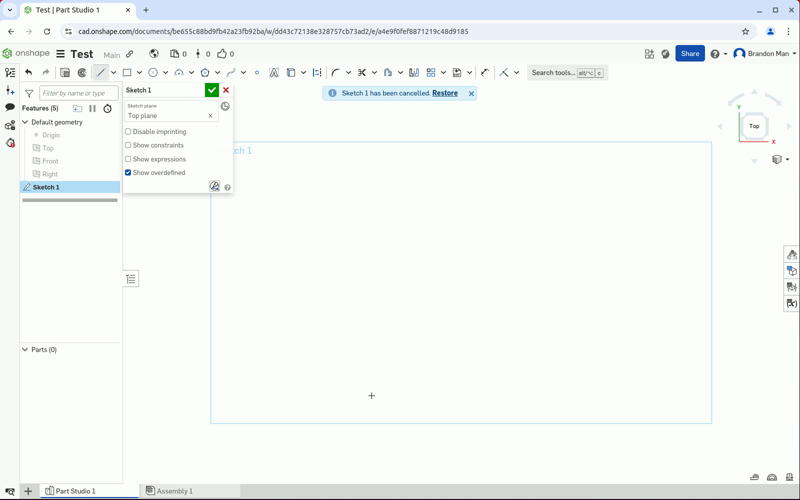
key_up(shift)
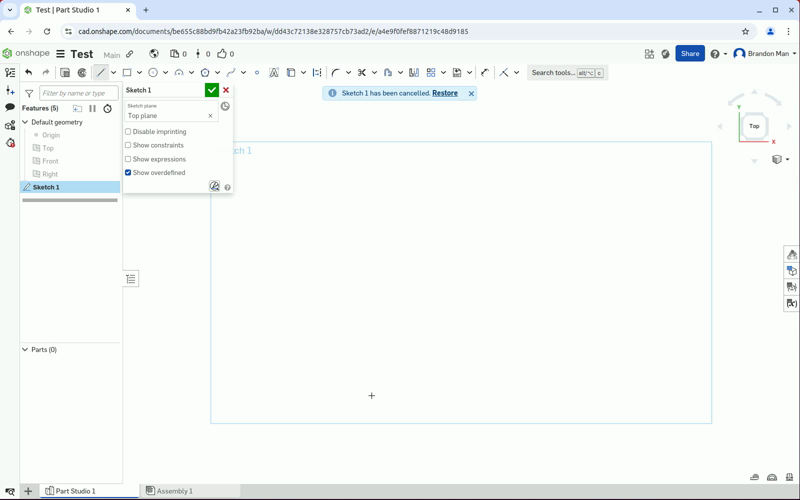
key_down(shift)
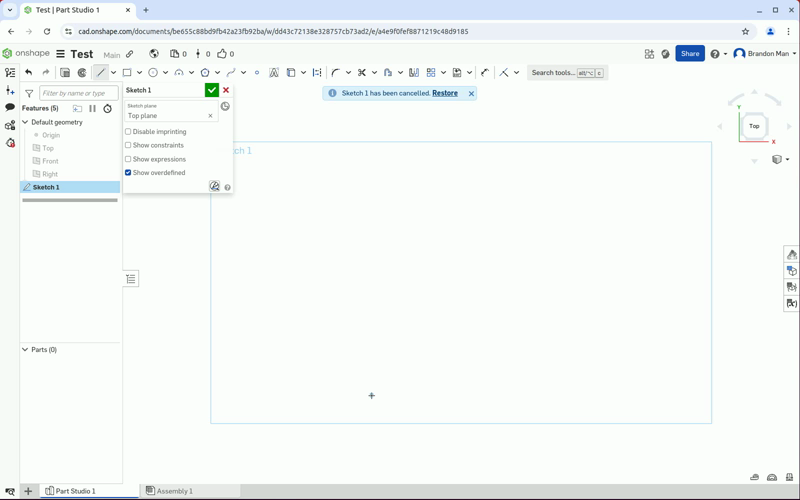
mouse_move(548, 395)
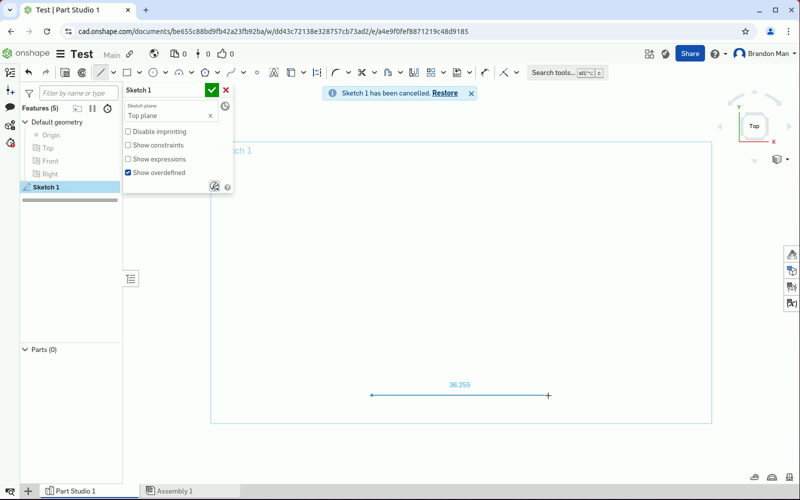
click(548, 395)
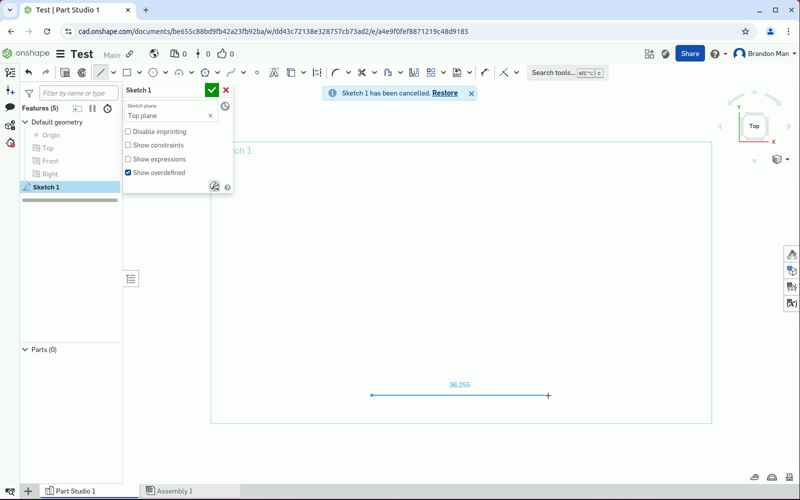
key_up(shift)
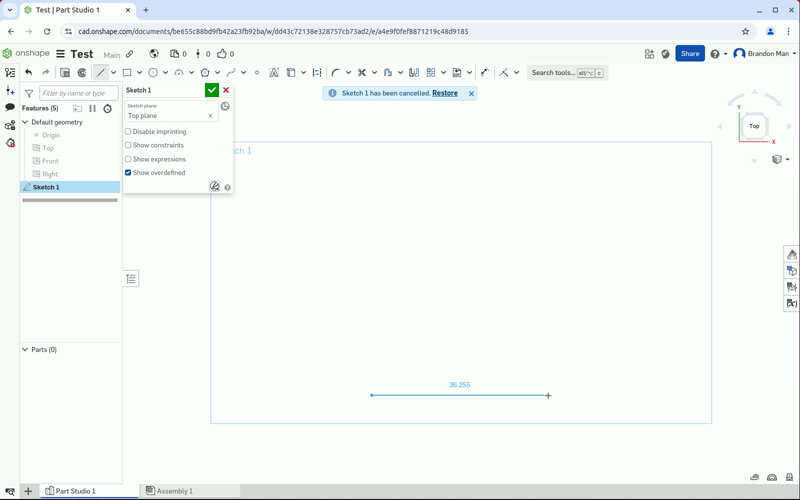
key_down(shift)
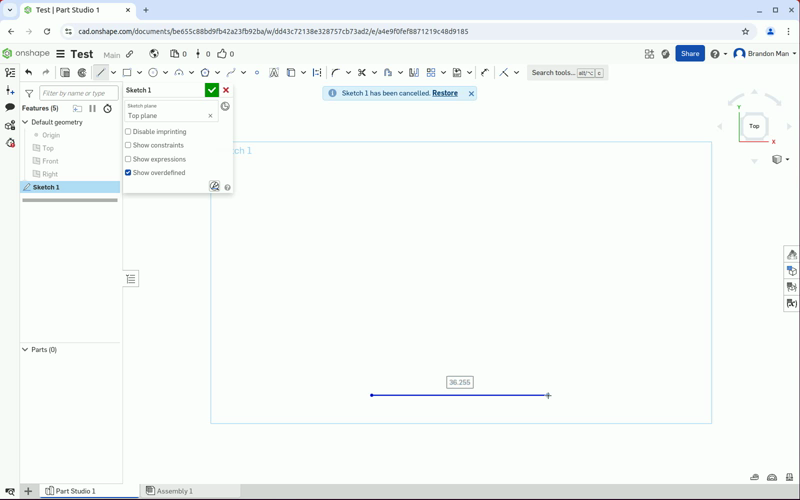
mouse_move(548, 171)
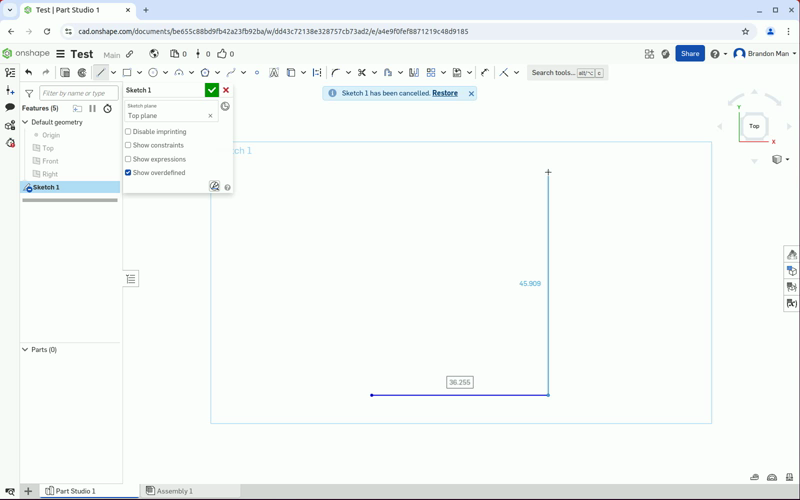
click(548, 171)
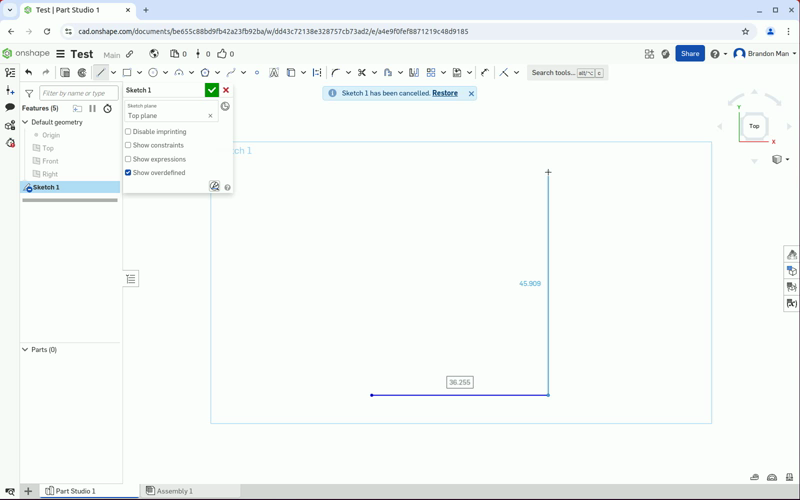
key_up(shift)
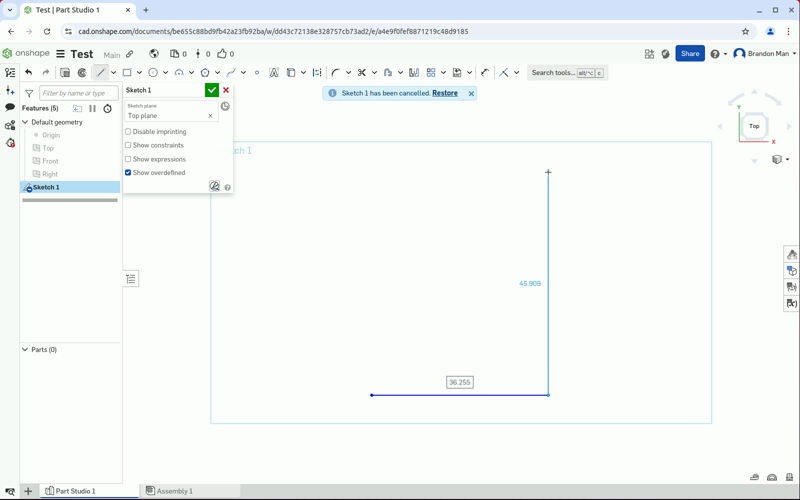
key_down(shift)
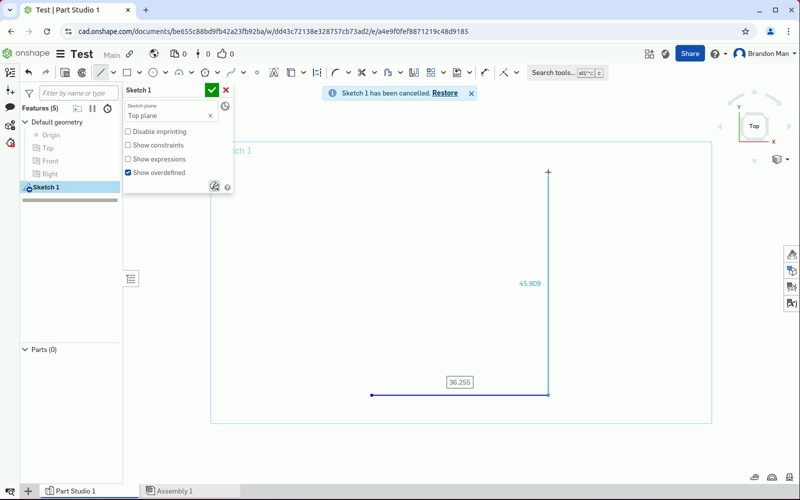
mouse_move(371, 171)
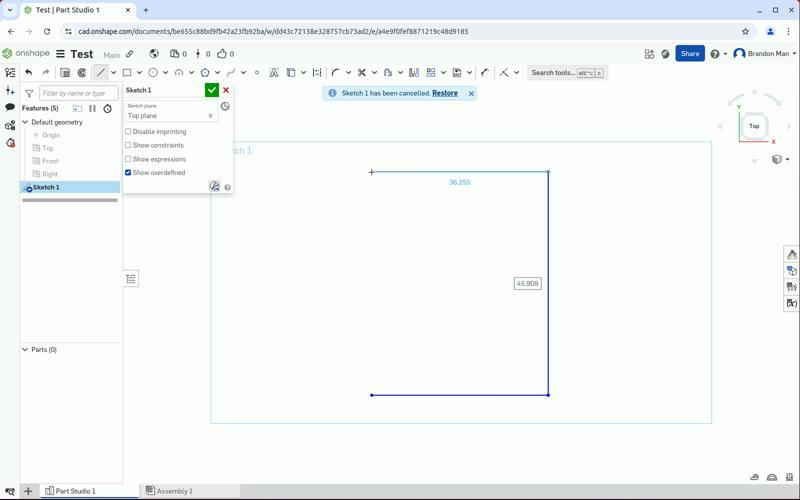
click(371, 171)
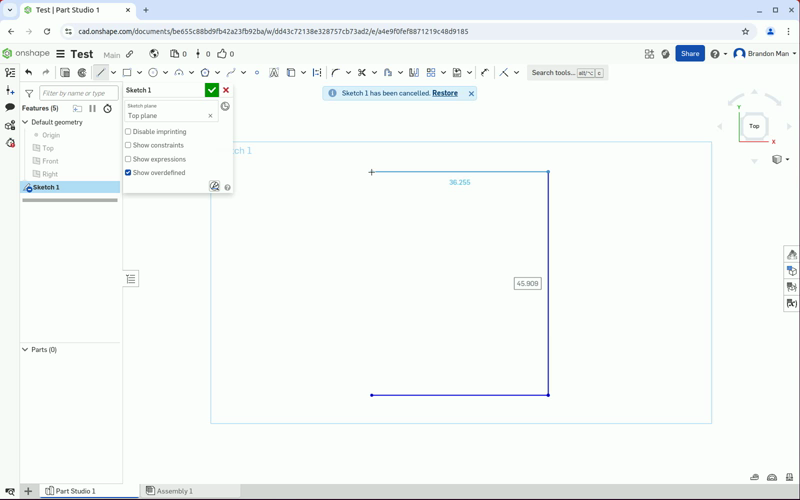
key_up(shift)
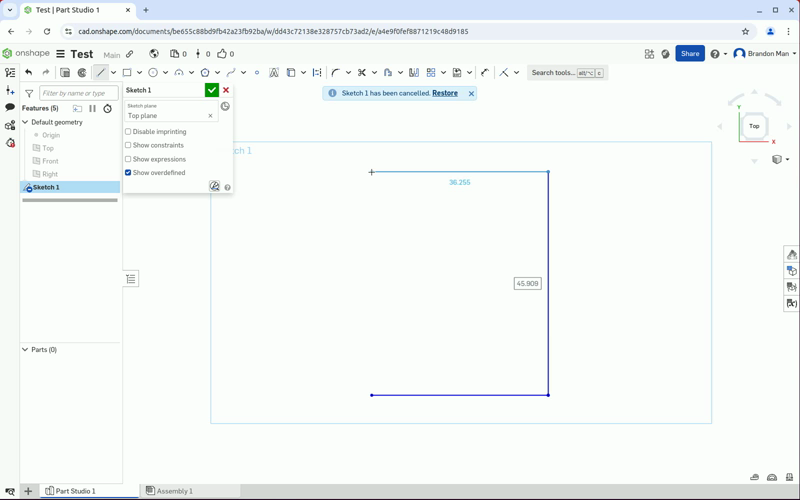
key_down(shift)
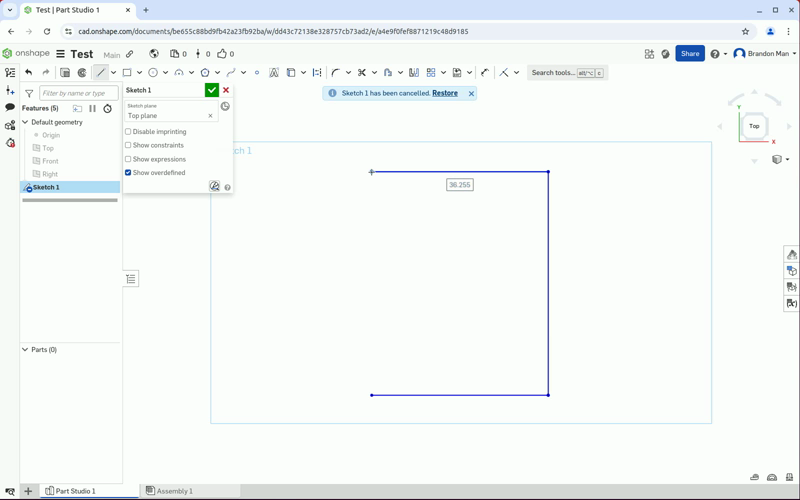
mouse_move(371, 395)
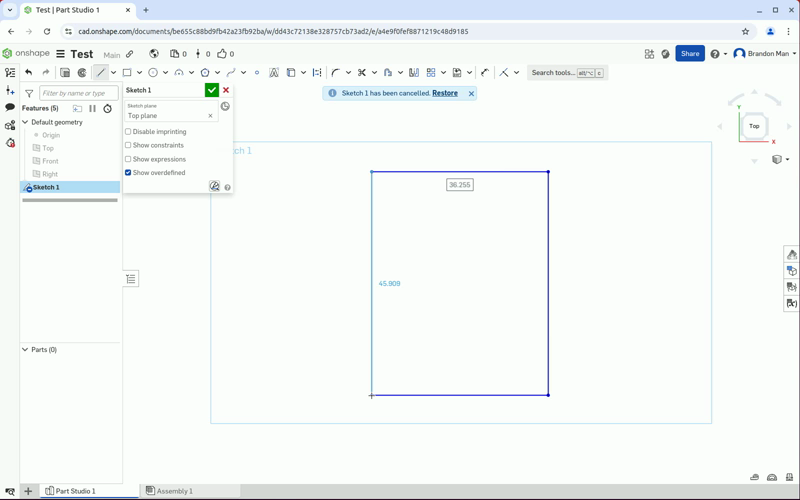
key_up(shift)
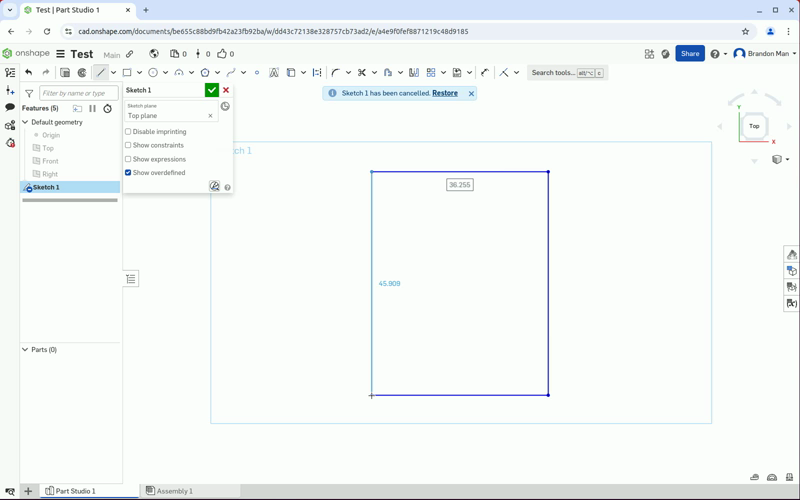
click(371, 395)
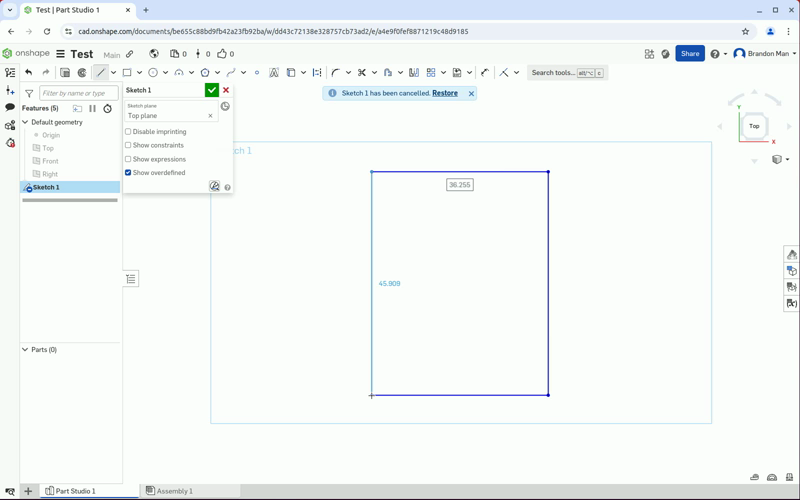
key(esc)
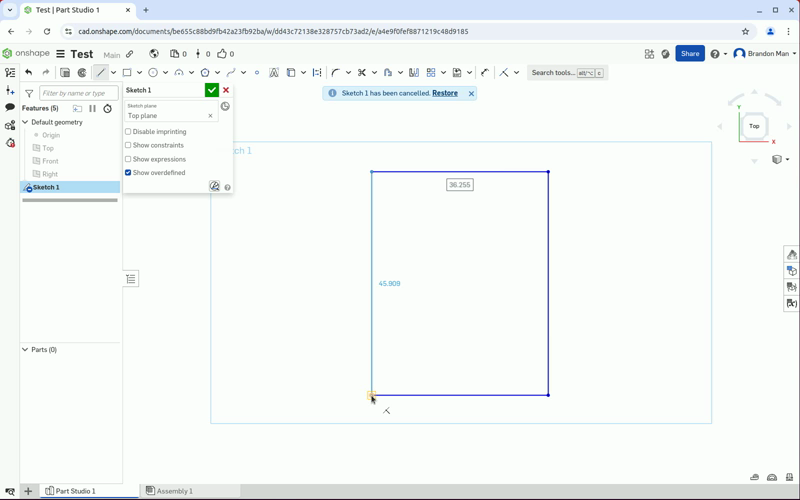
key(l)
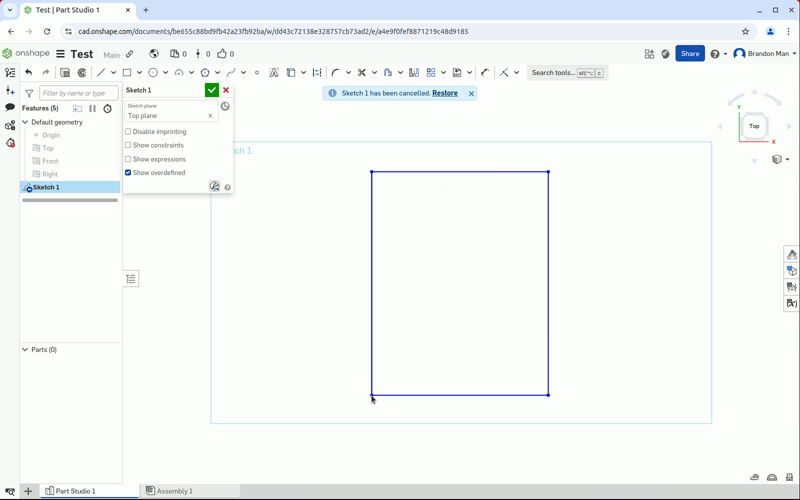
key_down(shift)
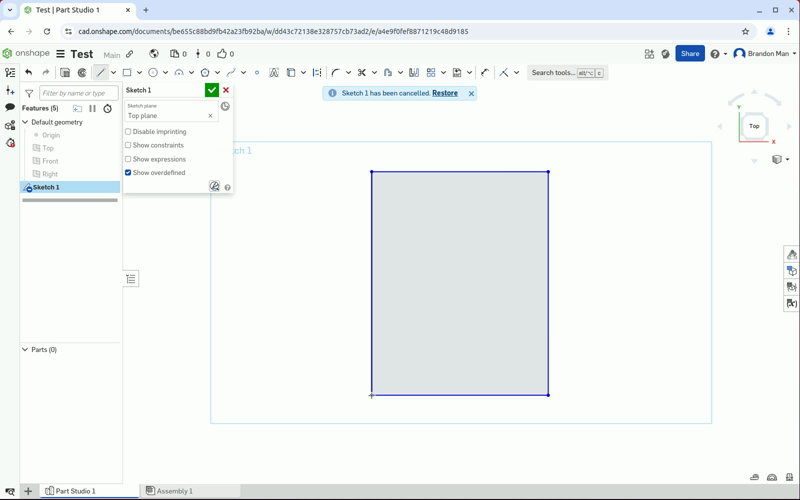
mouse_move(378, 390)
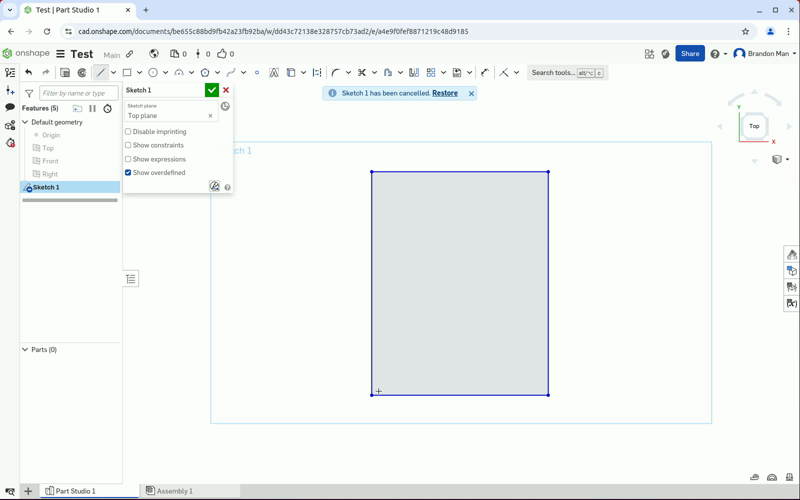
click(378, 390)
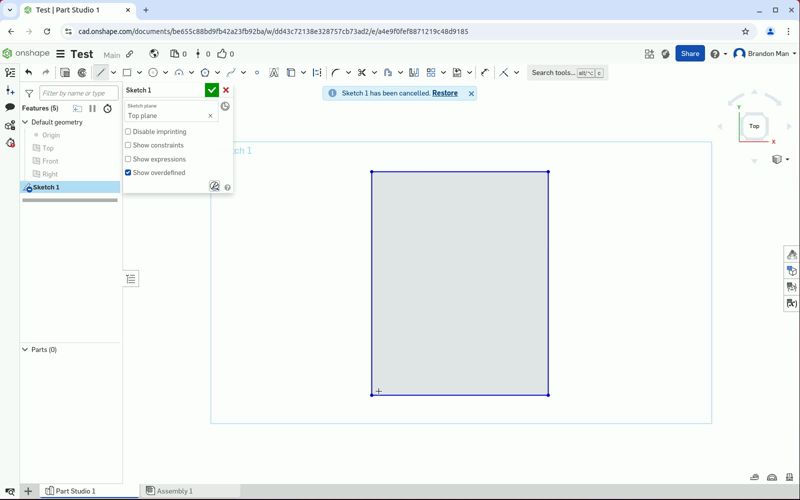
key_up(shift)
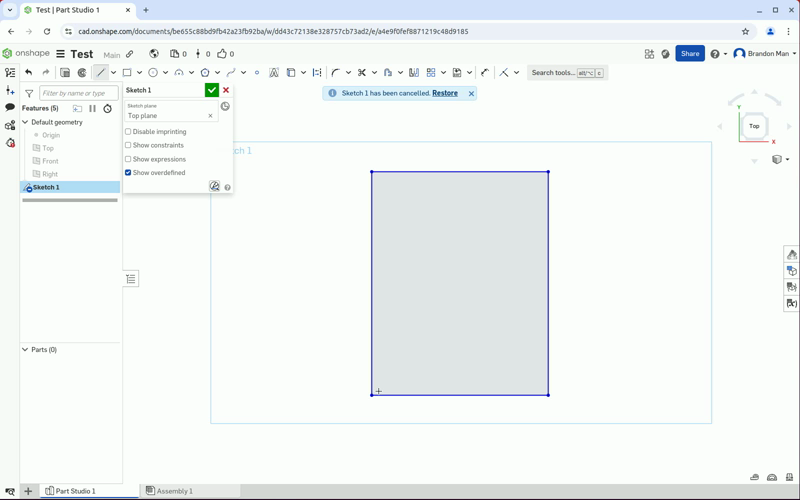
key_down(shift)
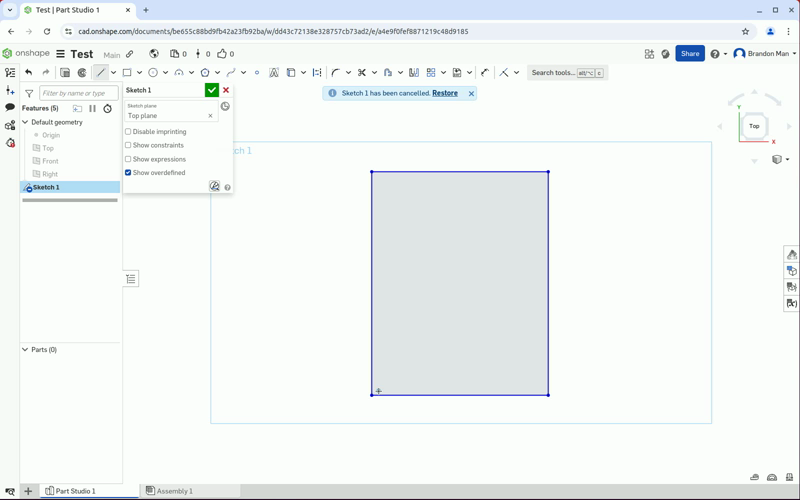
mouse_move(541, 390)
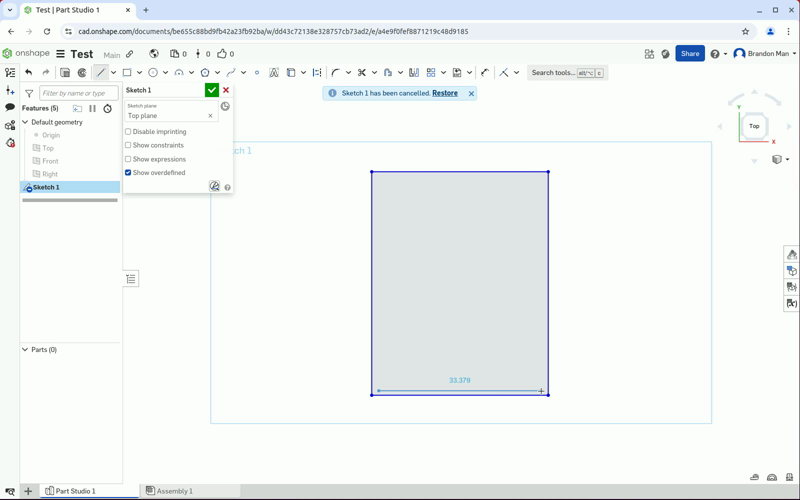
click(541, 390)
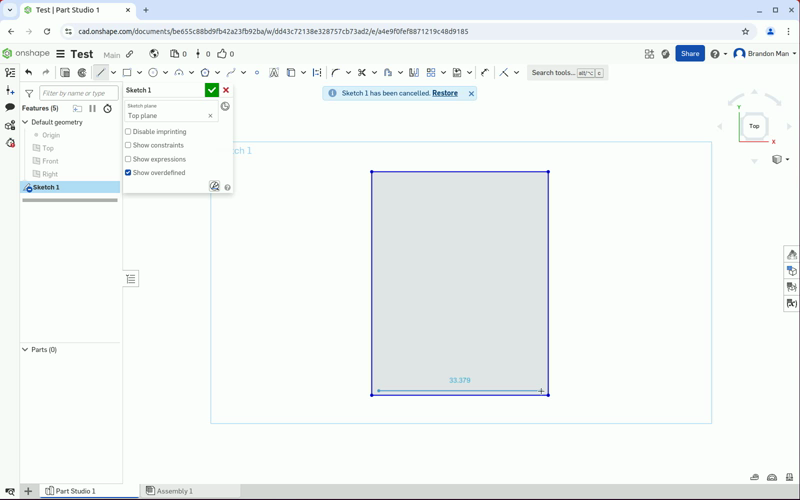
key_up(shift)
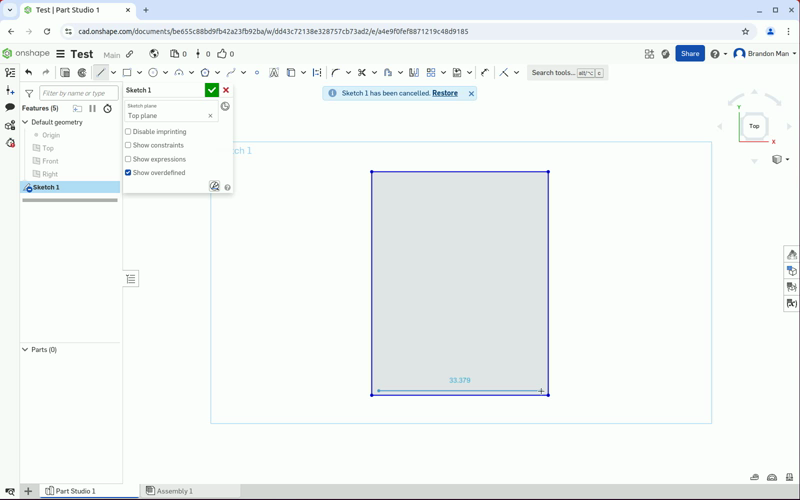
key_down(shift)
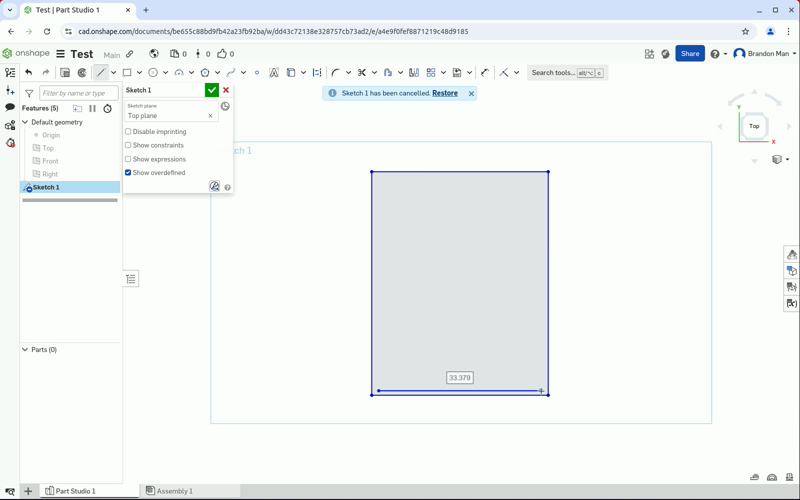
mouse_move(541, 176)
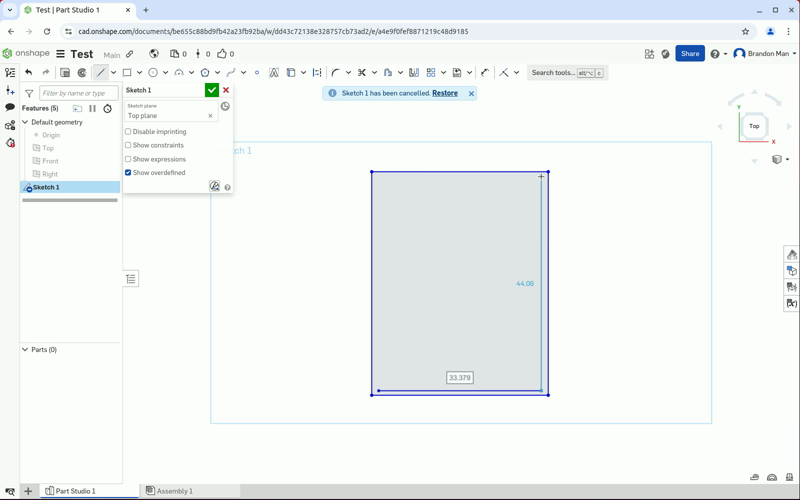
click(541, 176)
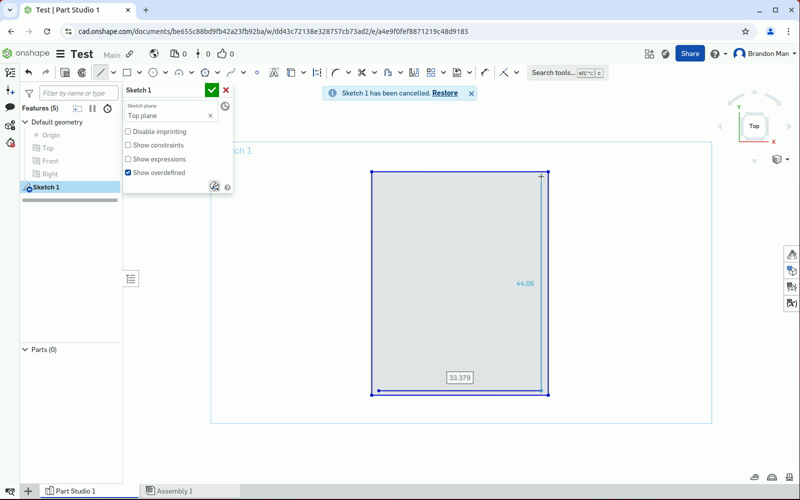
key_up(shift)
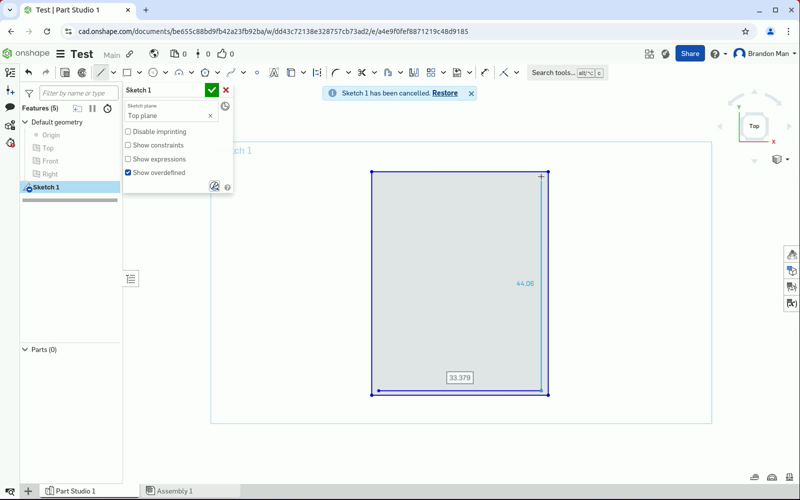
key_down(shift)
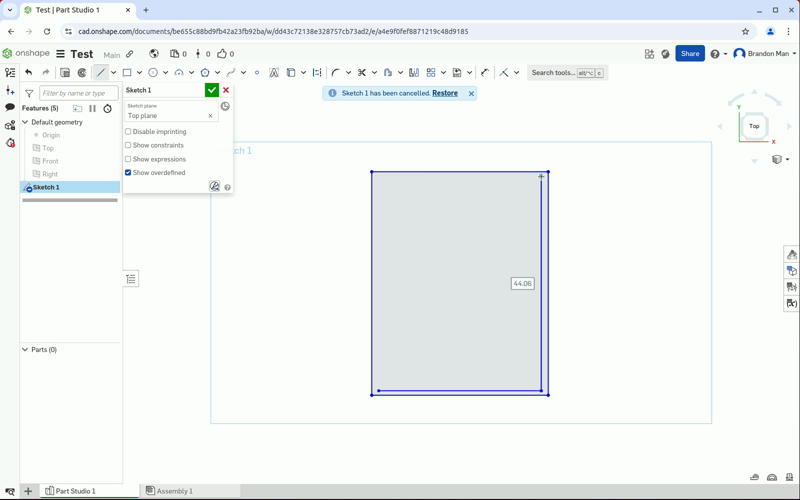
mouse_move(378, 176)
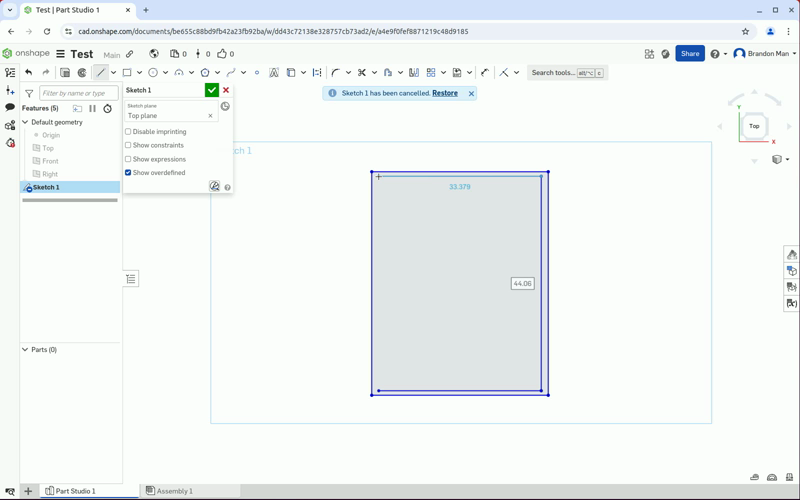
click(378, 176)
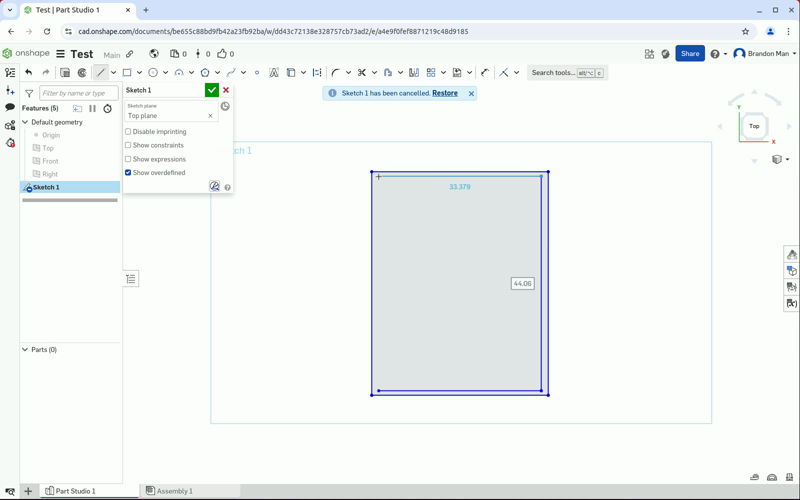
key_up(shift)
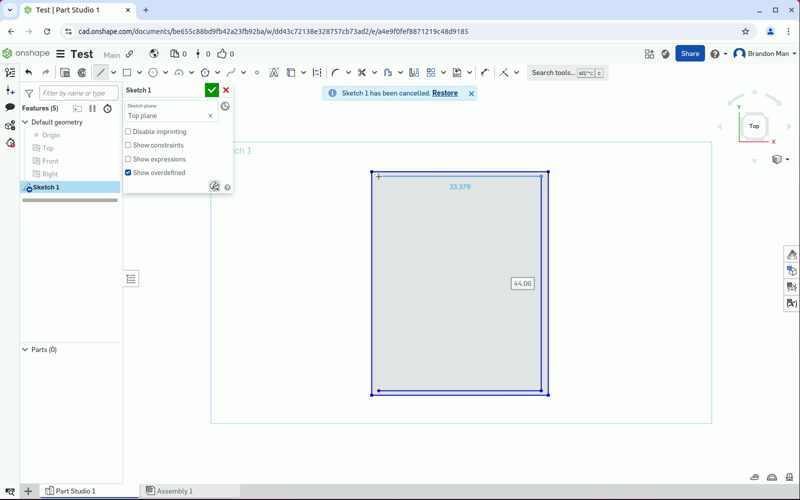
key_down(shift)
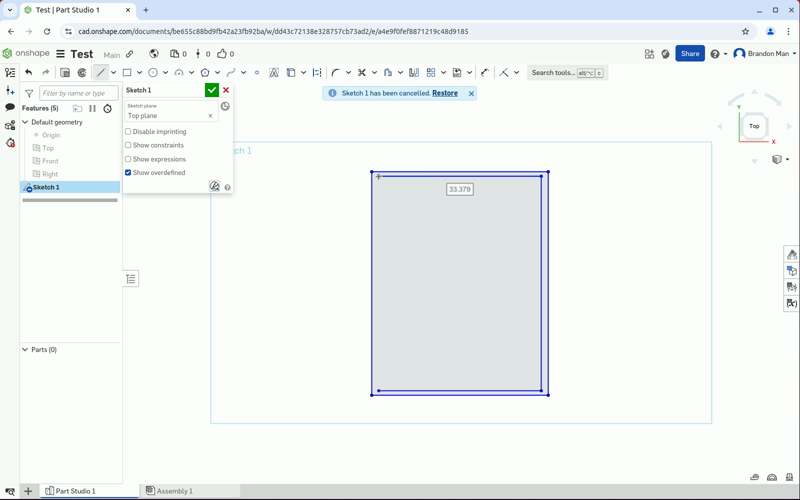
mouse_move(378, 390)
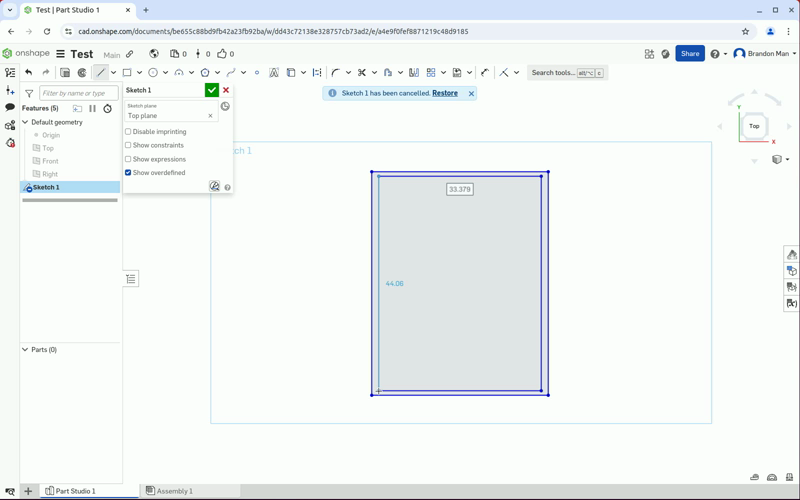
key_up(shift)
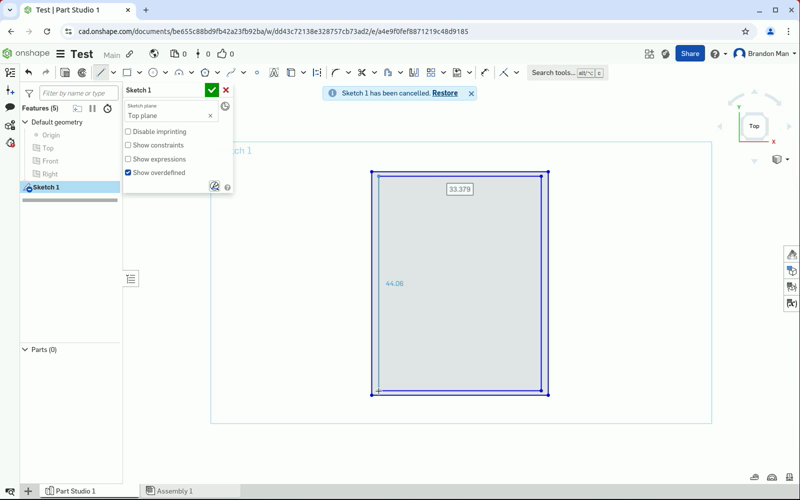
click(378, 390)
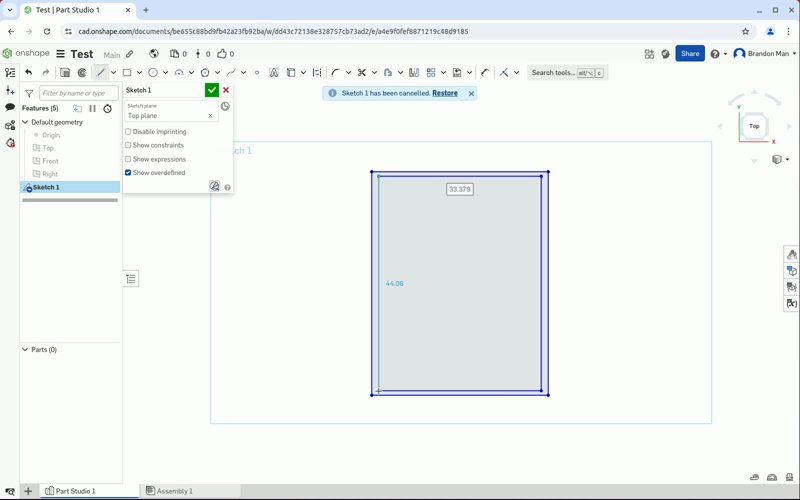
key(esc)
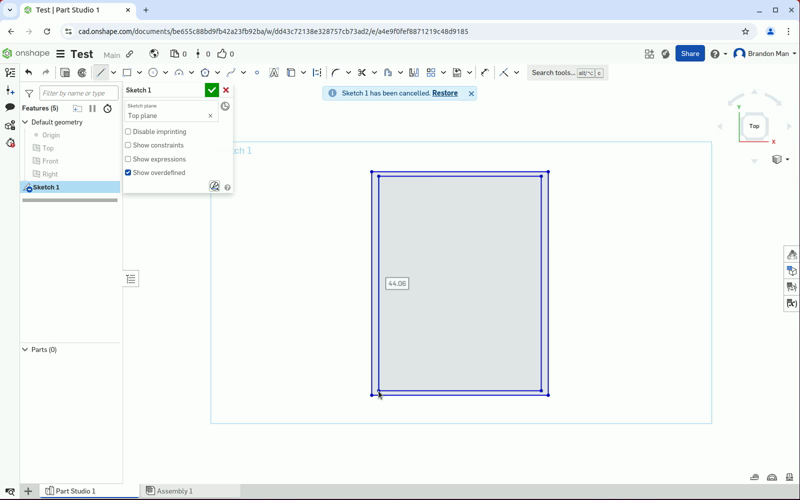
mouse_move(375, 334)
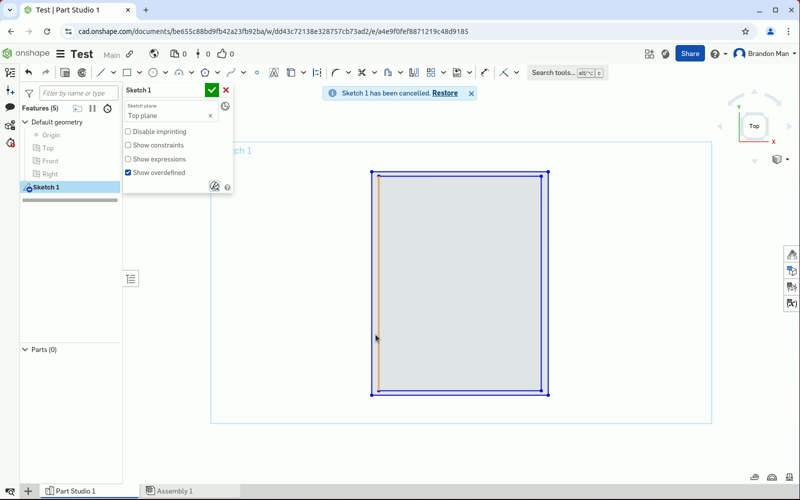
click(375, 334)
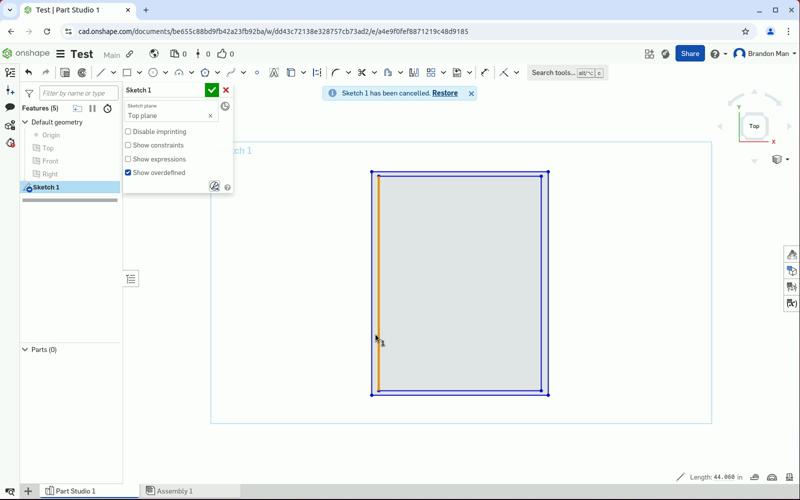
mouse_move(73, 352)
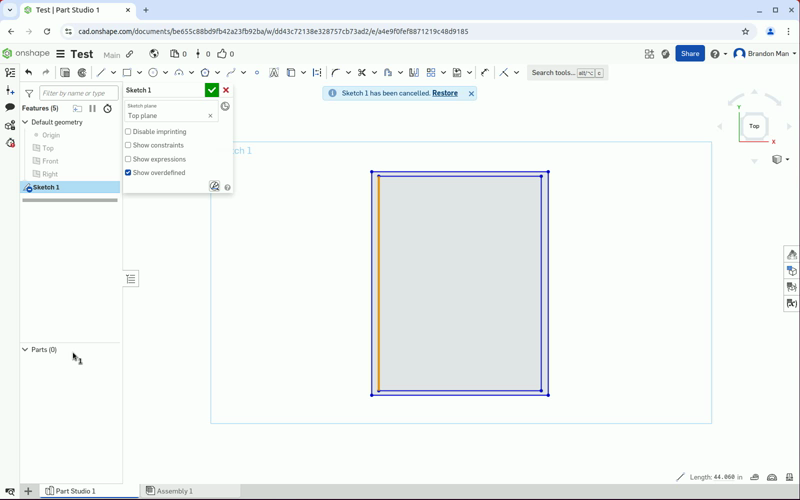
key(shift+y)
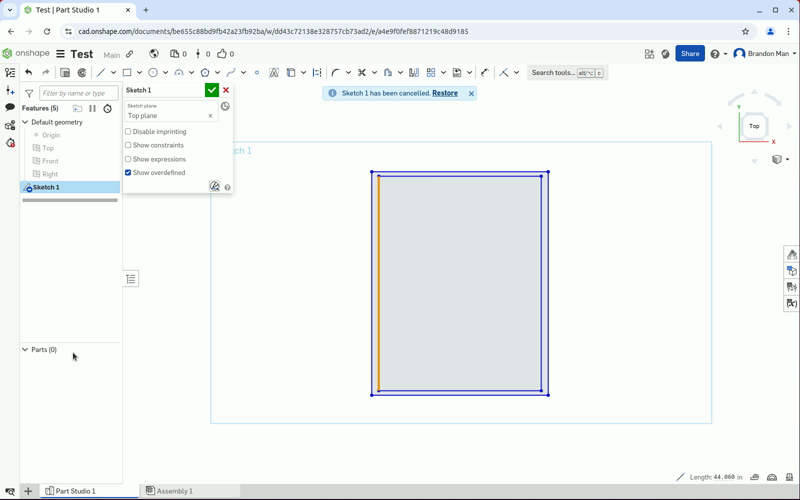
key(shift+e)
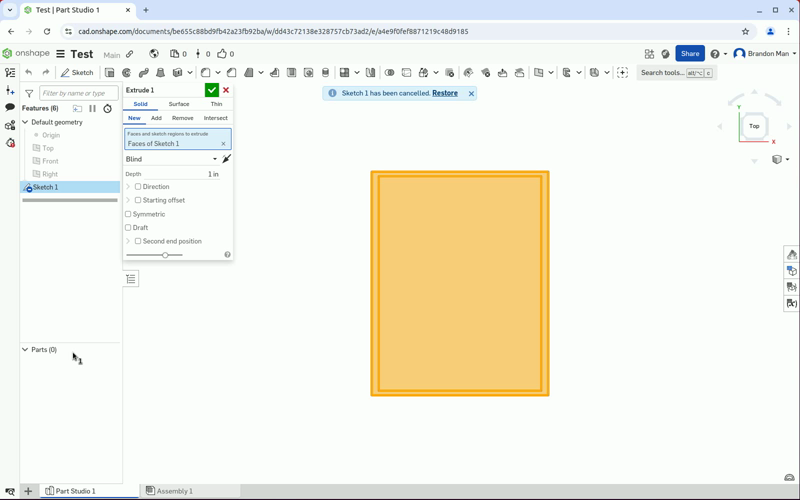
mouse_move(143, 106)
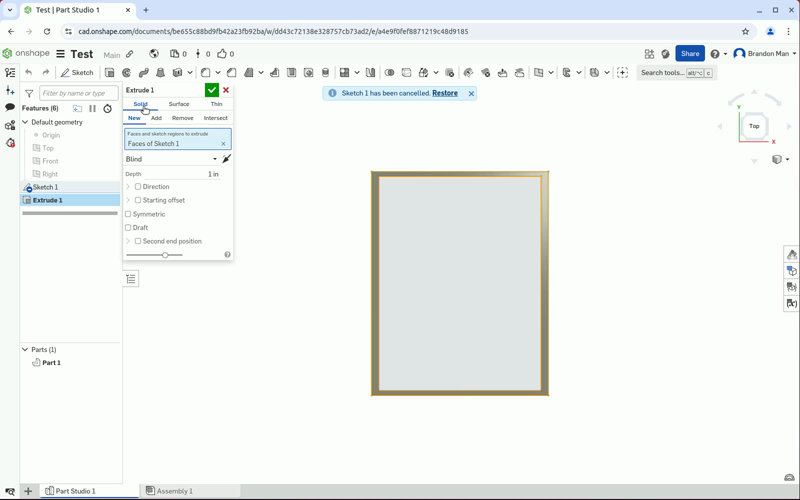
click(143, 106)
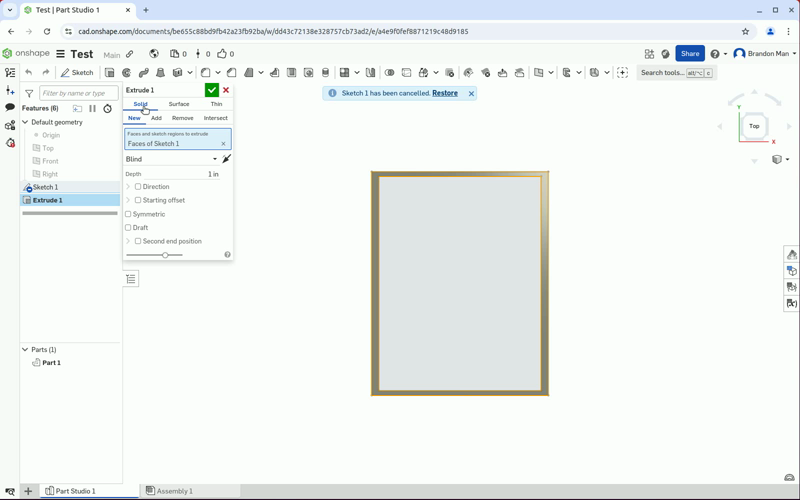
mouse_move(137, 120)
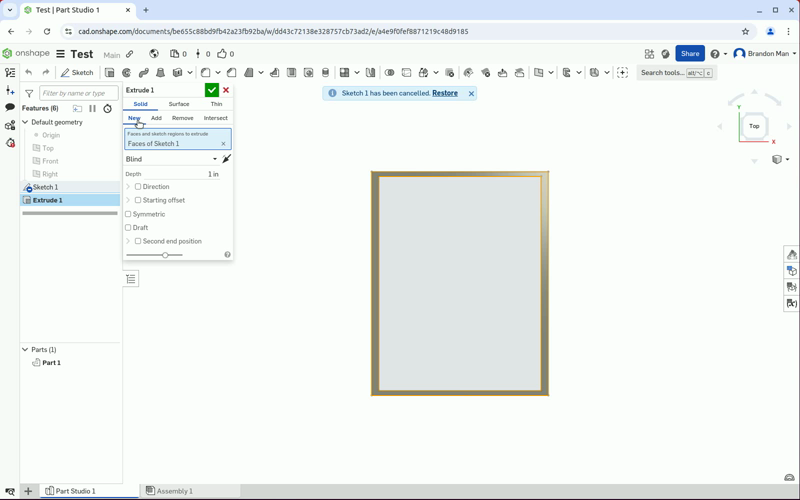
click(137, 120)
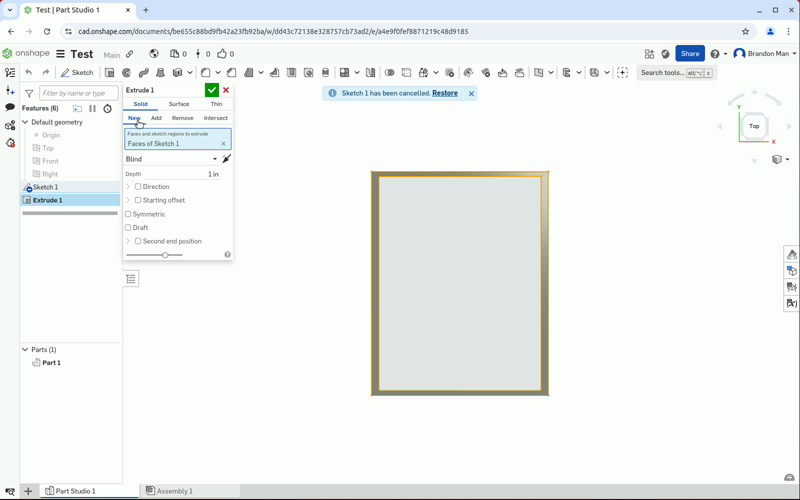
key(tab, 4)
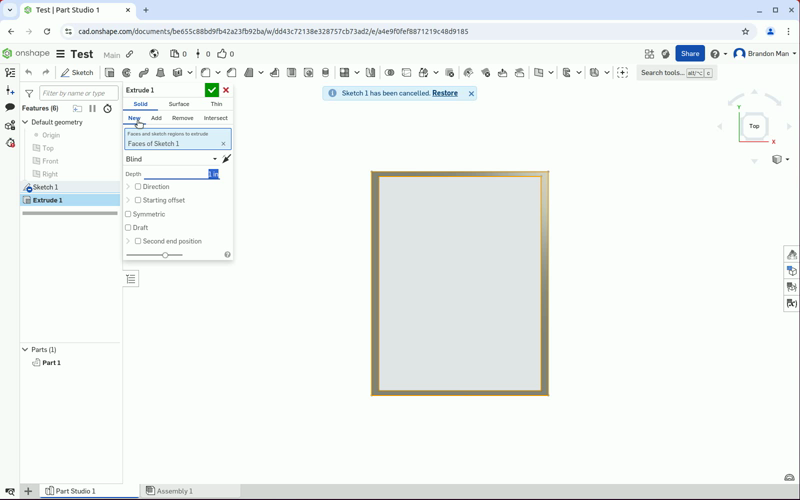
text(4.092)
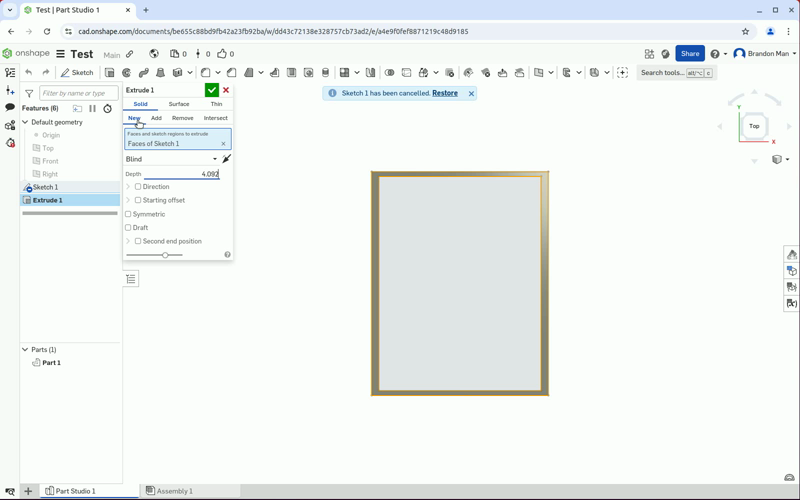
key(tab, 3)
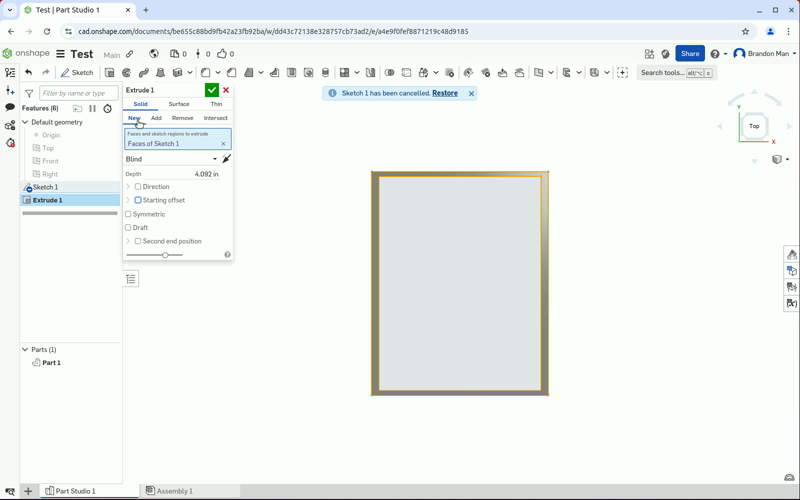
key(tab, 2)
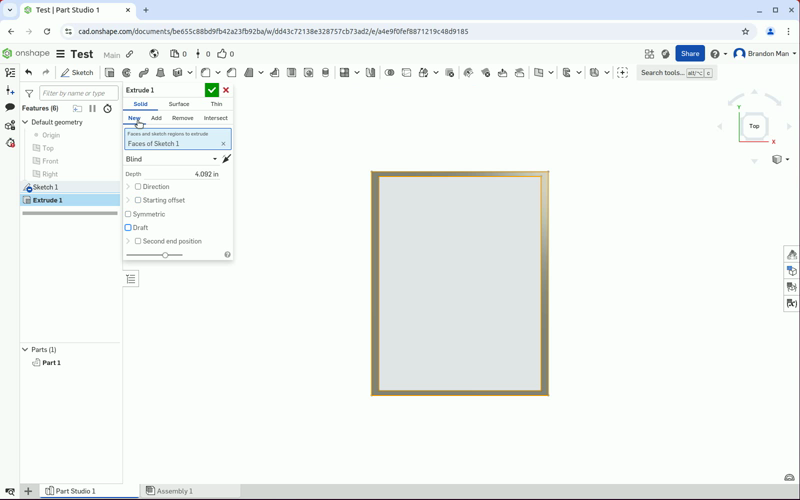
key(space)
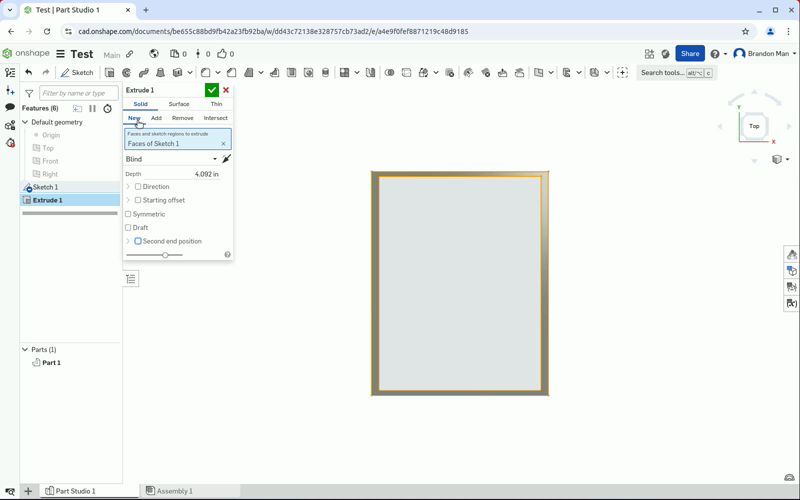
key(tab, 3)
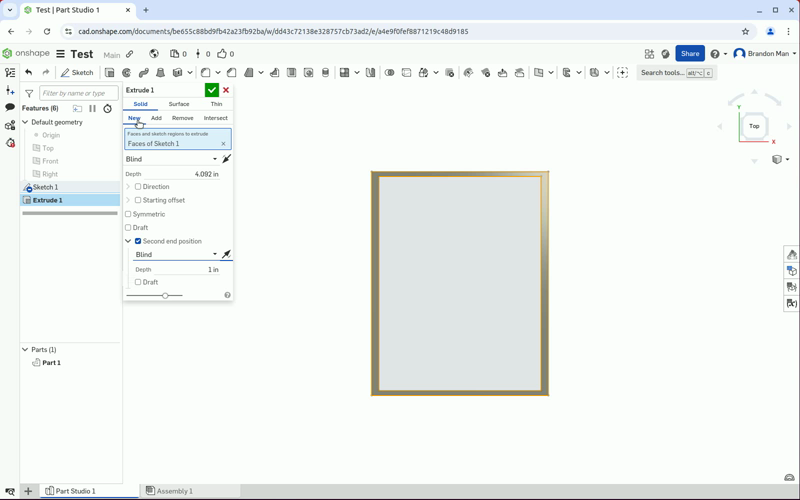
text(4.092)
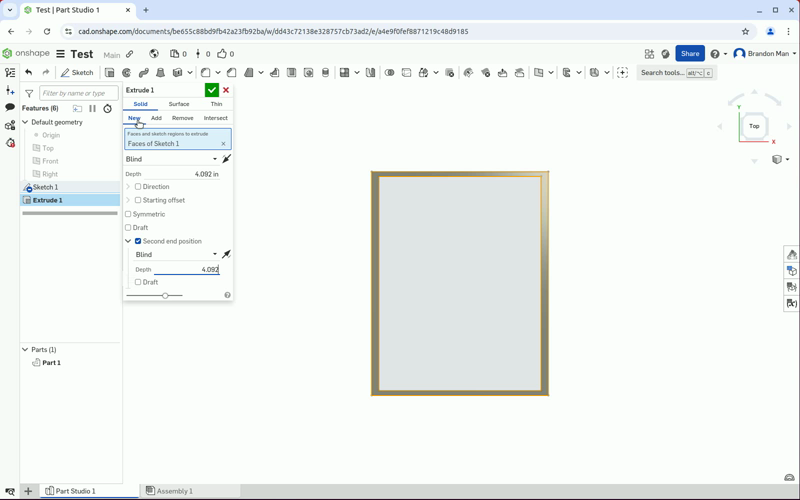
key(enter)
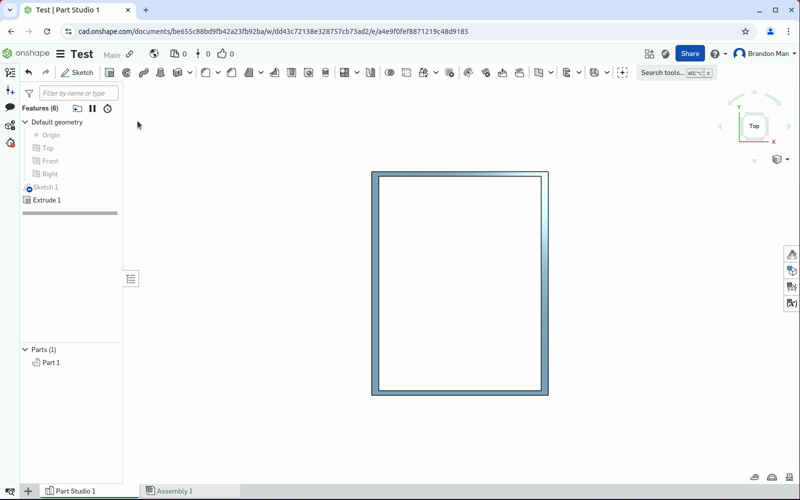
key(shift+h)
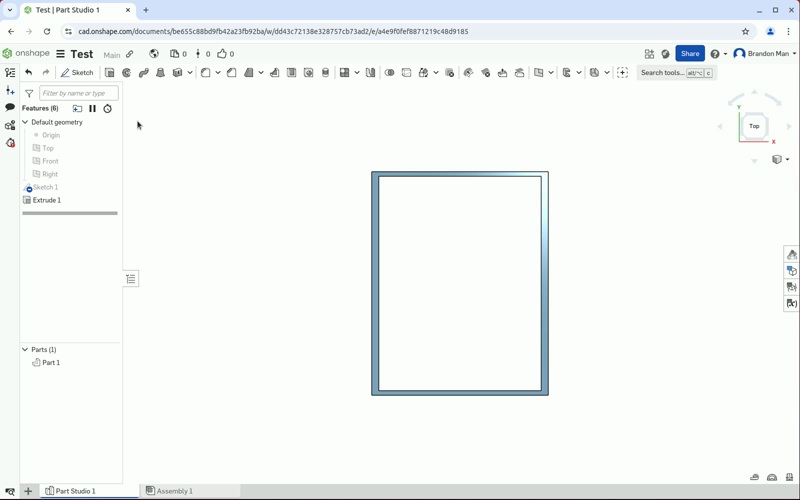
key(shift+h)
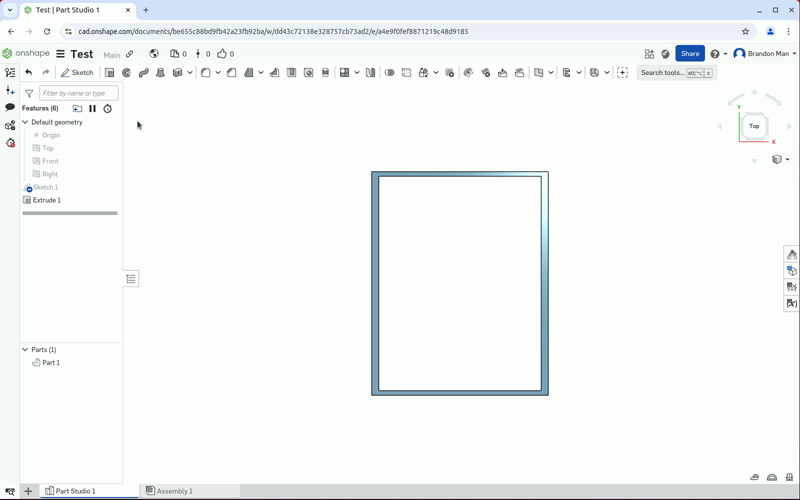
mouse_move(73, 189)
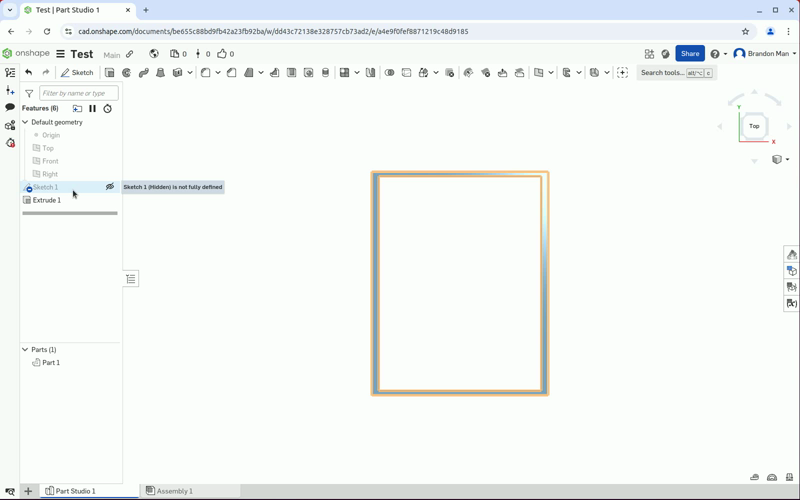
click(73, 189)
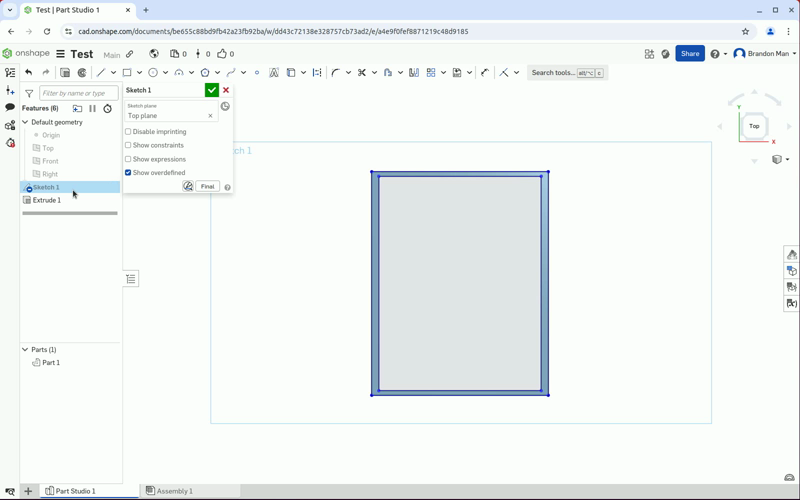
mouse_move(229, 92)
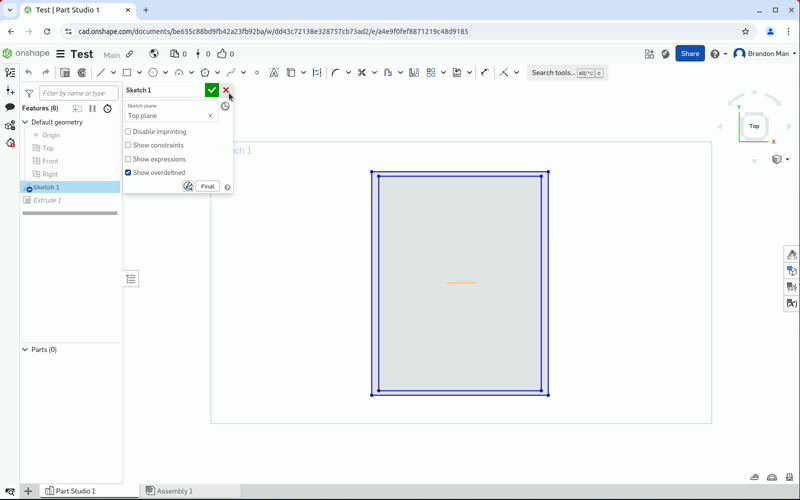
click(229, 92)
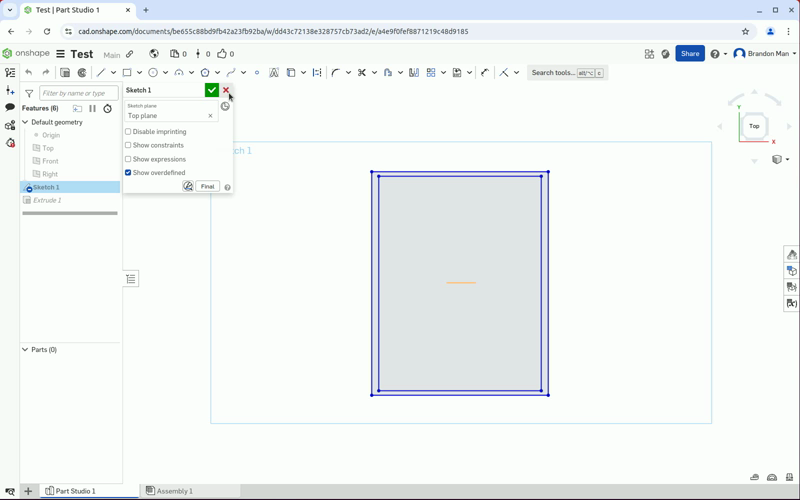
key(shift+s)
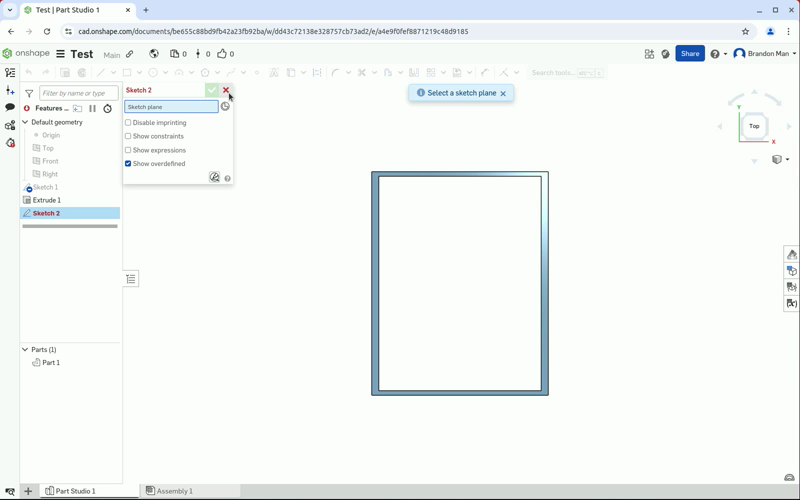
mouse_move(73, 150)
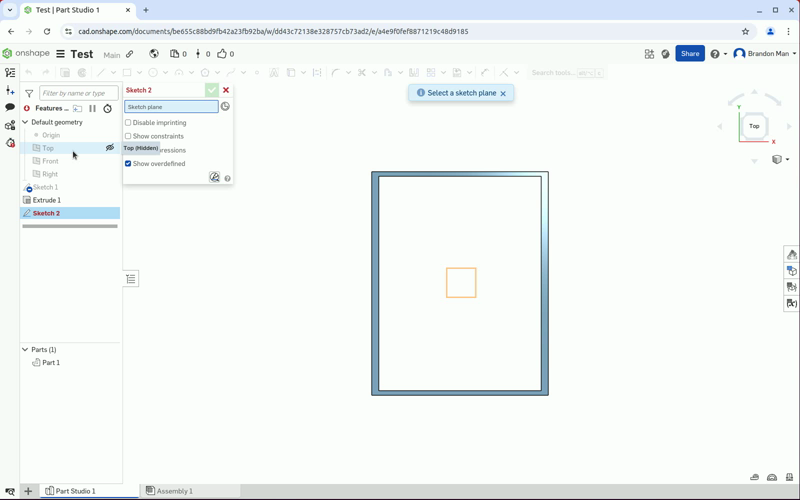
click(73, 150)
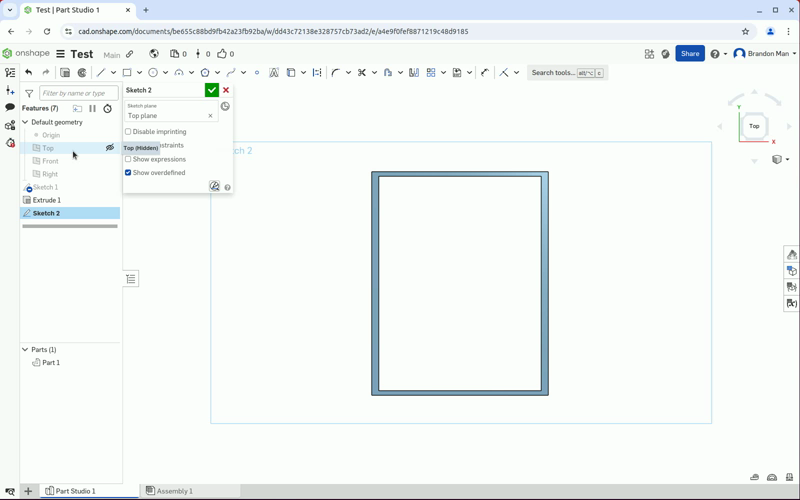
mouse_move(73, 352)
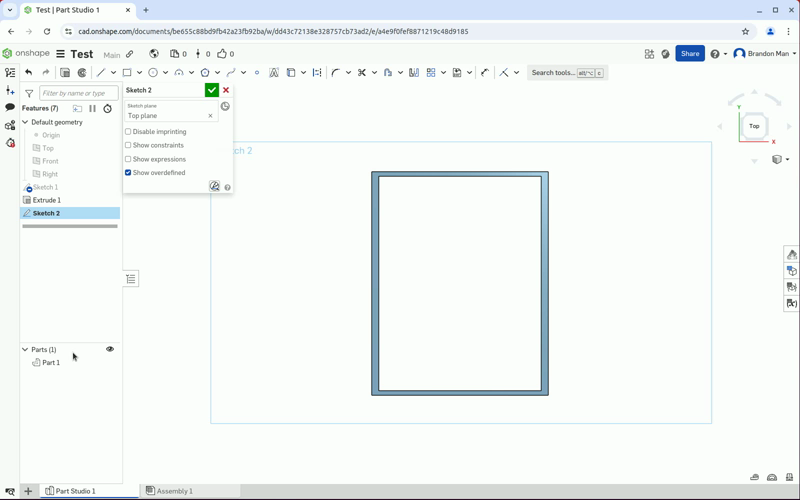
key(y)
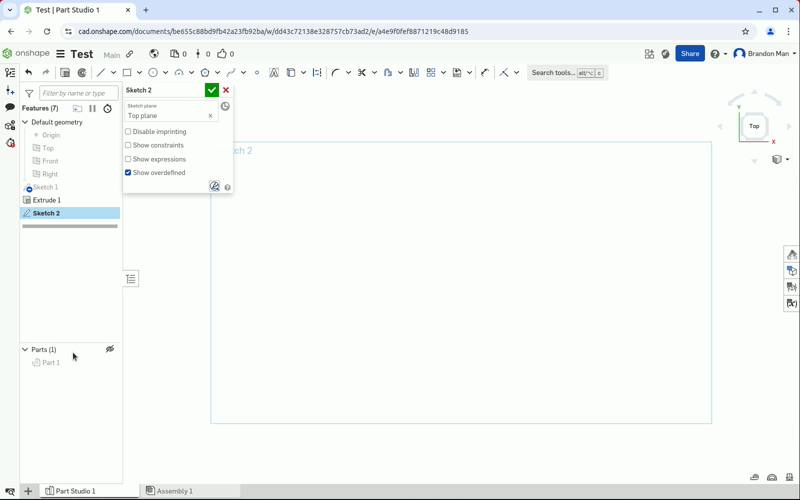
key(l)
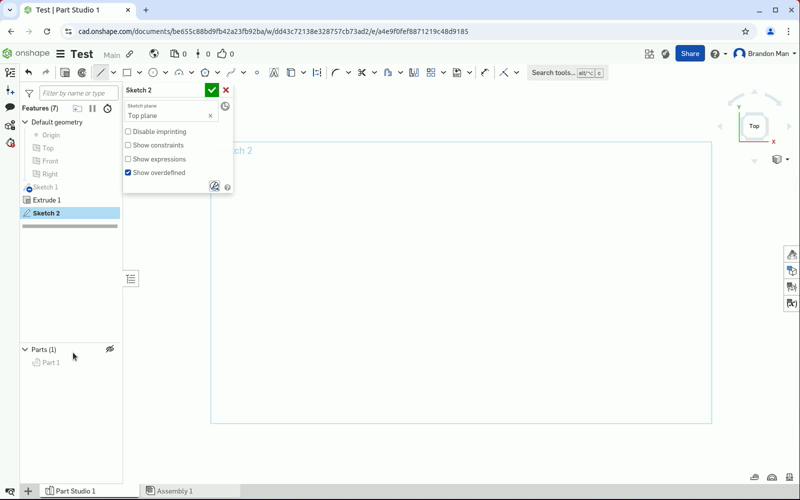
key_down(shift)
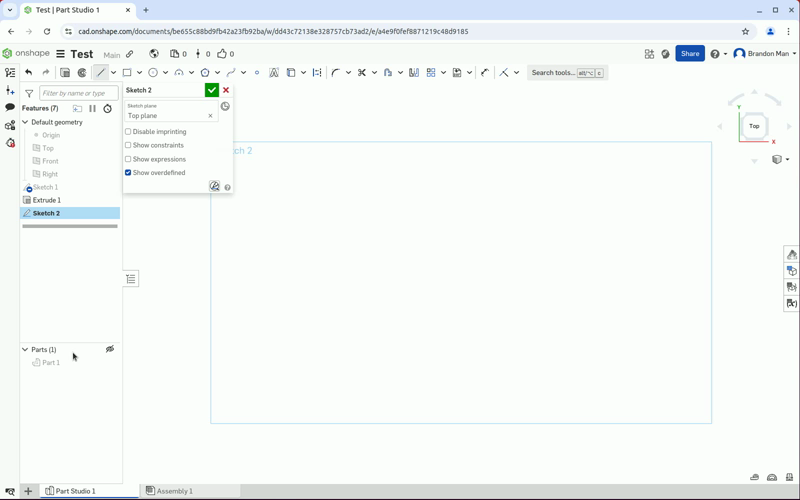
mouse_move(379, 389)
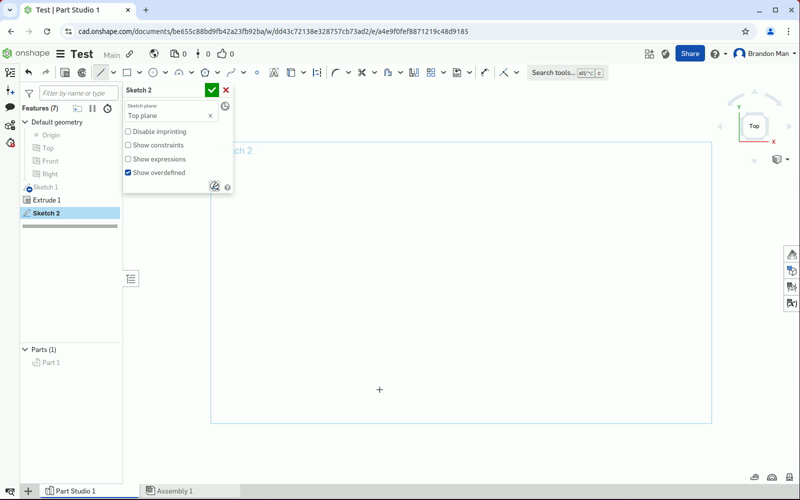
click(379, 389)
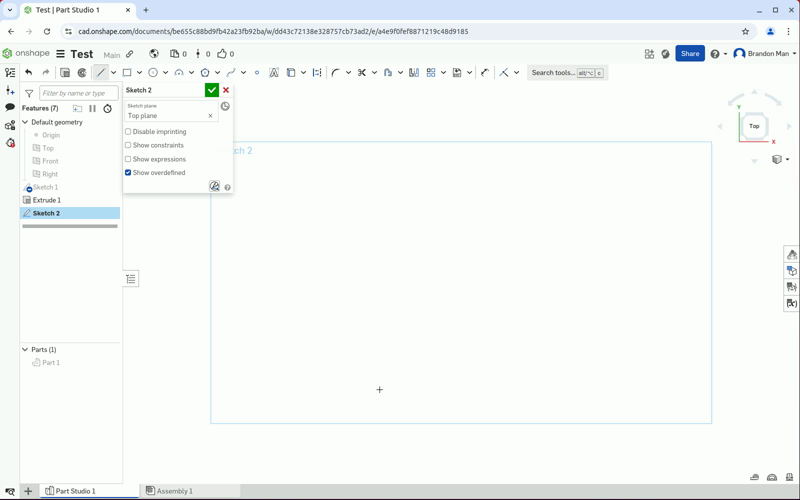
key_up(shift)
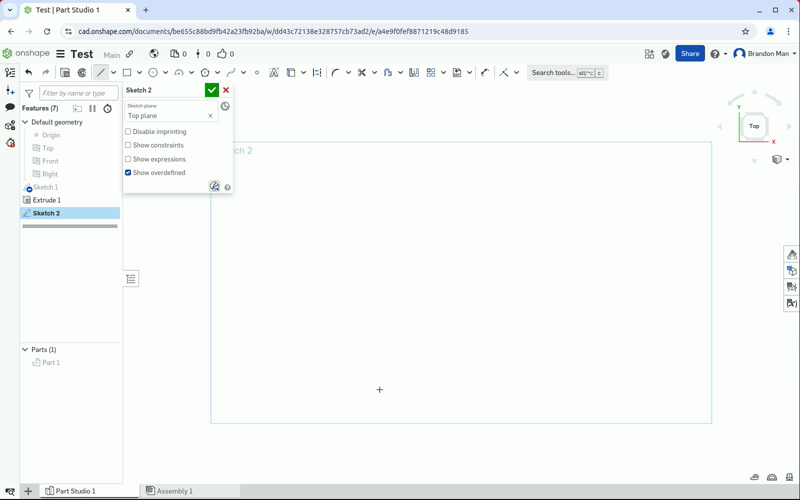
key_down(shift)
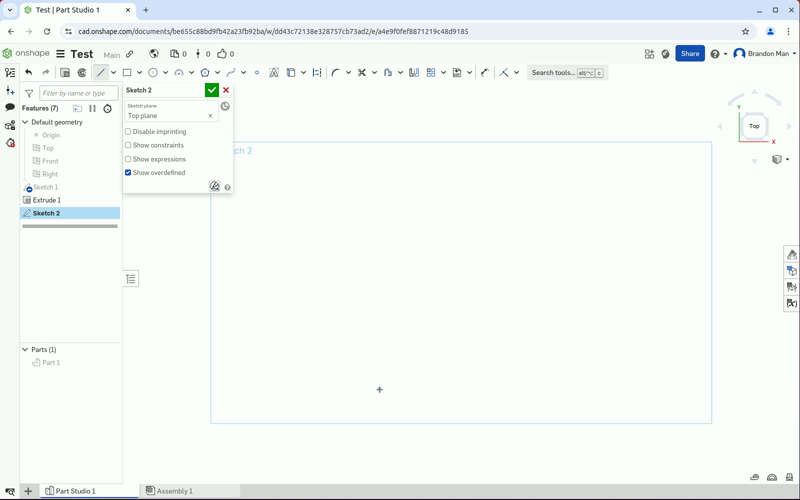
mouse_move(541, 389)
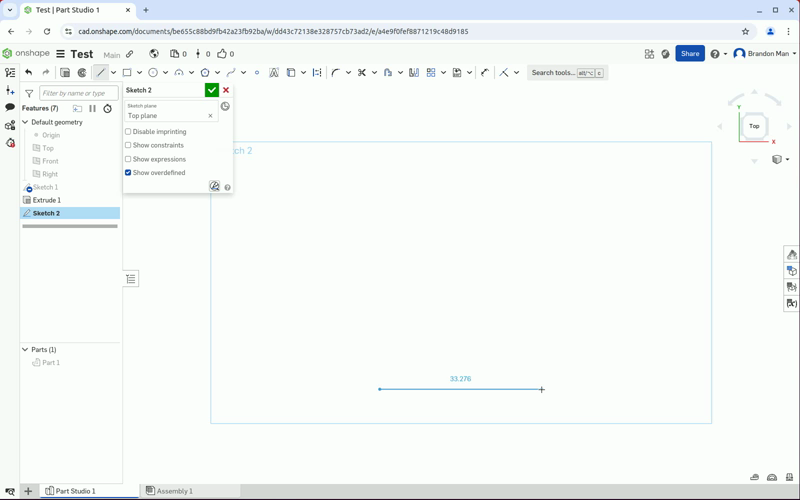
click(541, 389)
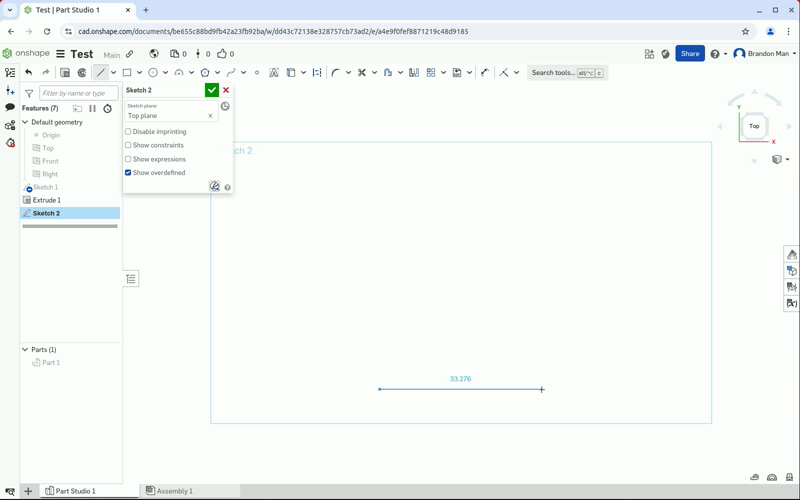
key_up(shift)
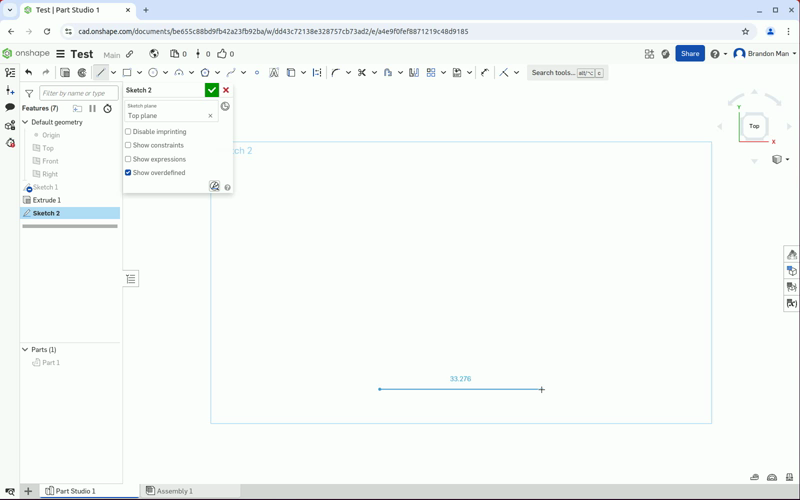
key_down(shift)
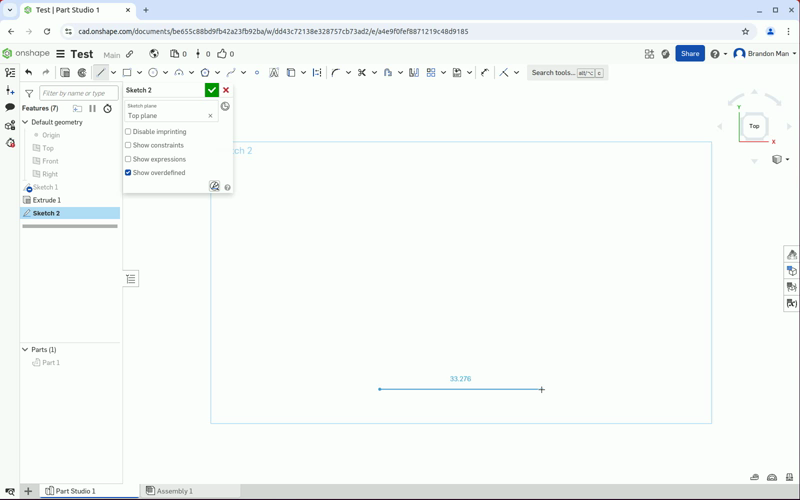
mouse_move(541, 176)
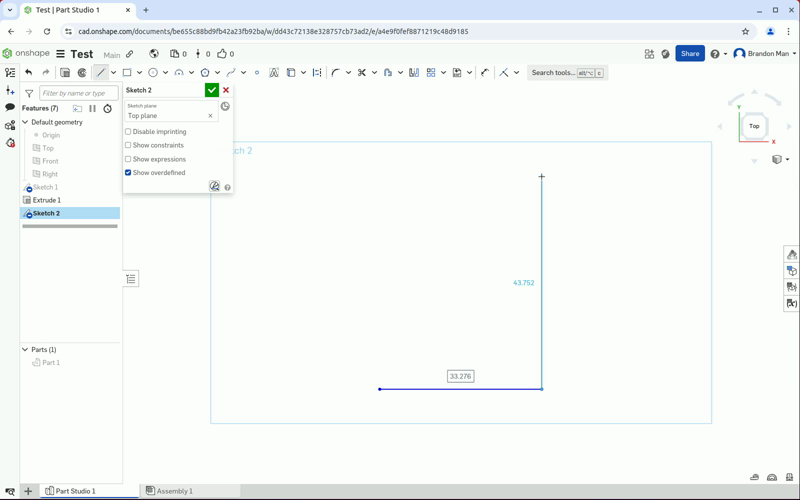
click(541, 176)
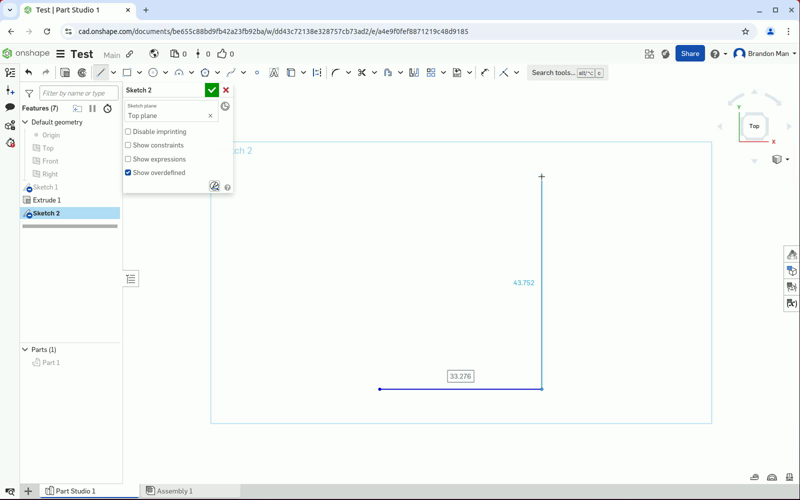
key_up(shift)
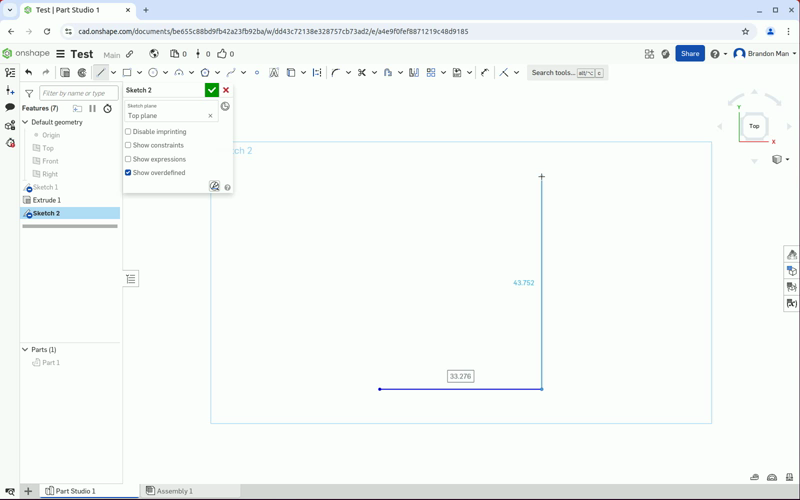
key_down(shift)
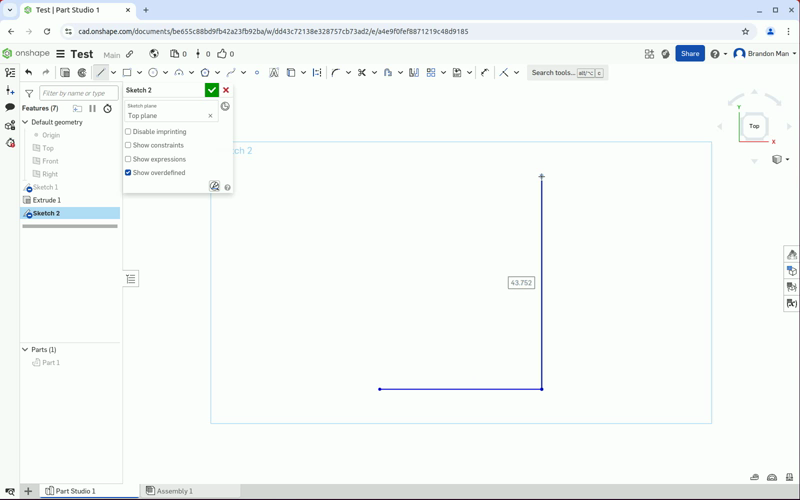
mouse_move(379, 176)
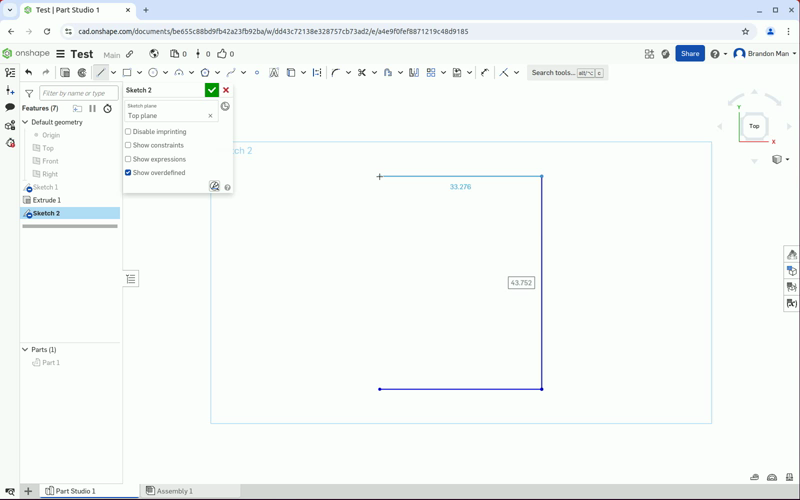
click(379, 176)
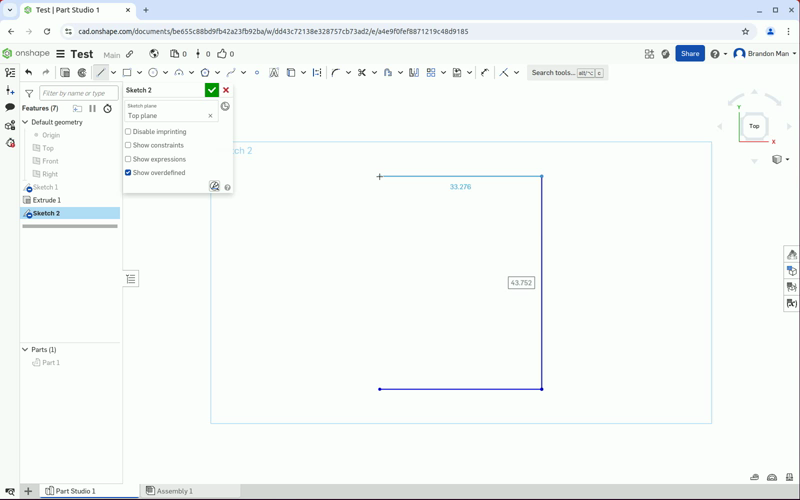
key_up(shift)
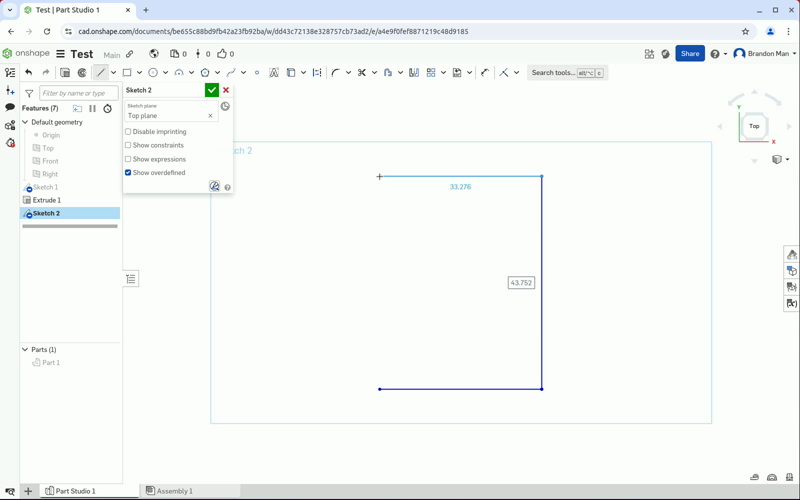
key_down(shift)
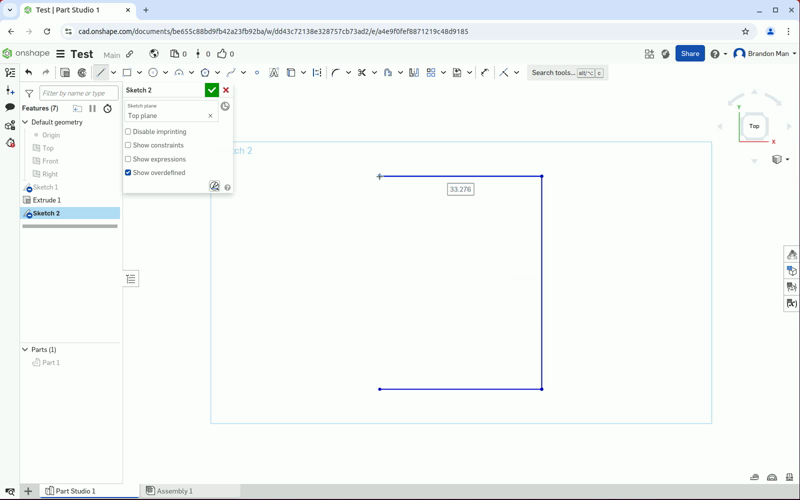
mouse_move(379, 389)
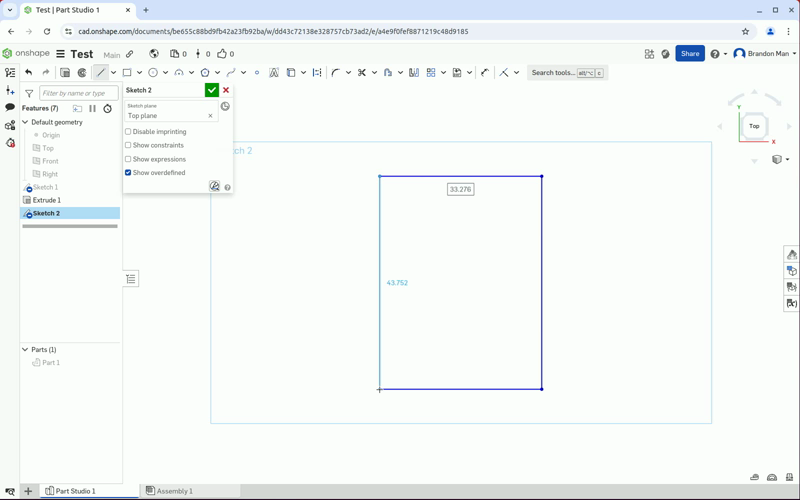
key_up(shift)
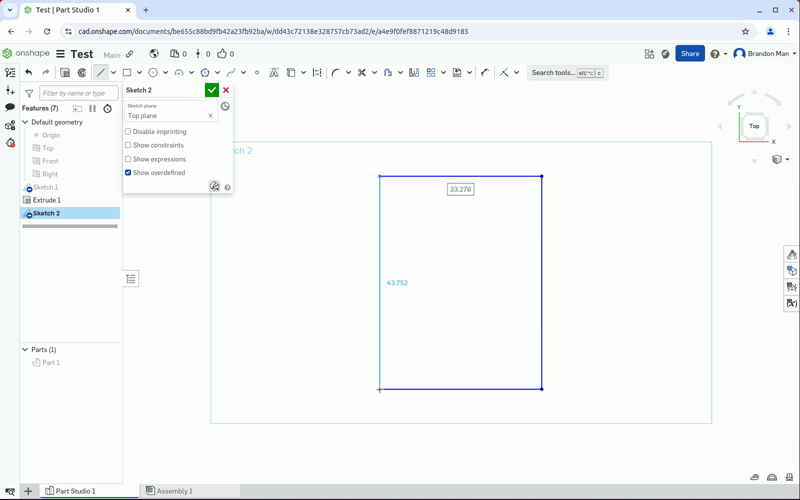
click(379, 389)
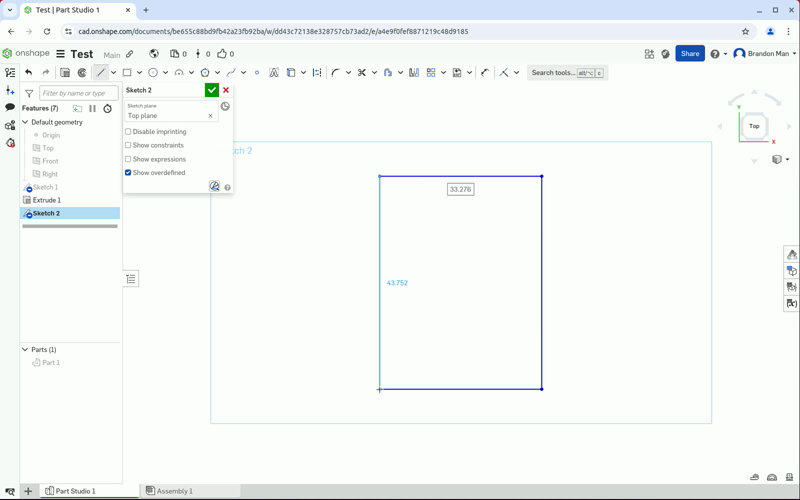
key(esc)
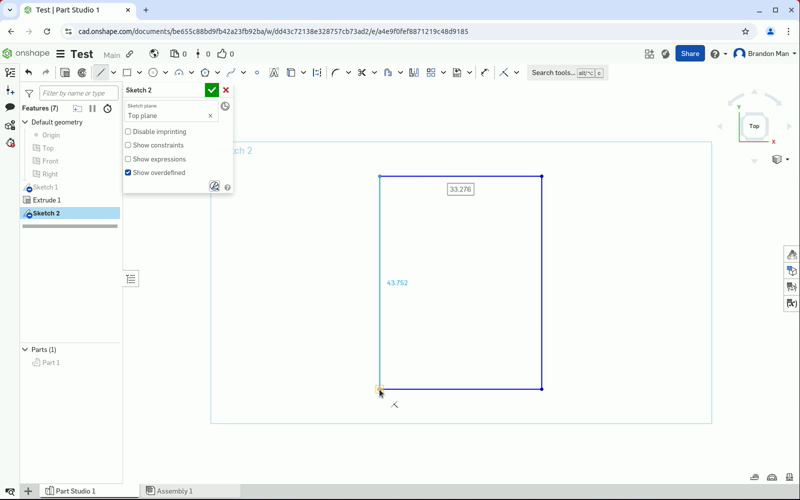
mouse_move(453, 332)
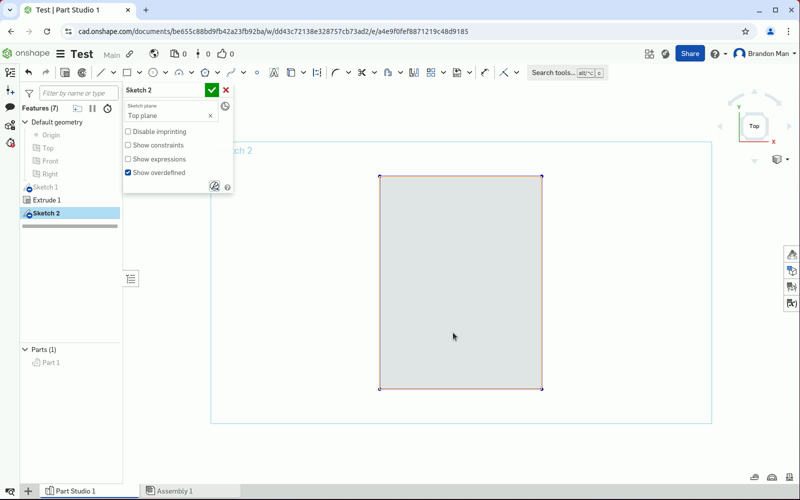
click(453, 332)
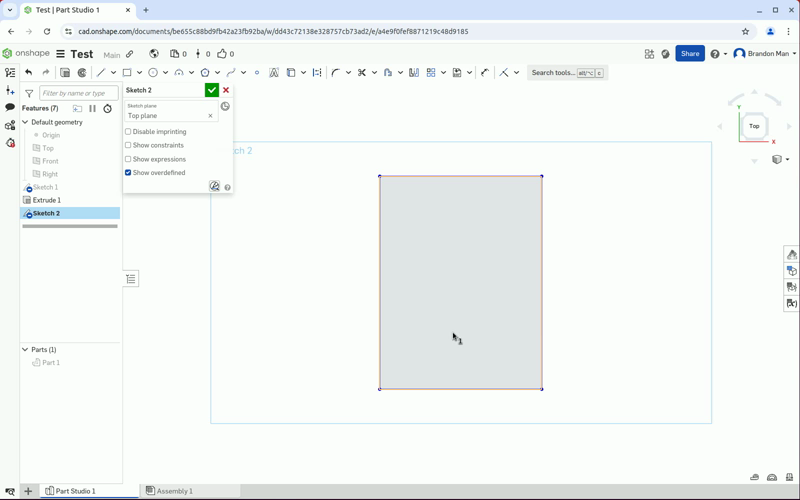
mouse_move(73, 352)
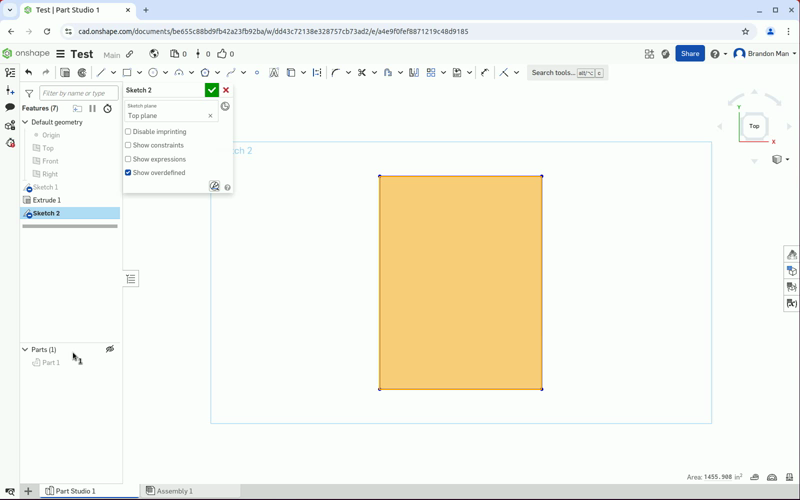
key(shift+y)
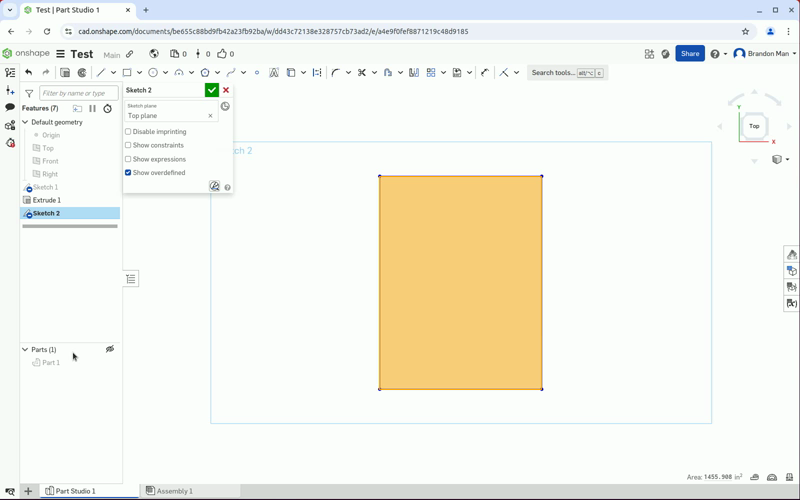
key(shift+e)
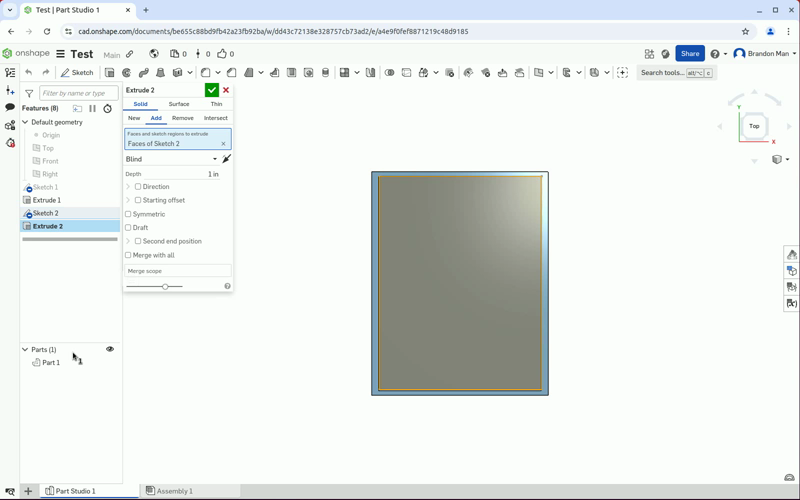
mouse_move(143, 106)
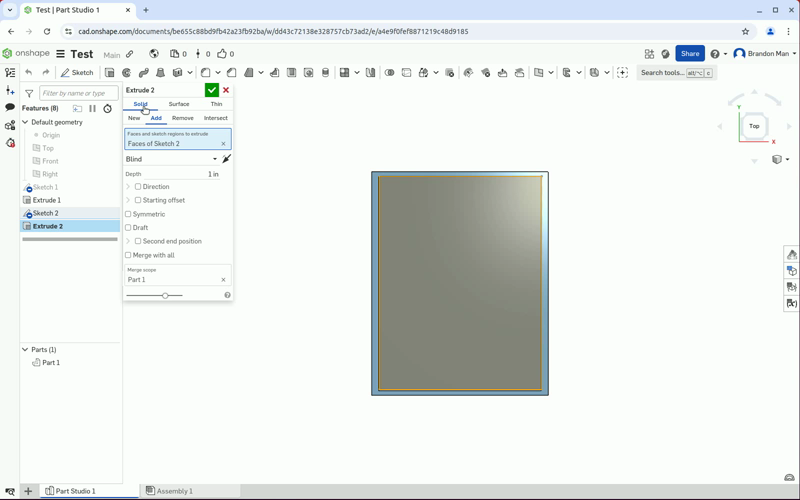
click(143, 106)
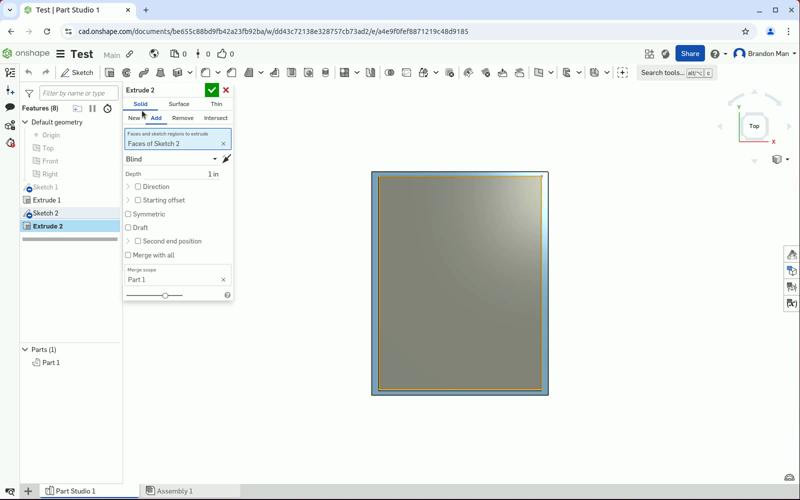
mouse_move(137, 120)
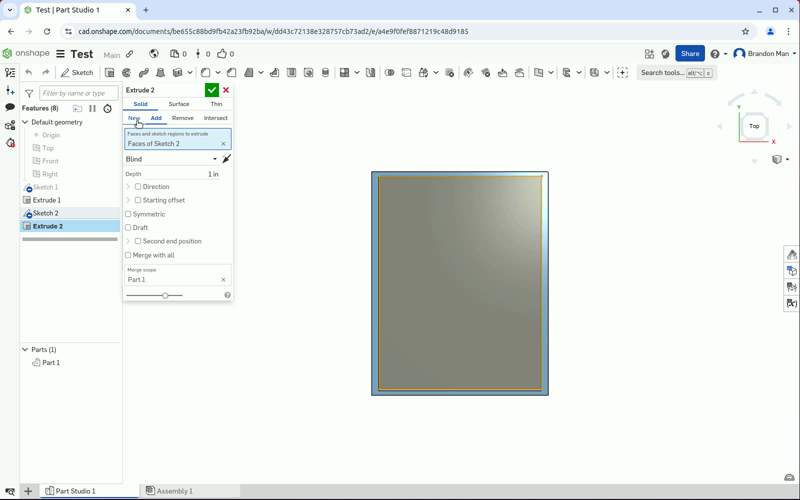
click(137, 120)
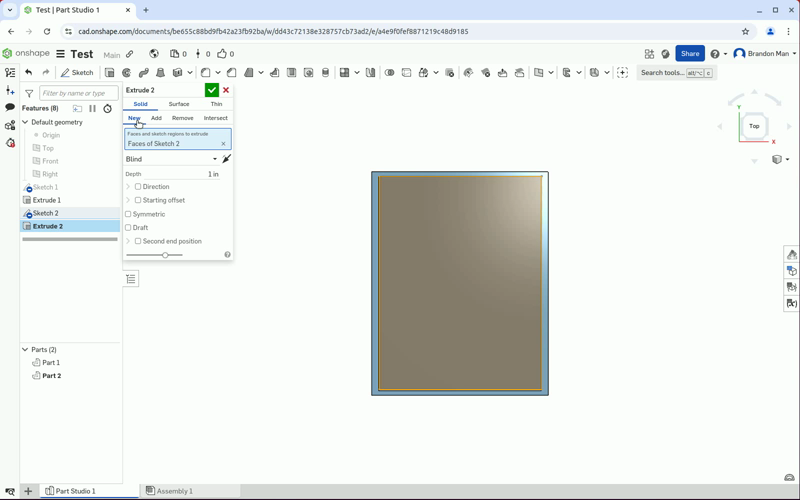
key(tab, 4)
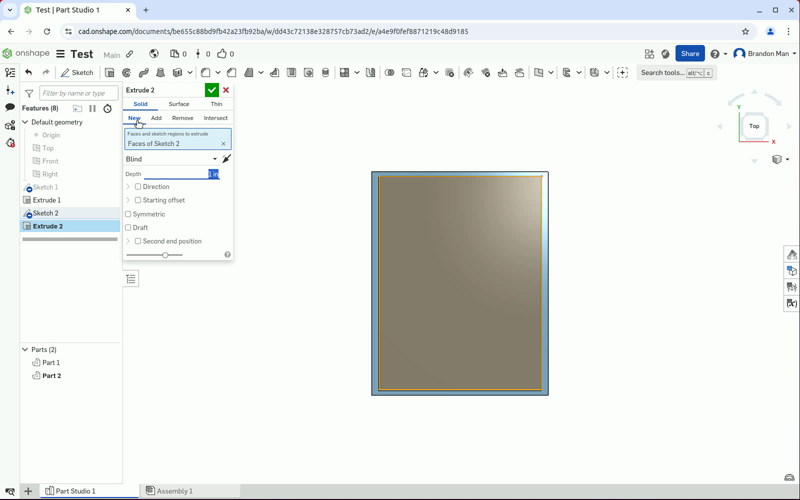
text(0.481)
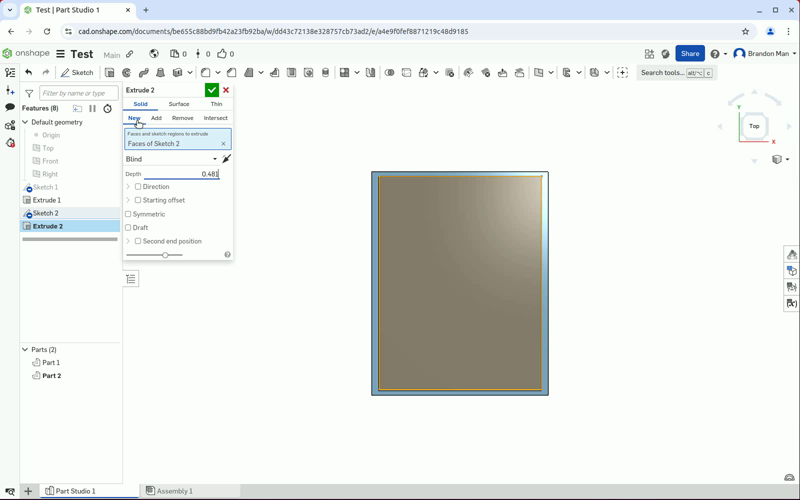
key(enter)
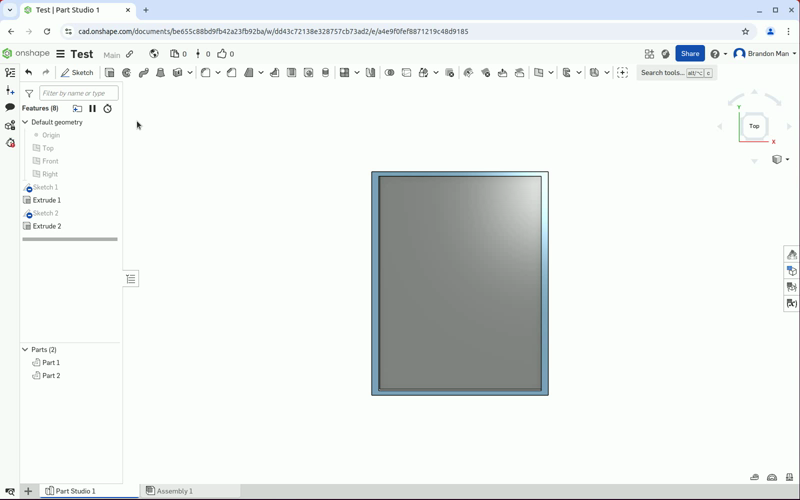
key(shift+h)
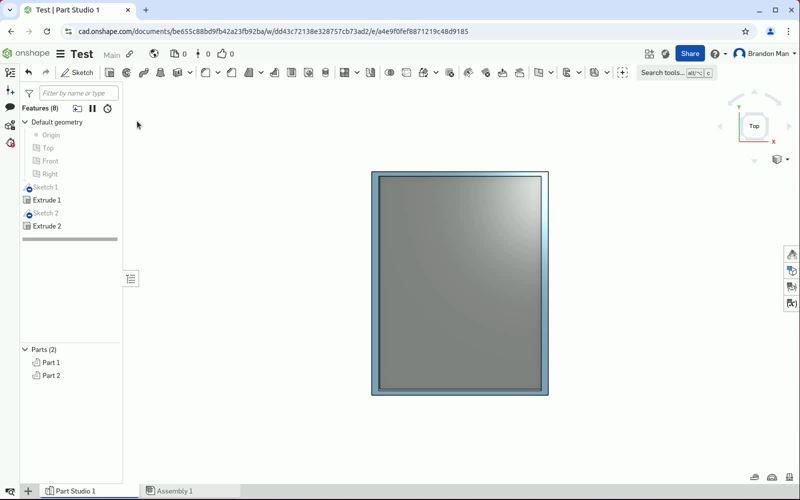
key(shift+h)
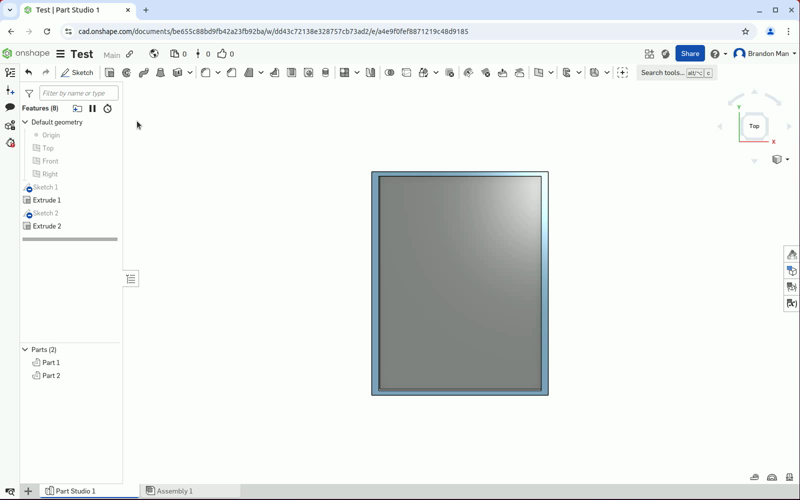
mouse_move(73, 189)
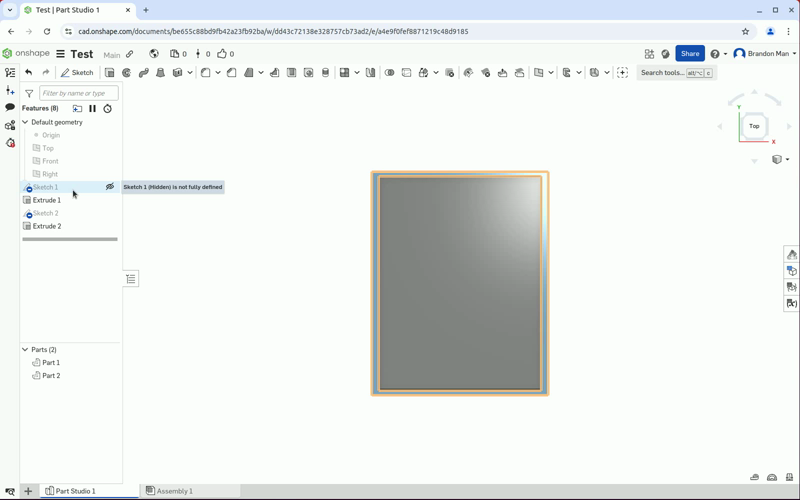
click(73, 189)
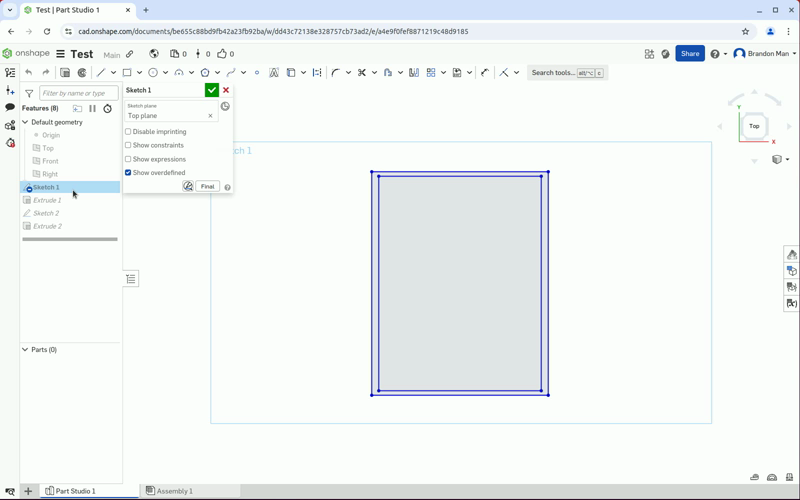
mouse_move(229, 92)
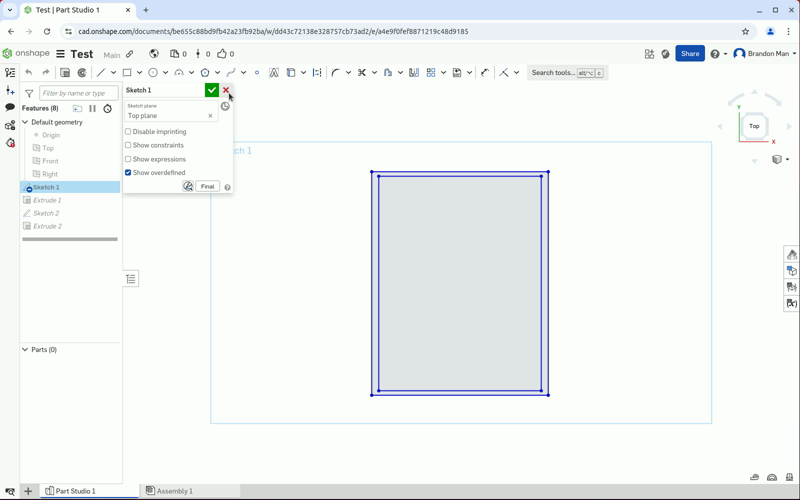
click(229, 92)
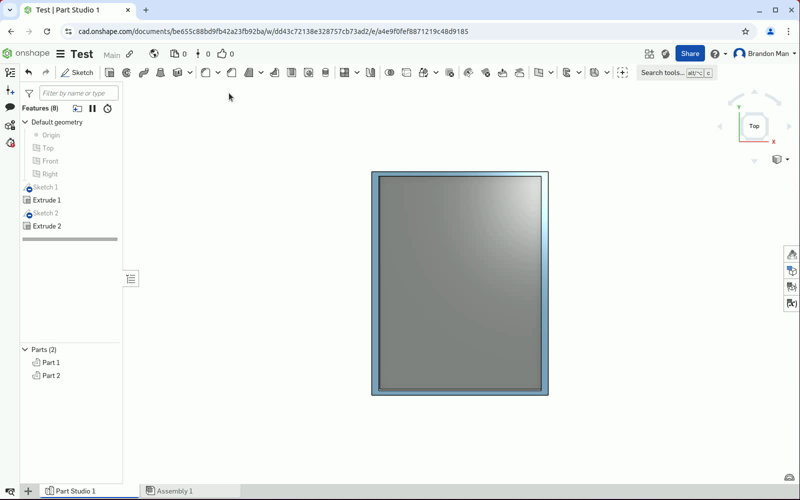
mouse_move(541, 75)
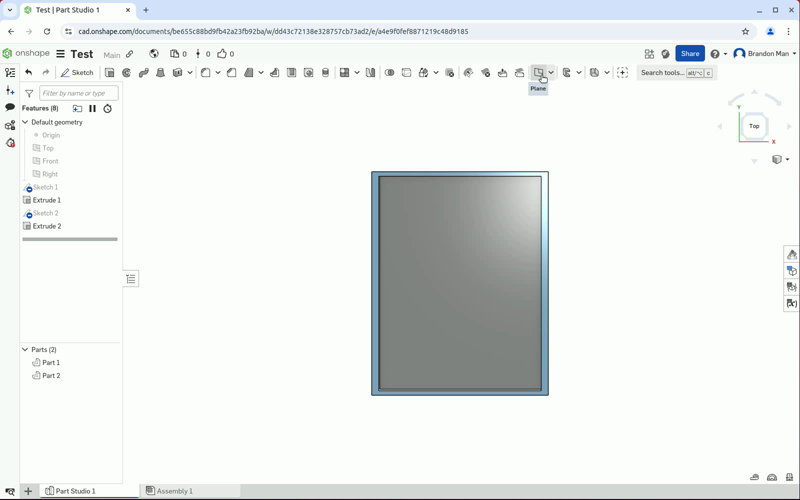
click(541, 75)
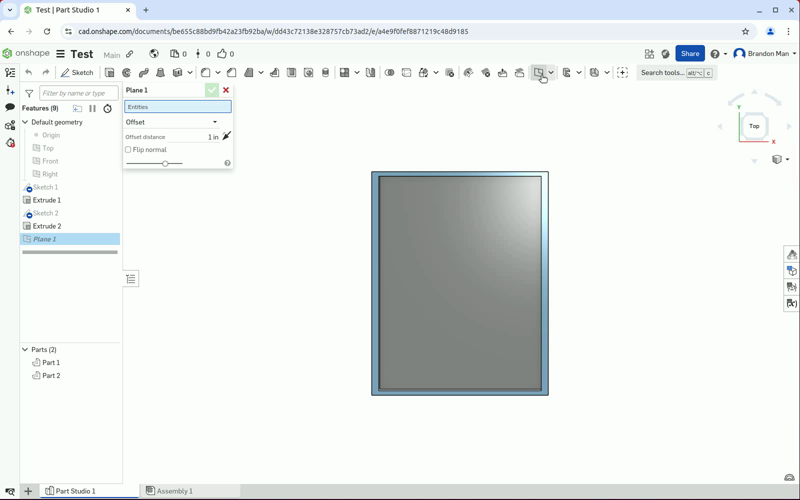
mouse_move(73, 150)
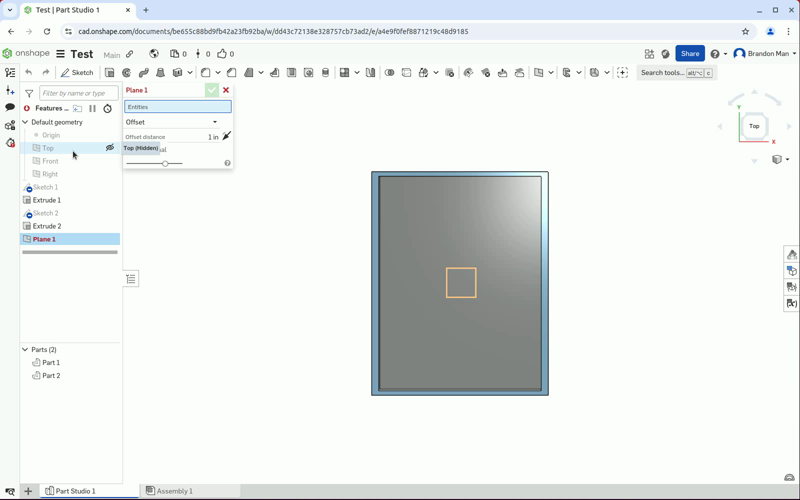
click(73, 150)
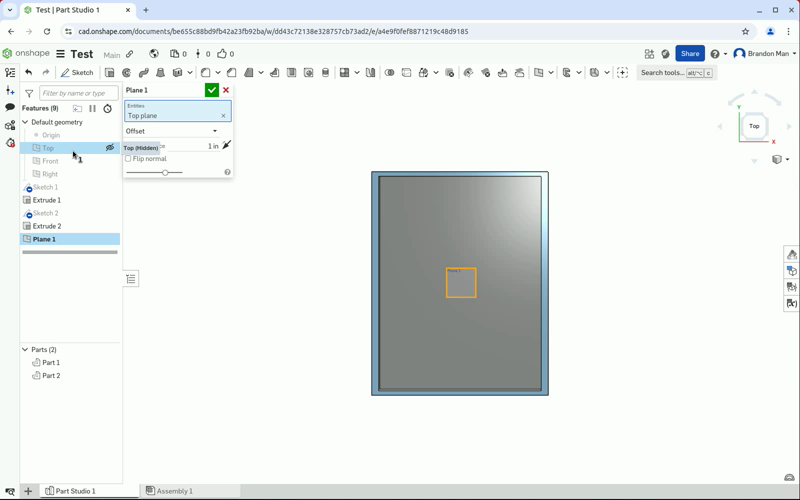
key(tab, 2)
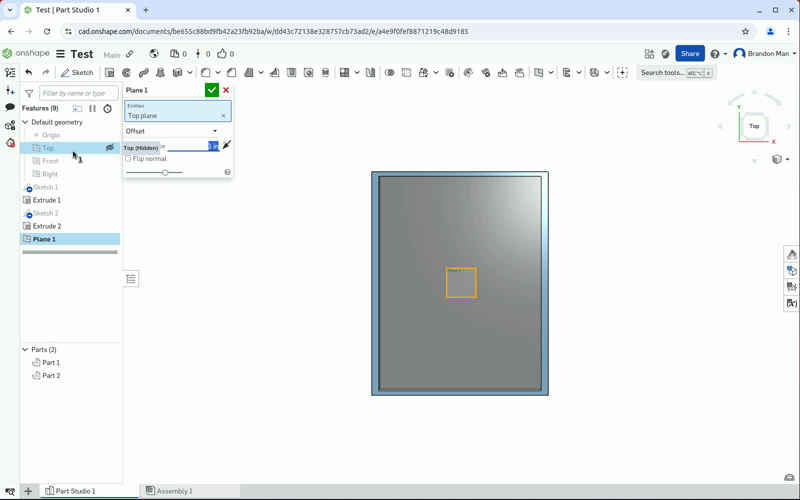
text(4.098)
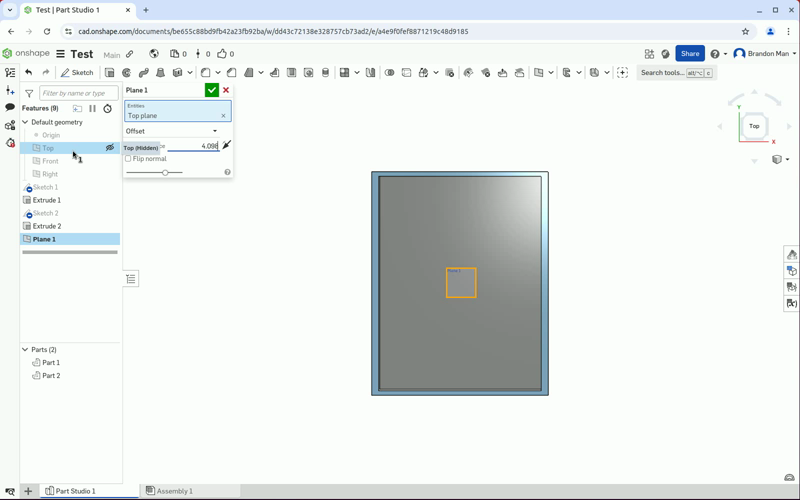
key(enter, 2)
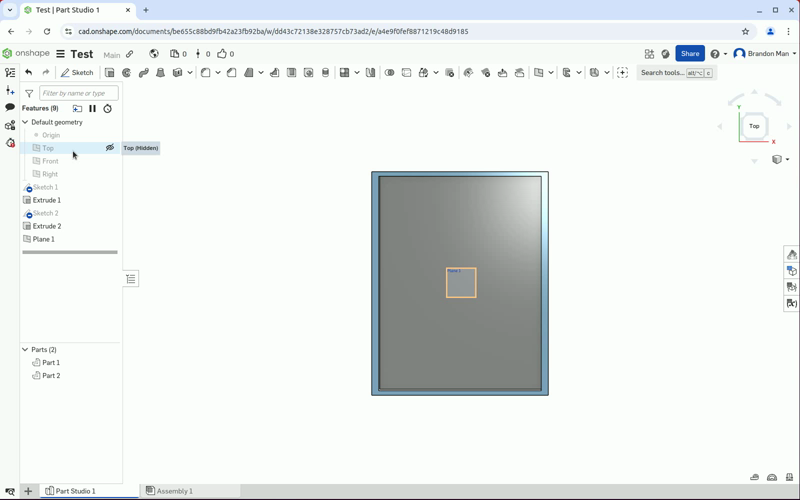
key(shift+s)
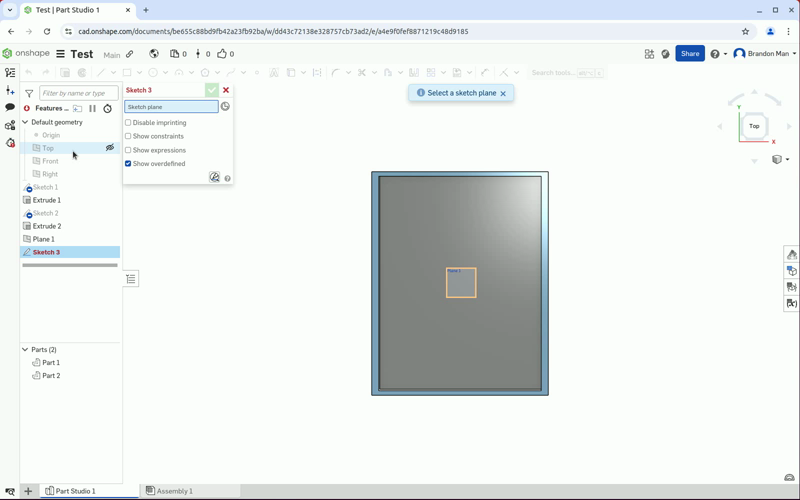
mouse_move(73, 241)
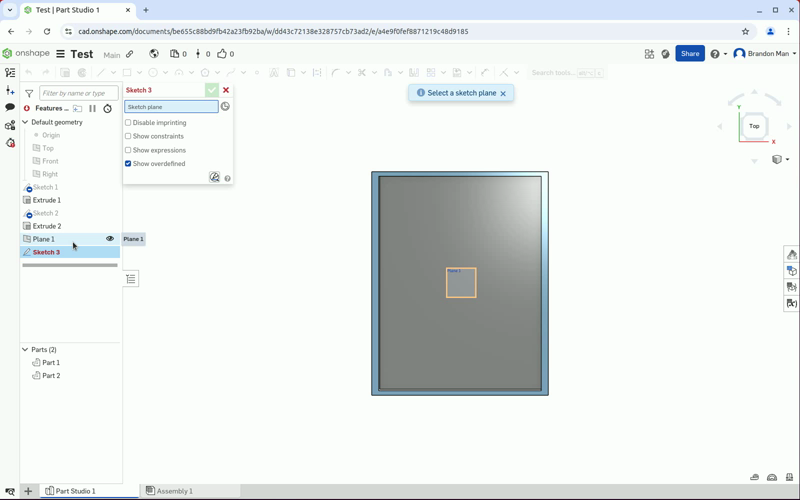
click(73, 241)
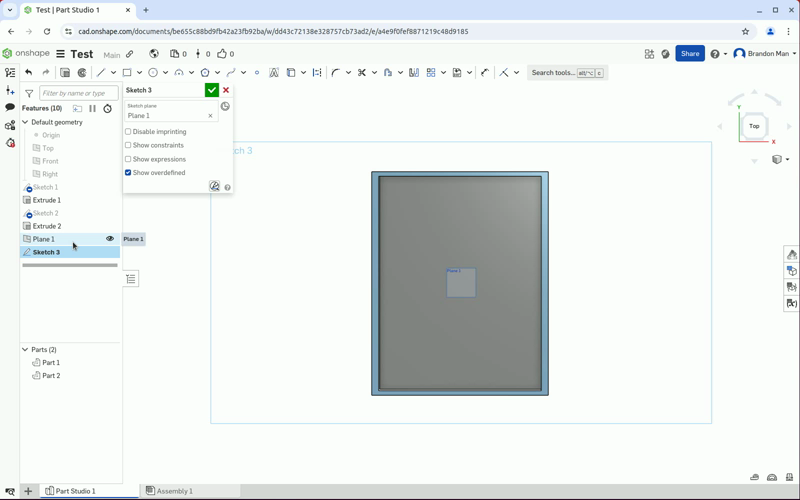
mouse_move(73, 352)
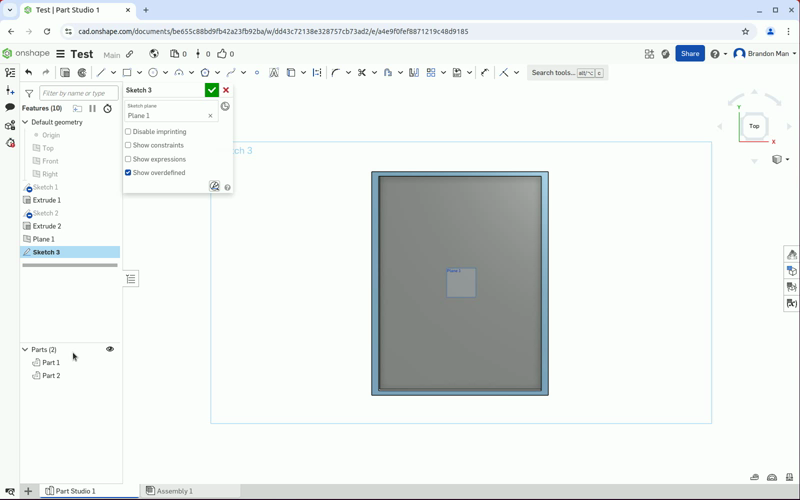
key(y)
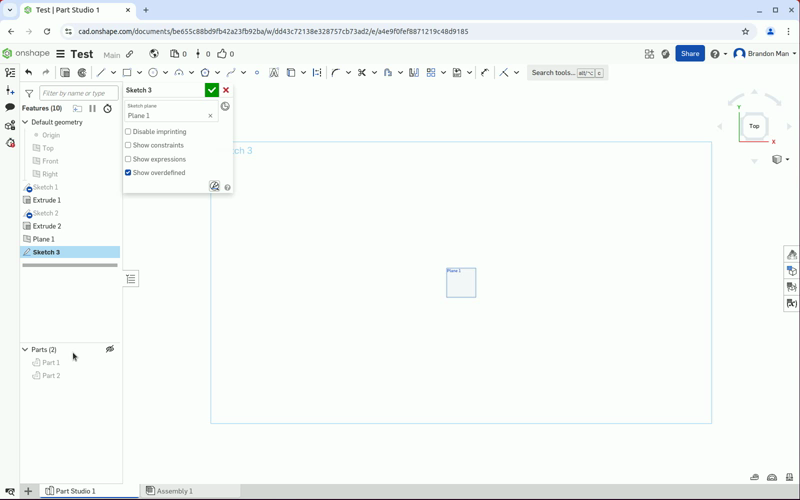
key(l)
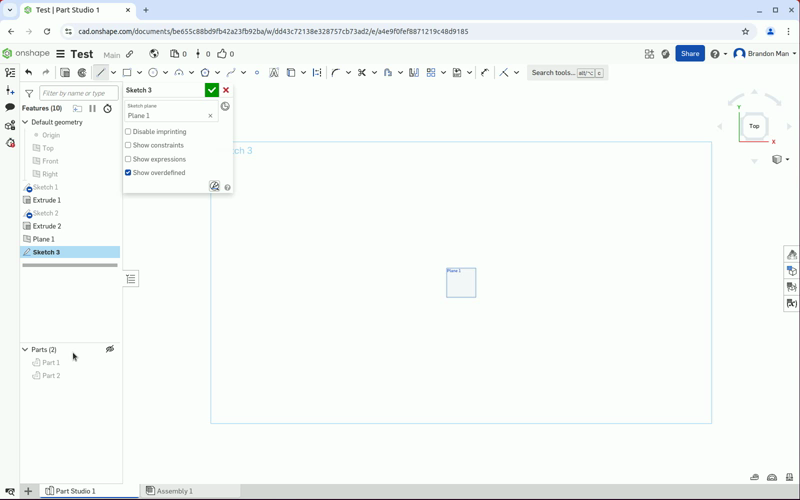
key_down(shift)
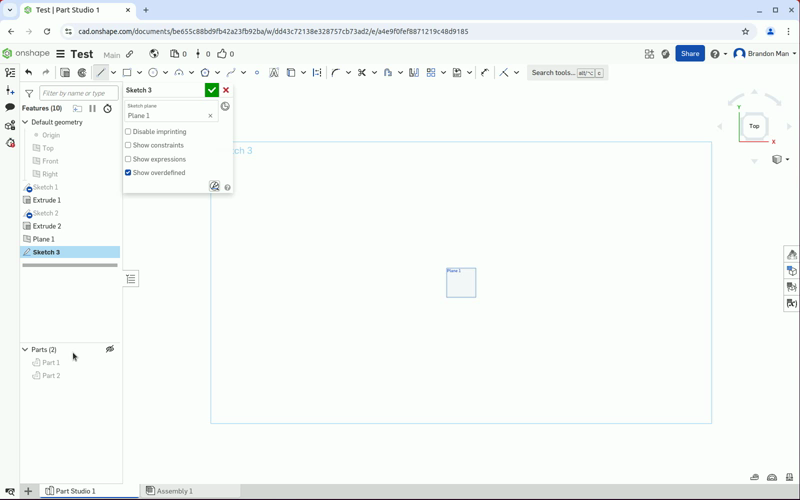
mouse_move(371, 176)
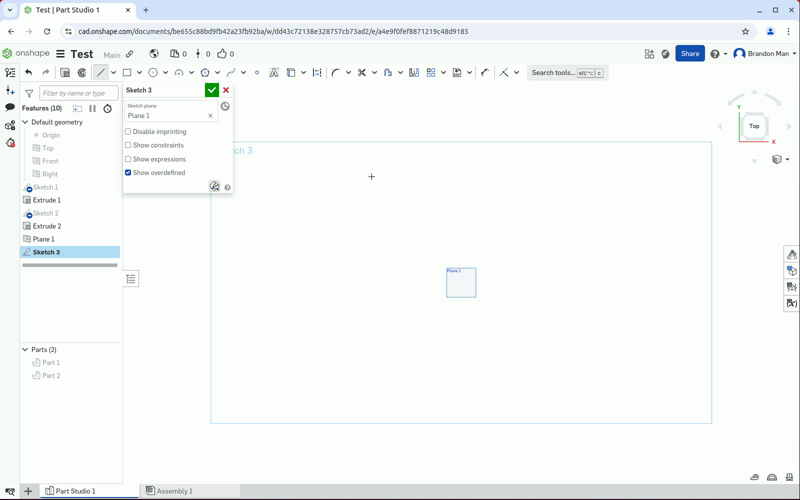
click(371, 176)
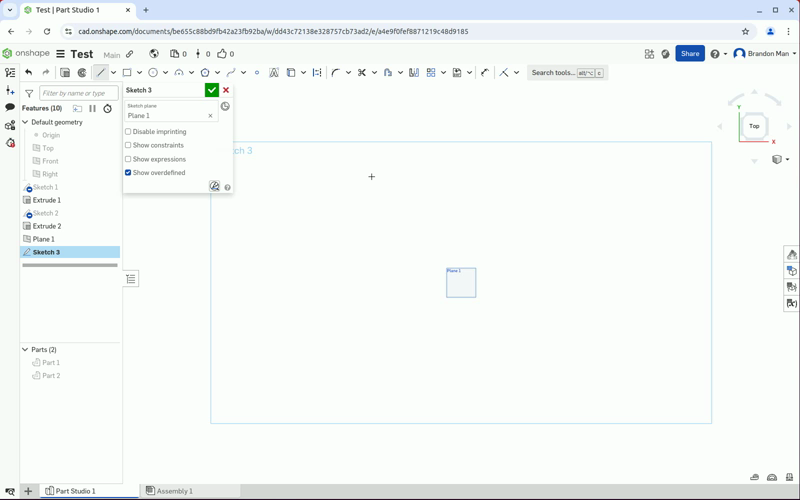
key_up(shift)
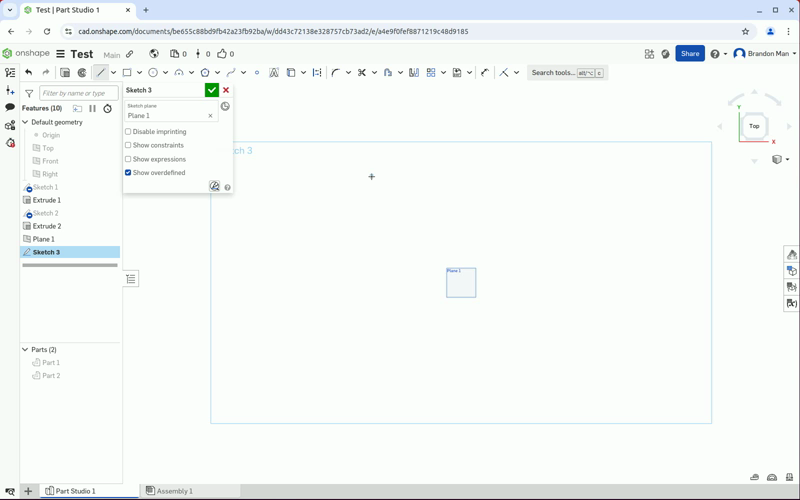
key_down(shift)
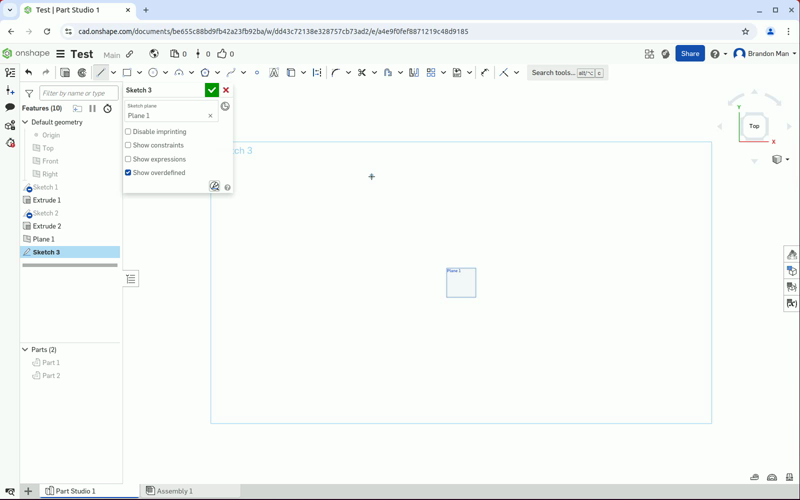
mouse_move(401, 176)
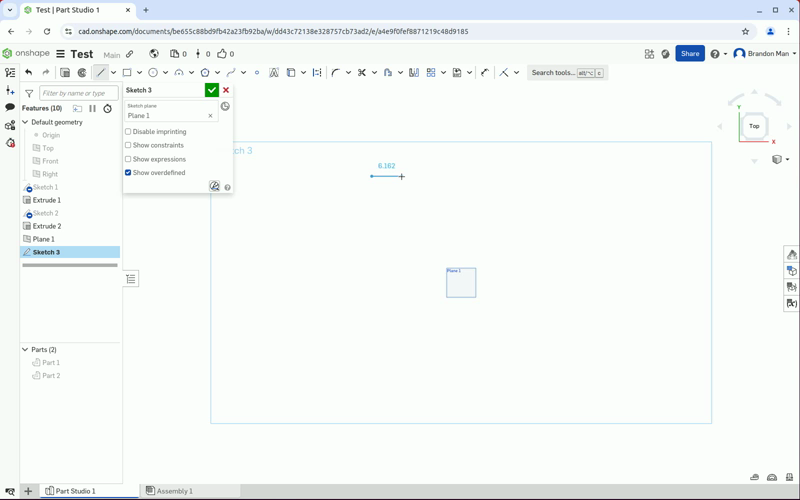
mouse_move(379, 176)
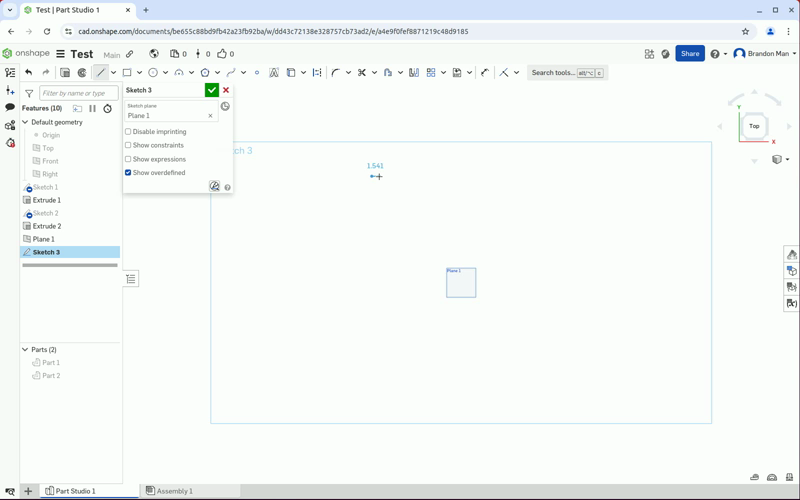
scroll(6)
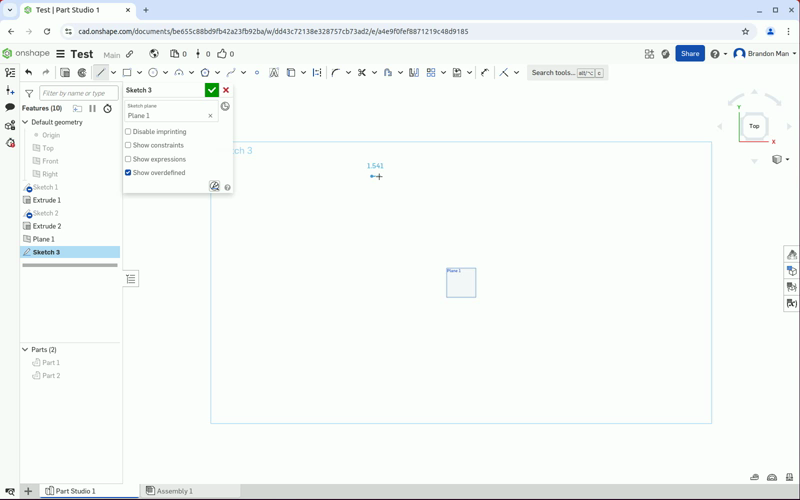
scroll(6)
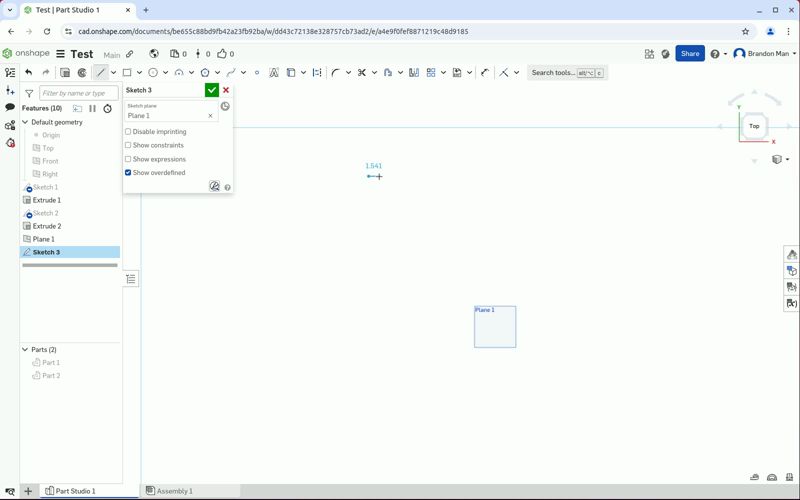
scroll(6)
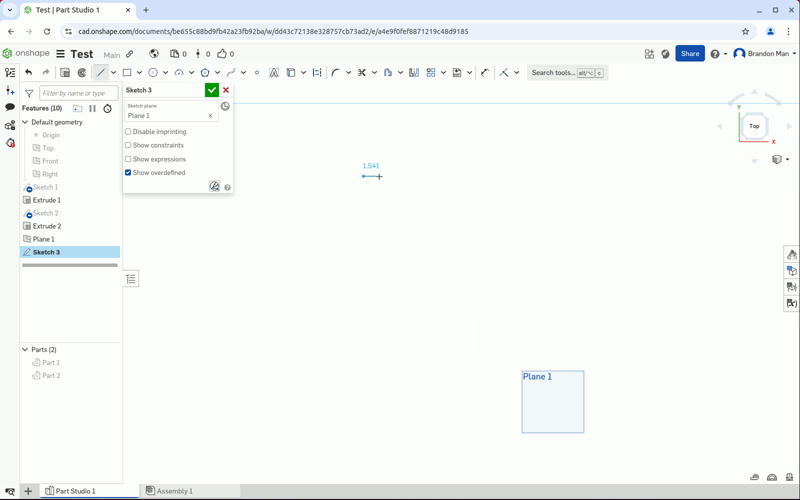
scroll(6)
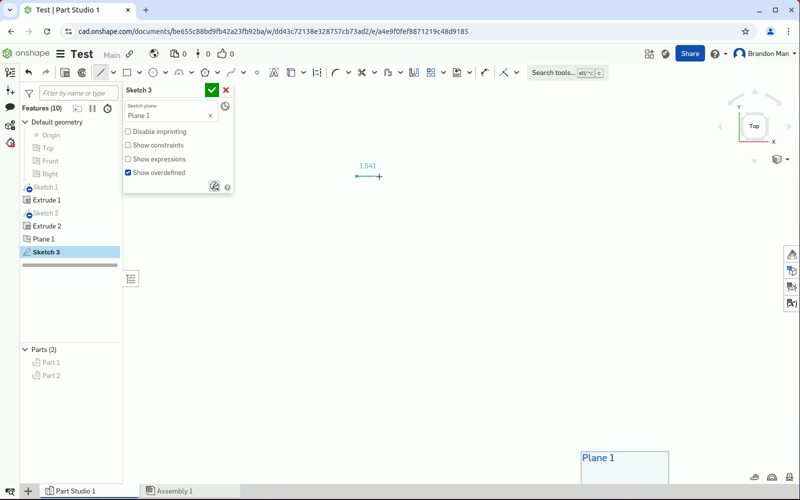
scroll(6)
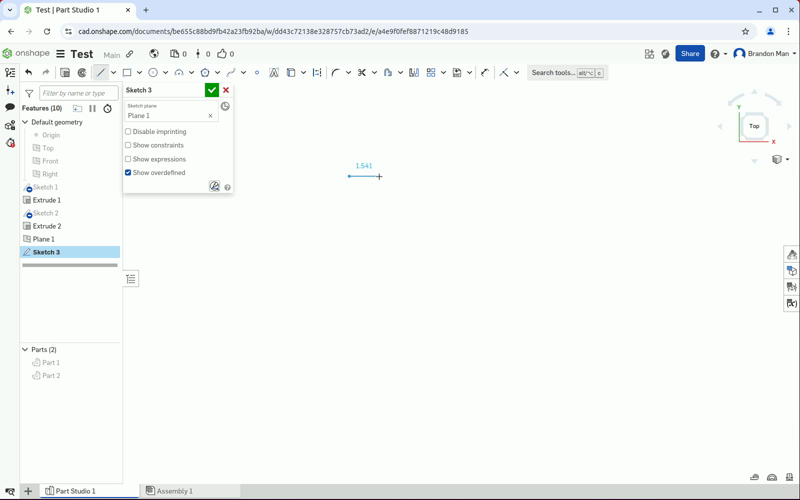
scroll(6)
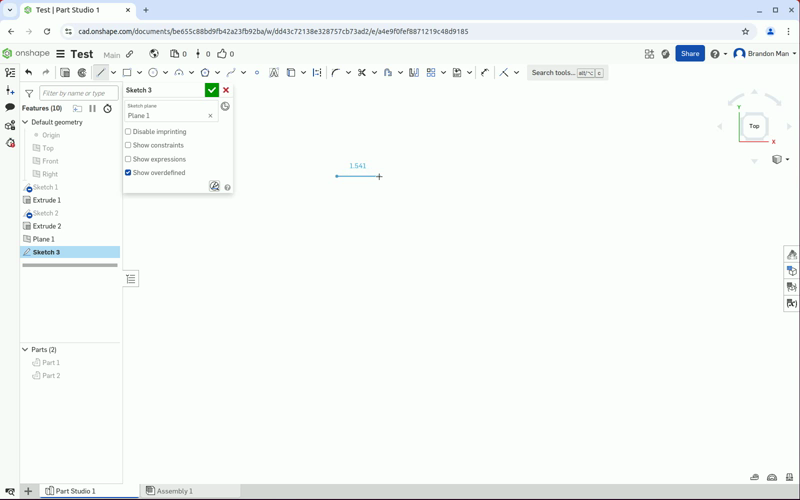
scroll(6)
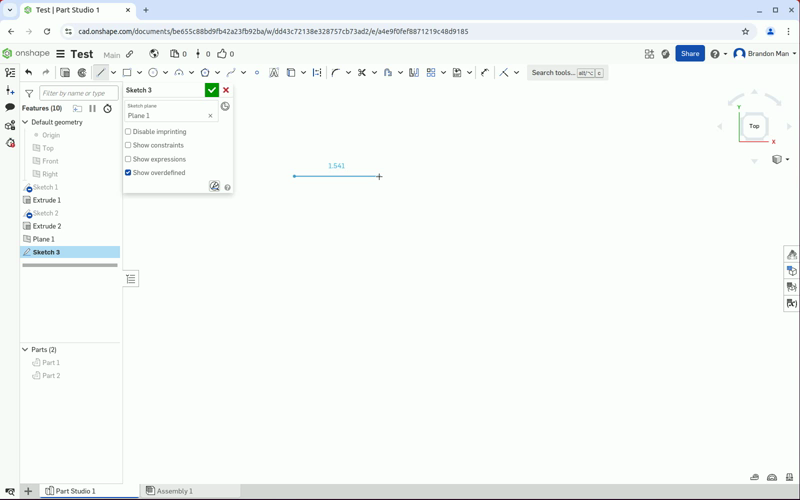
click(379, 176)
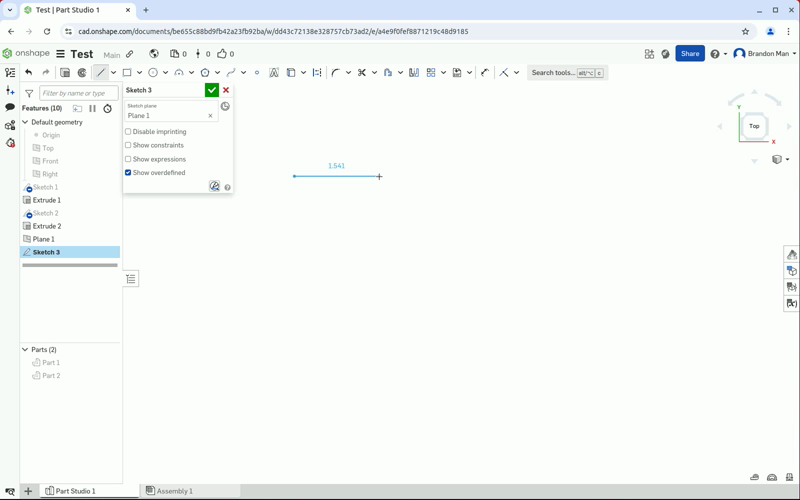
scroll(-6)
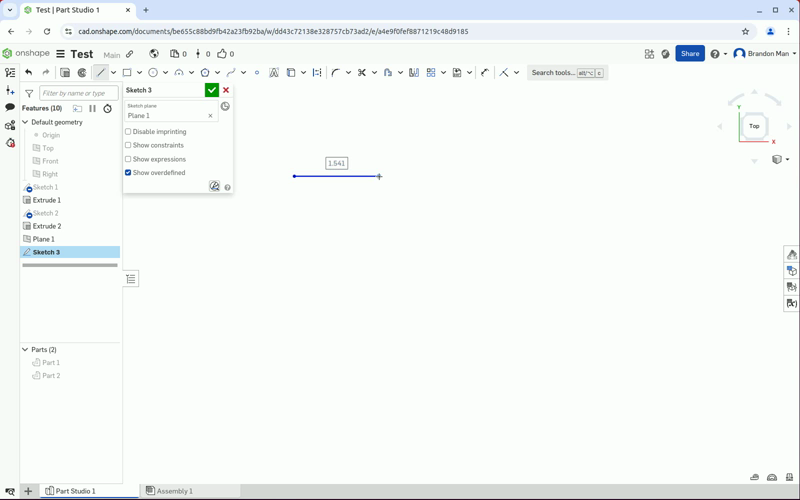
scroll(-6)
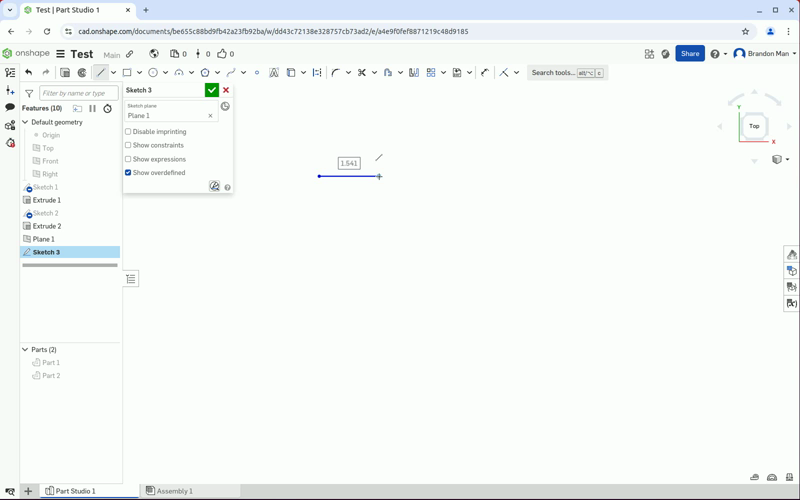
scroll(-6)
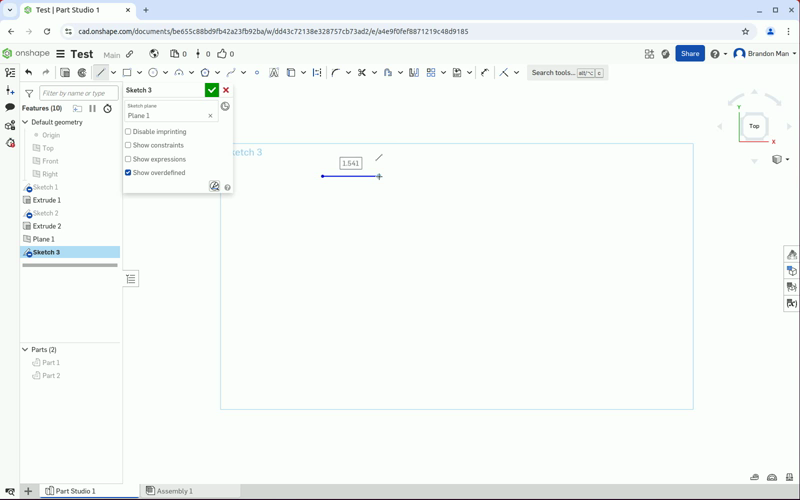
scroll(-6)
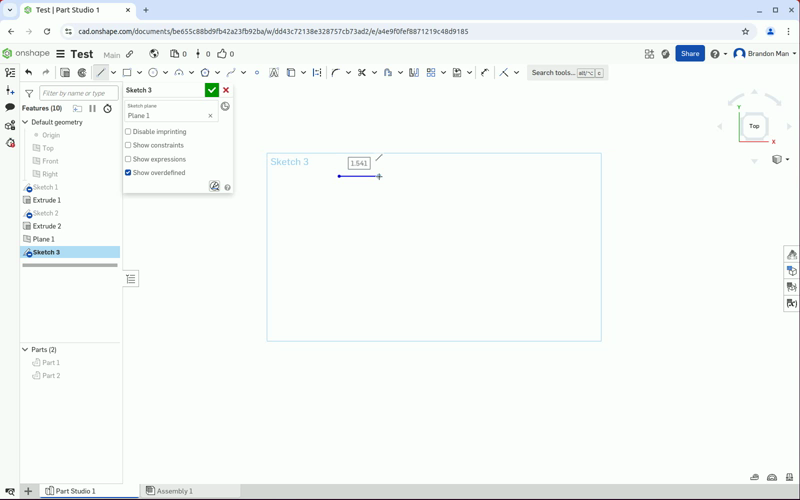
scroll(-6)
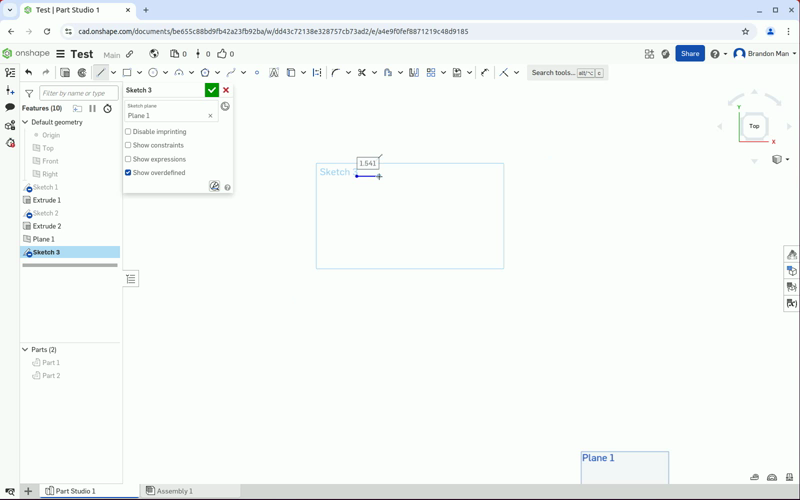
scroll(-6)
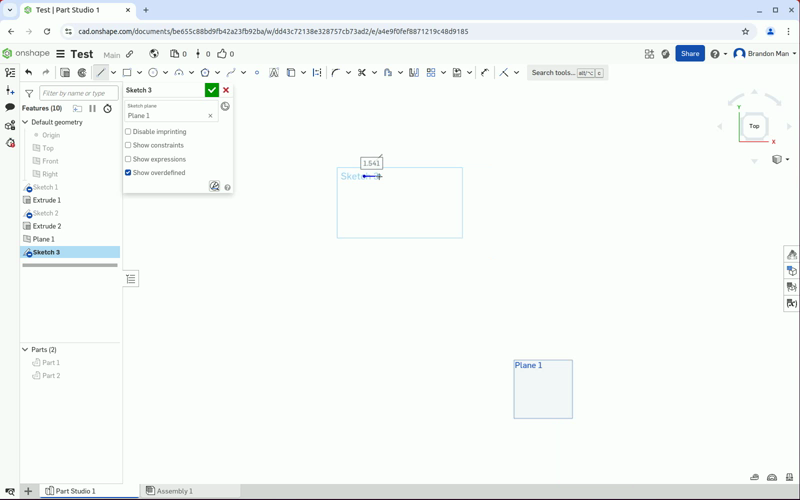
scroll(-6)
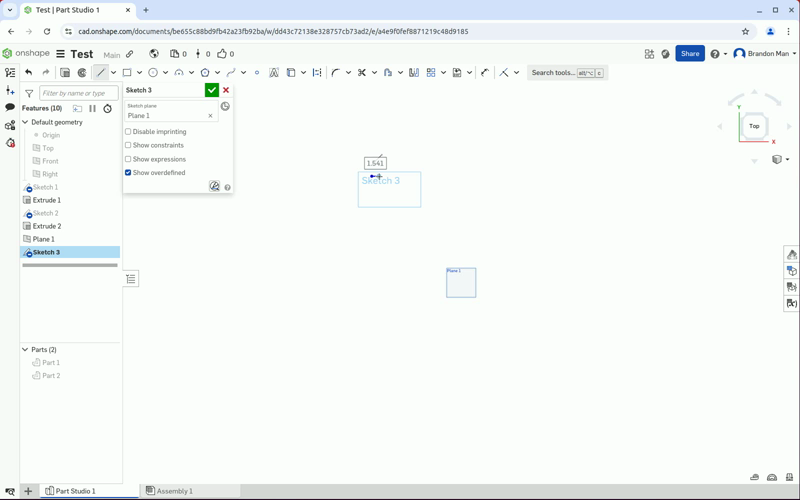
key_up(shift)
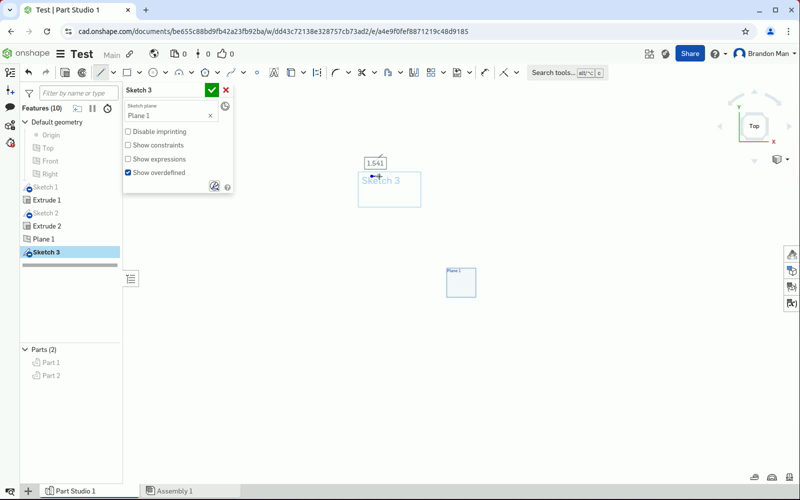
key_down(shift)
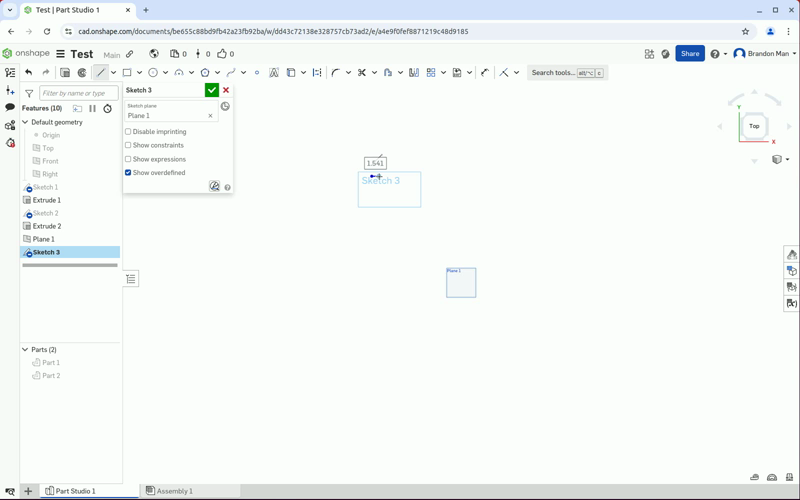
mouse_move(541, 176)
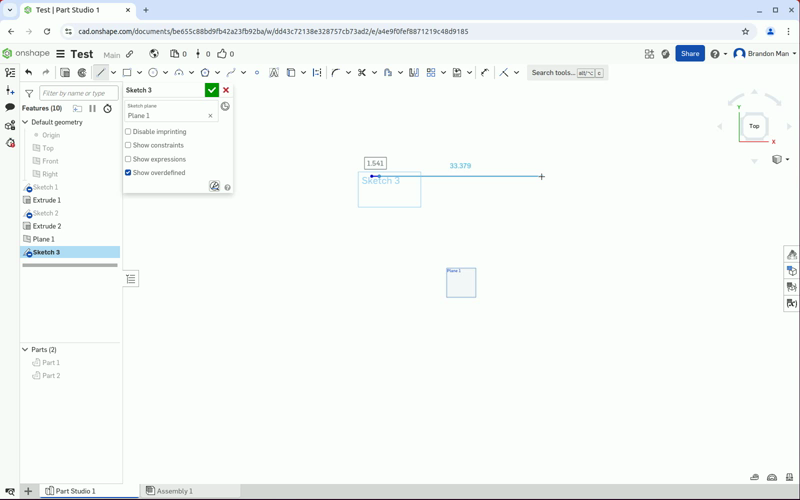
click(541, 176)
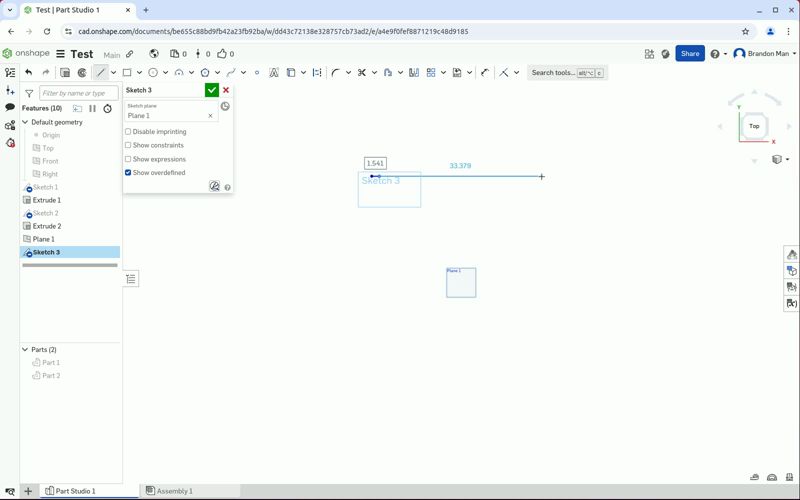
key_up(shift)
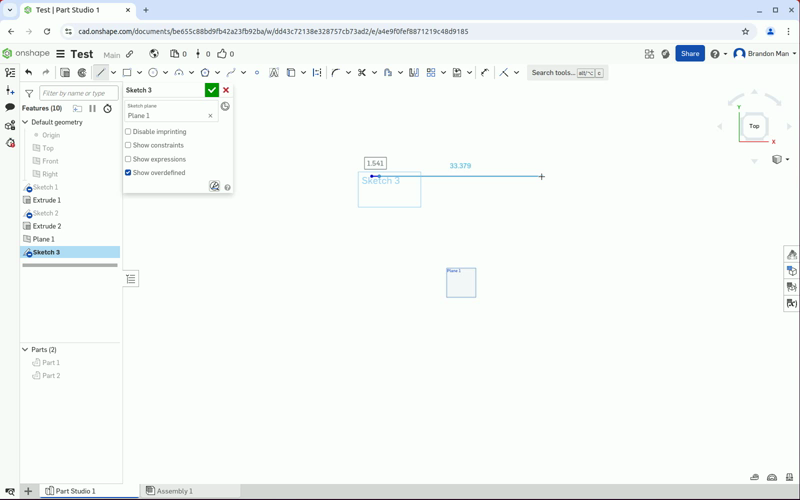
key_down(shift)
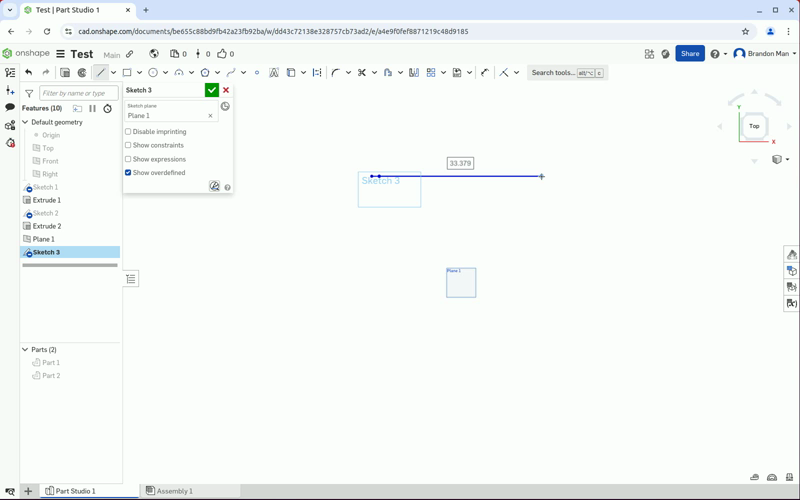
mouse_move(571, 176)
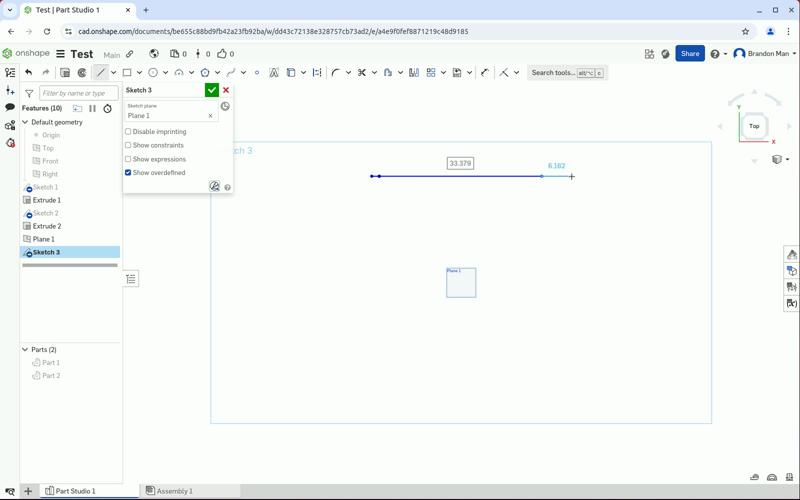
mouse_move(549, 176)
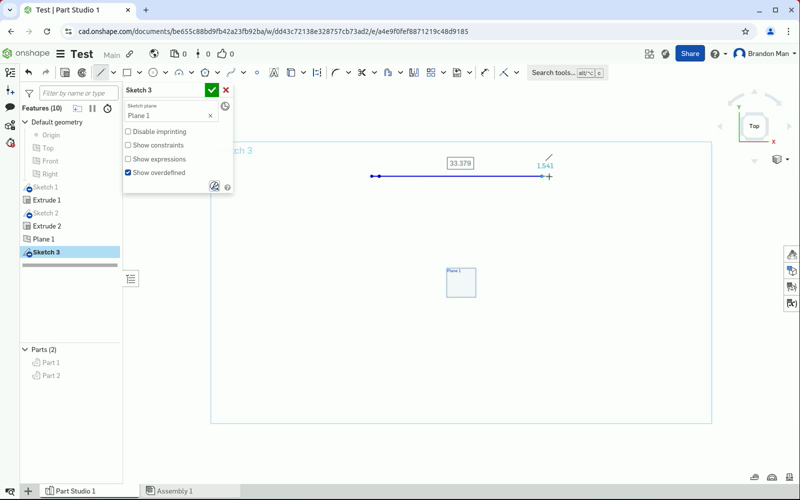
scroll(6)
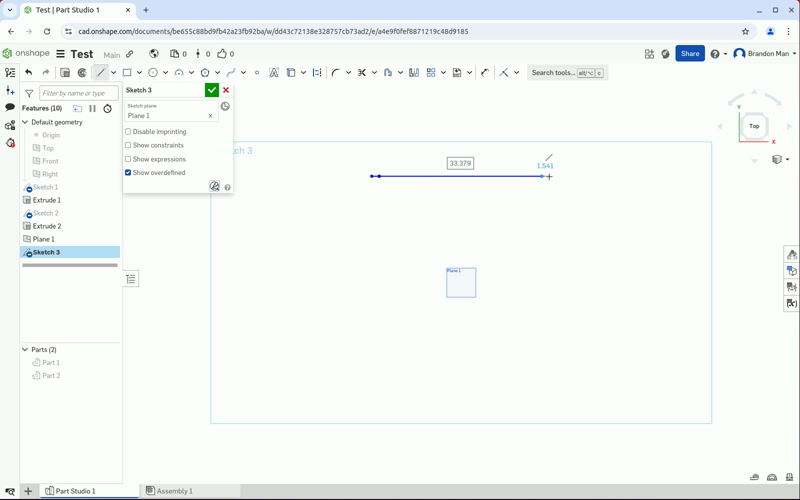
scroll(6)
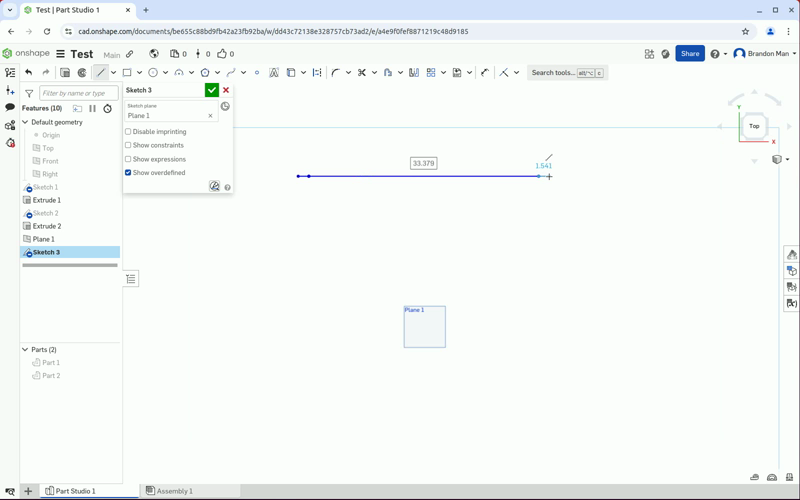
scroll(6)
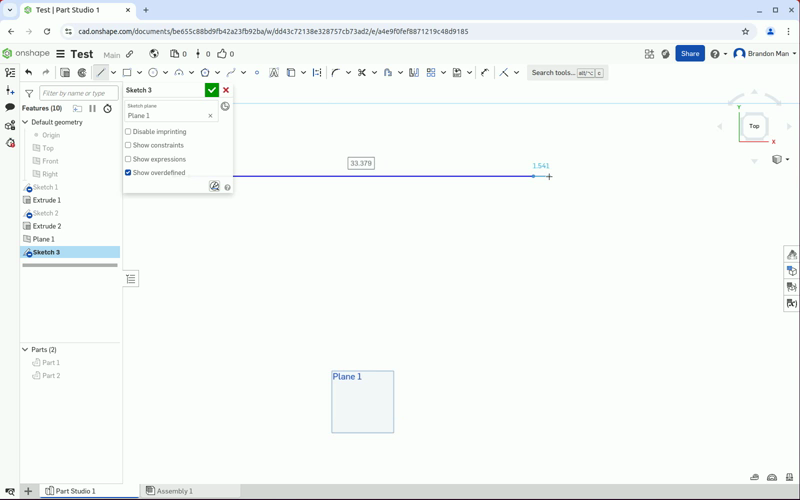
scroll(6)
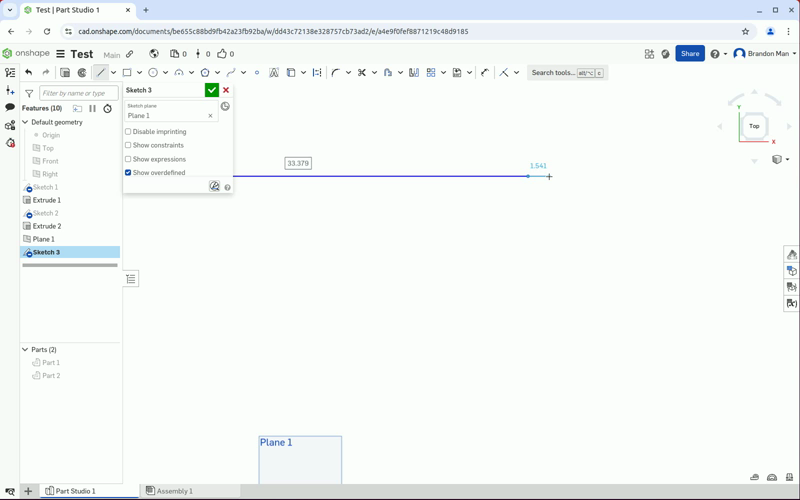
scroll(6)
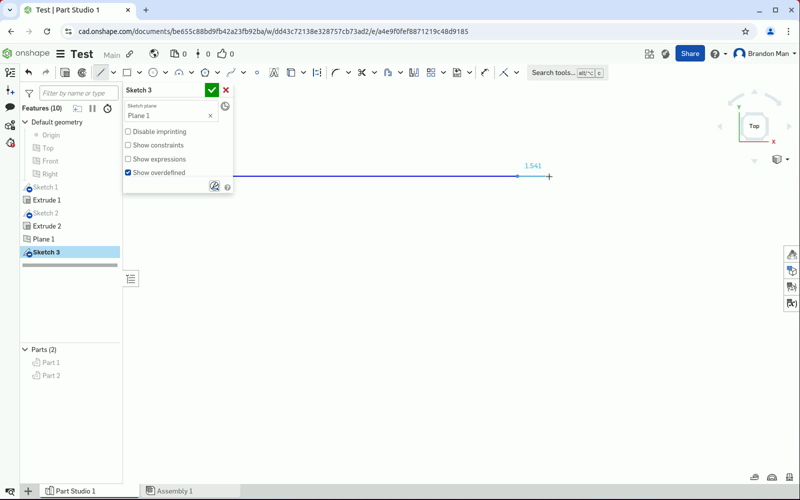
scroll(6)
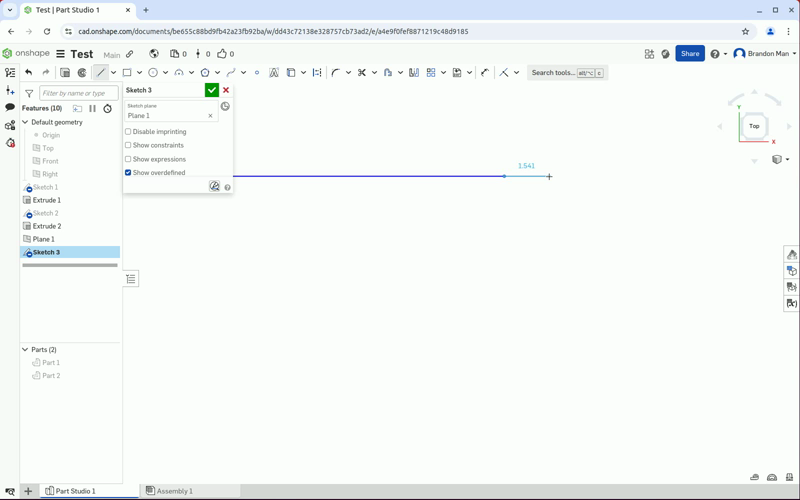
scroll(6)
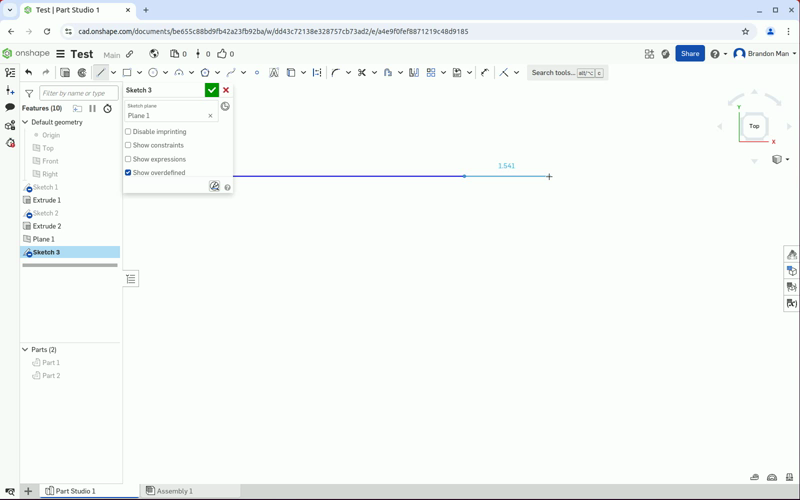
click(549, 176)
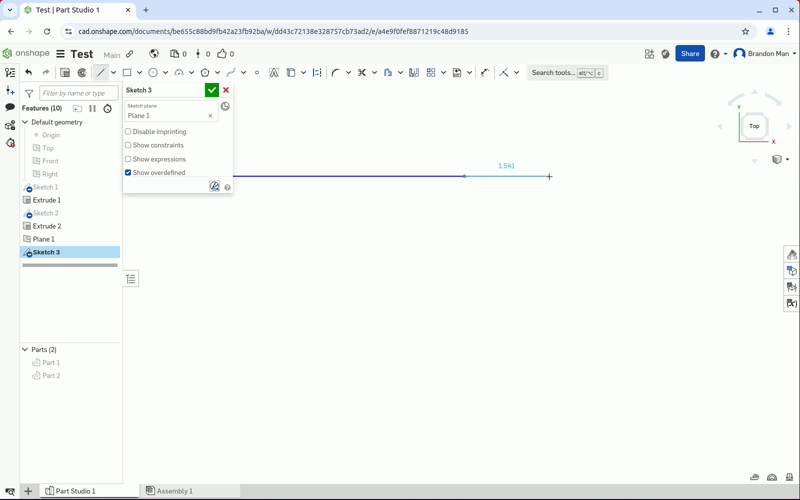
scroll(-6)
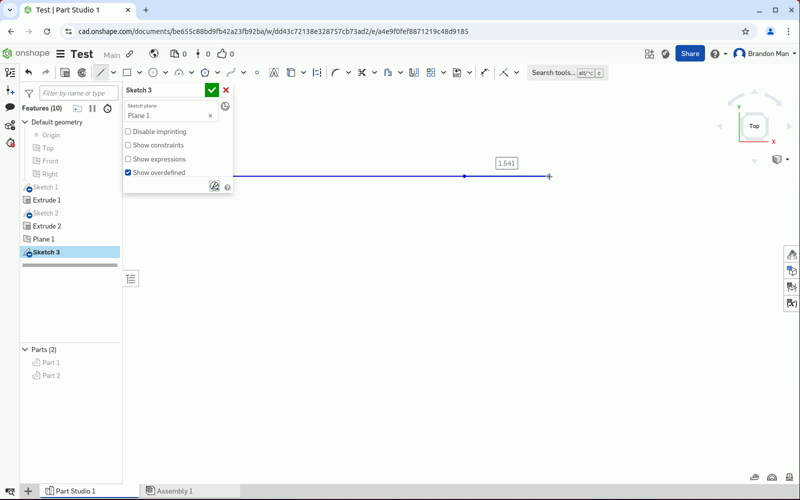
scroll(-6)
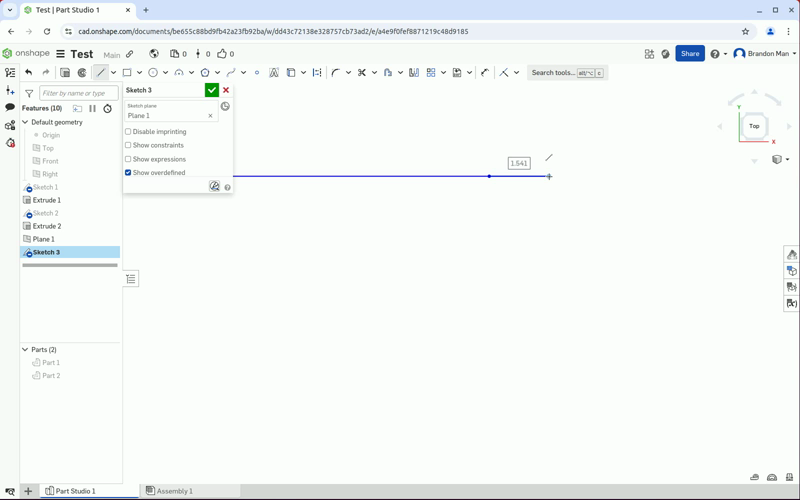
scroll(-6)
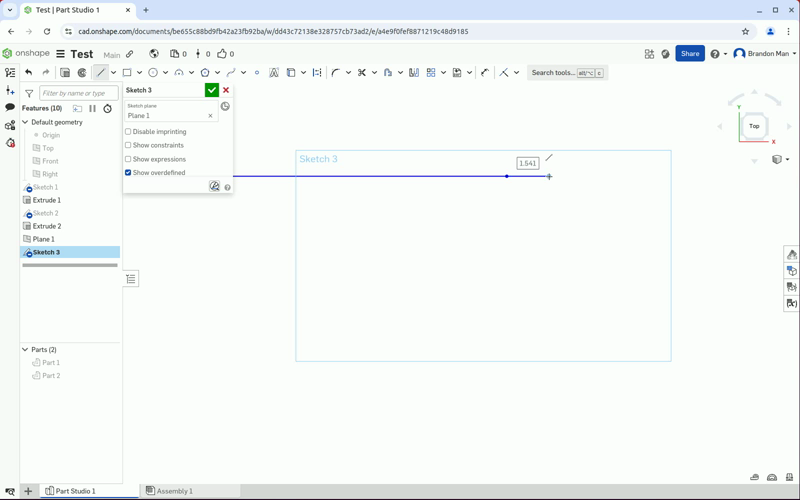
scroll(-6)
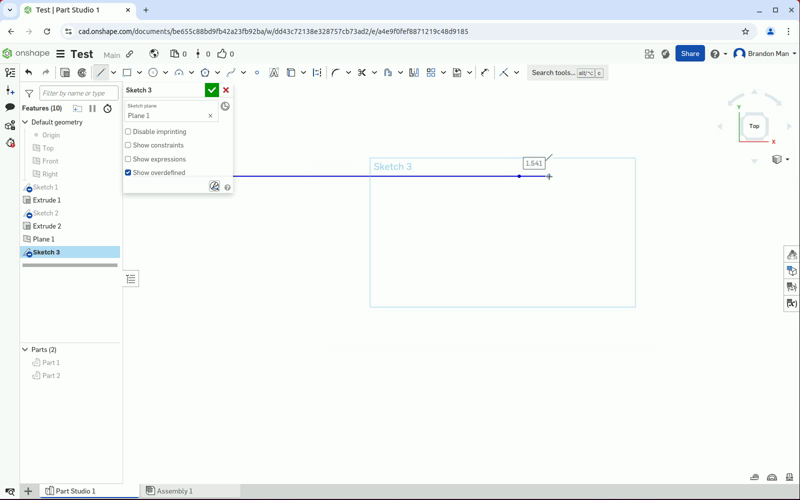
scroll(-6)
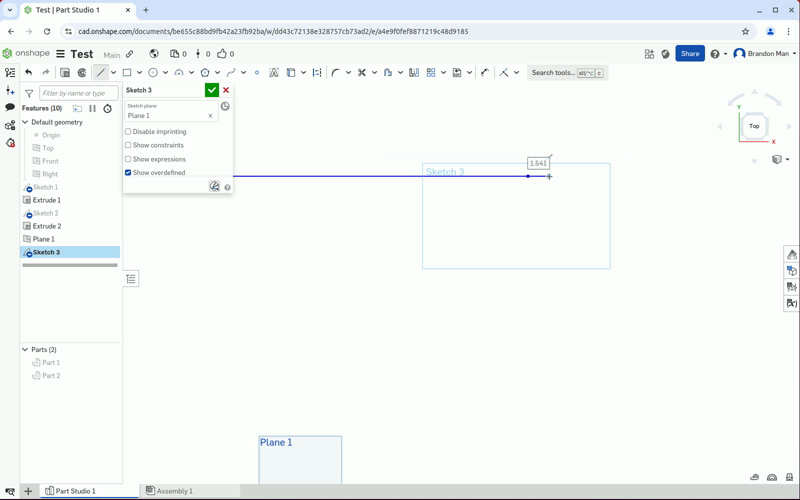
scroll(-6)
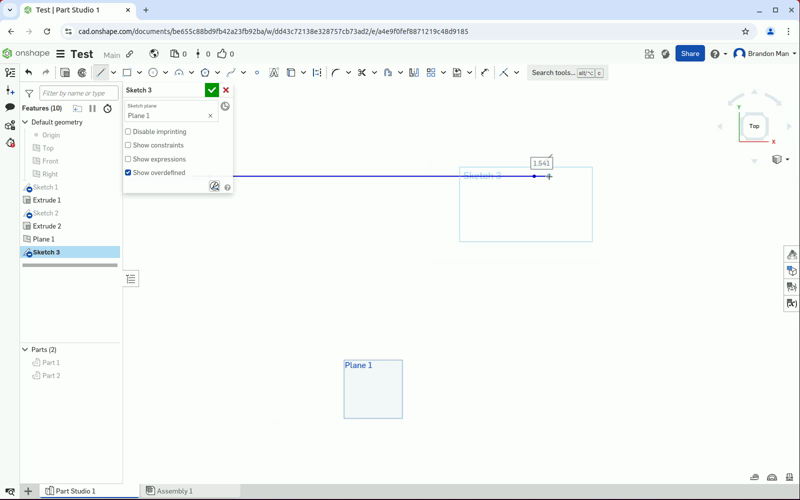
scroll(-6)
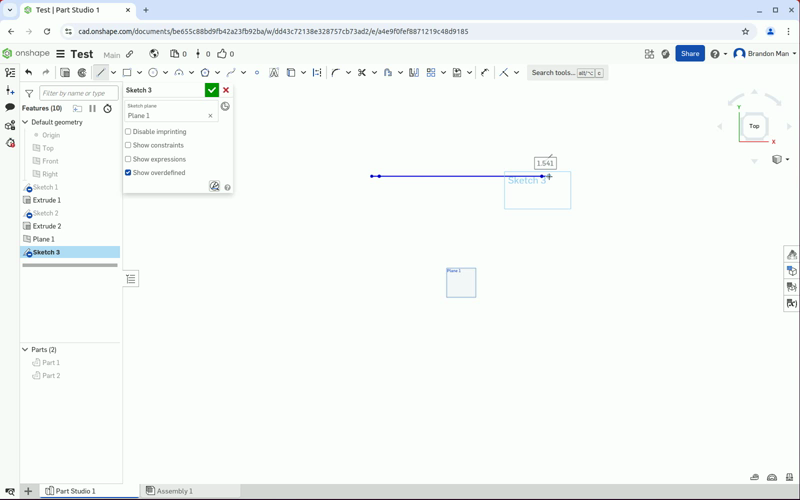
key_up(shift)
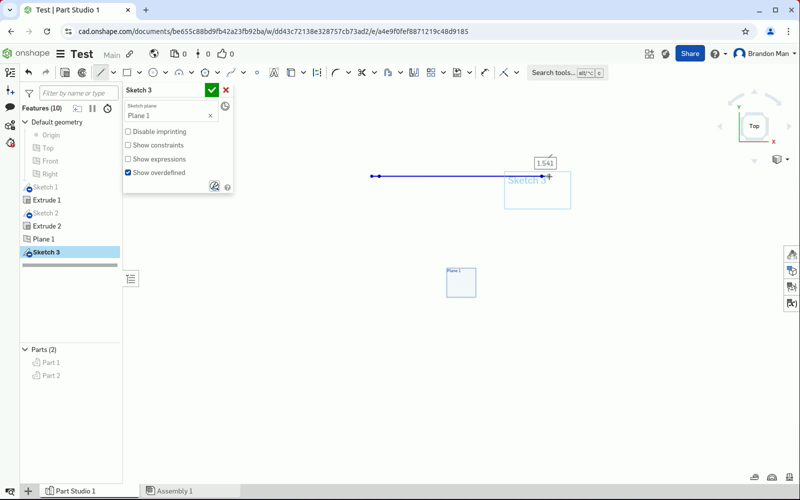
key_down(shift)
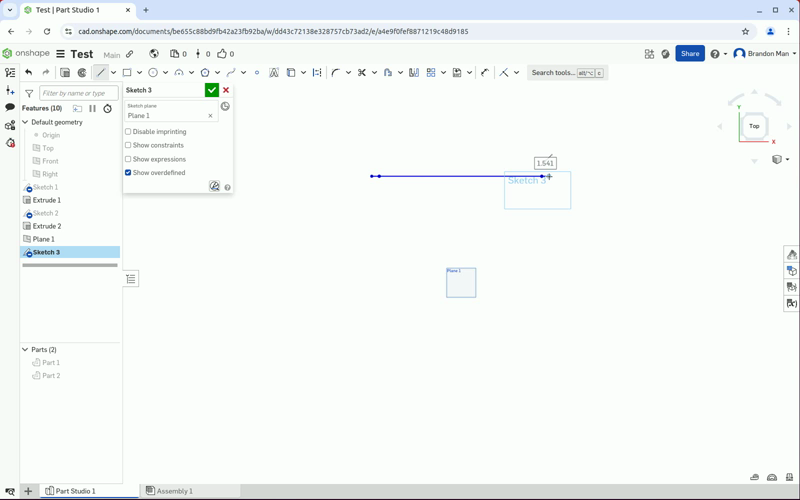
mouse_move(579, 176)
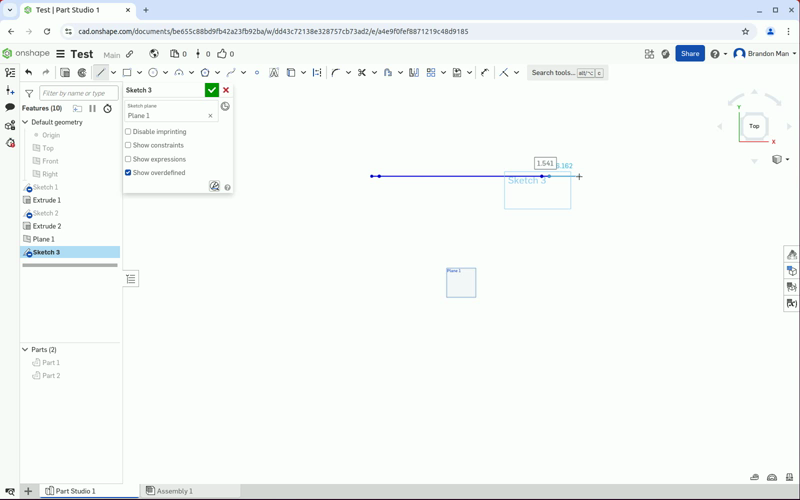
mouse_move(549, 170)
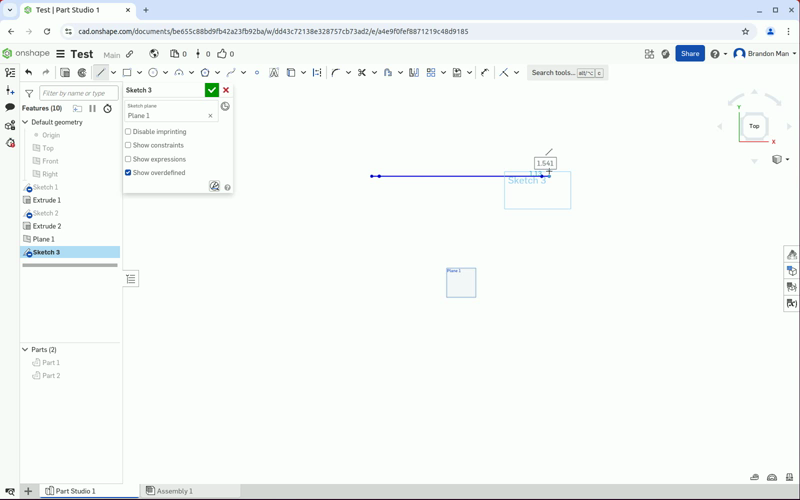
scroll(6)
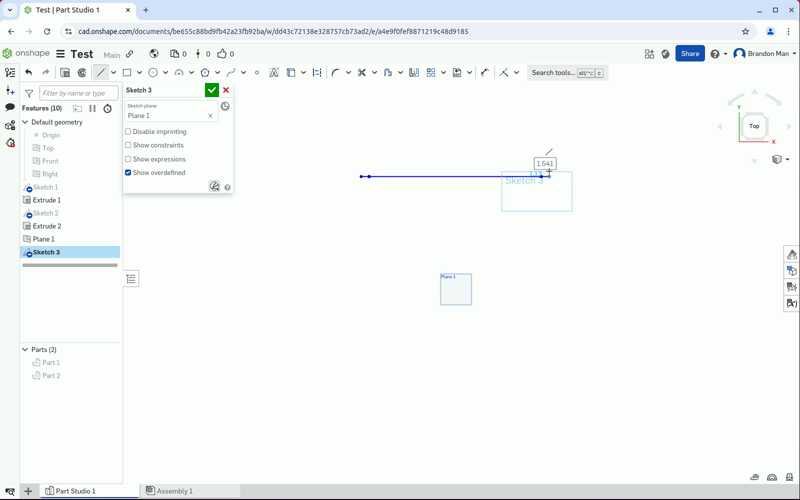
scroll(6)
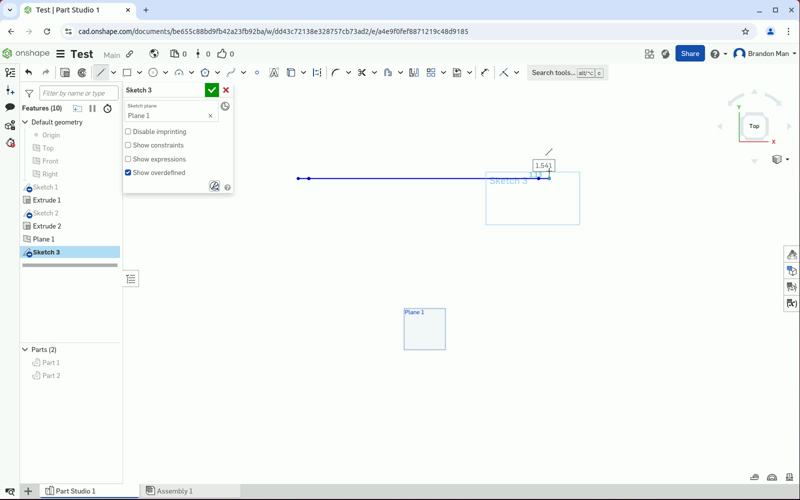
scroll(6)
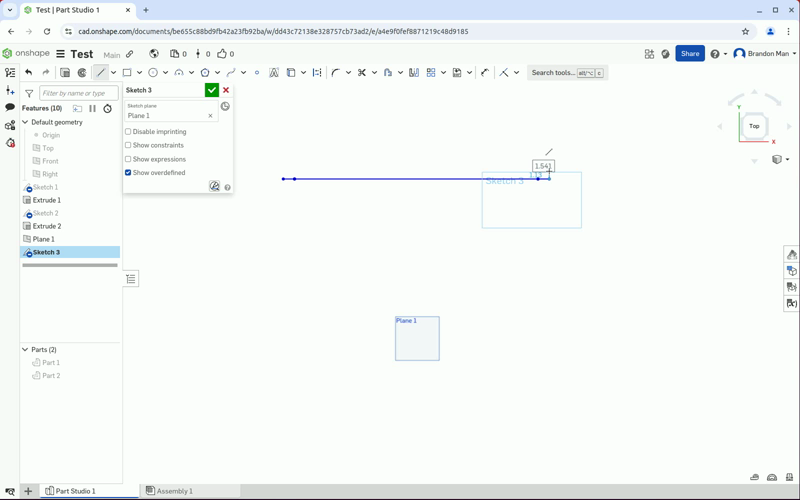
scroll(6)
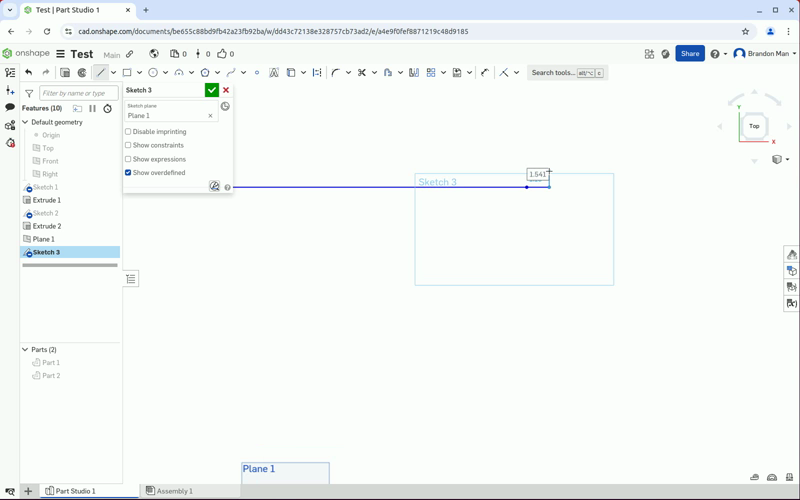
scroll(6)
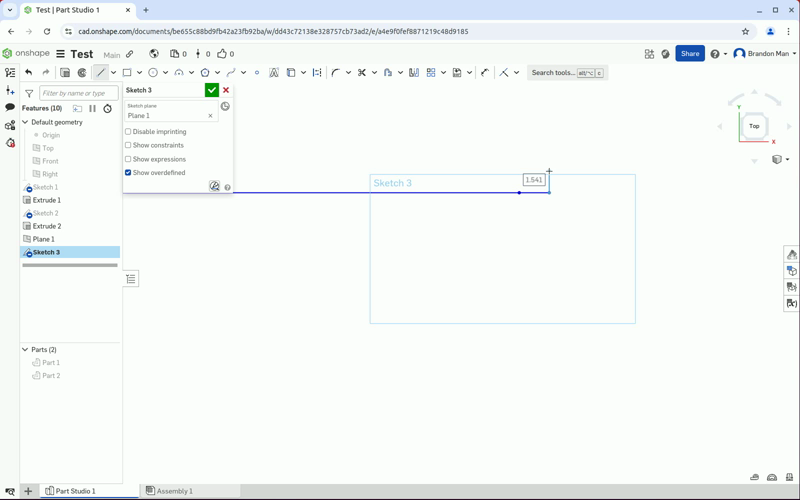
scroll(6)
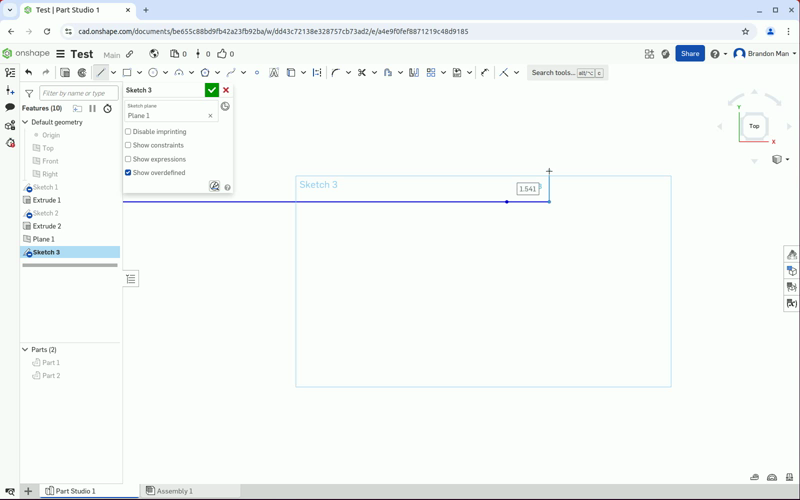
scroll(6)
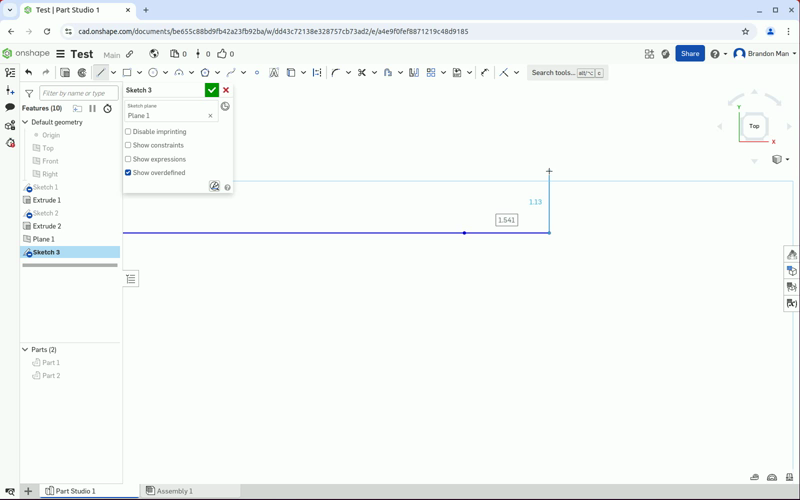
click(549, 170)
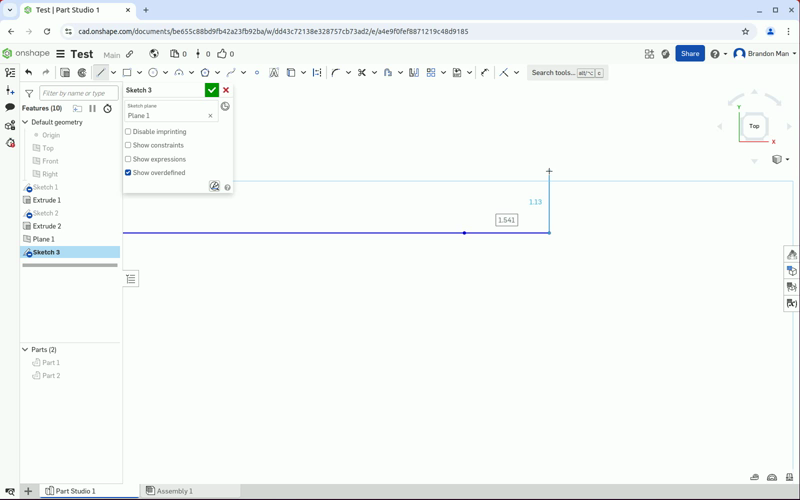
scroll(-6)
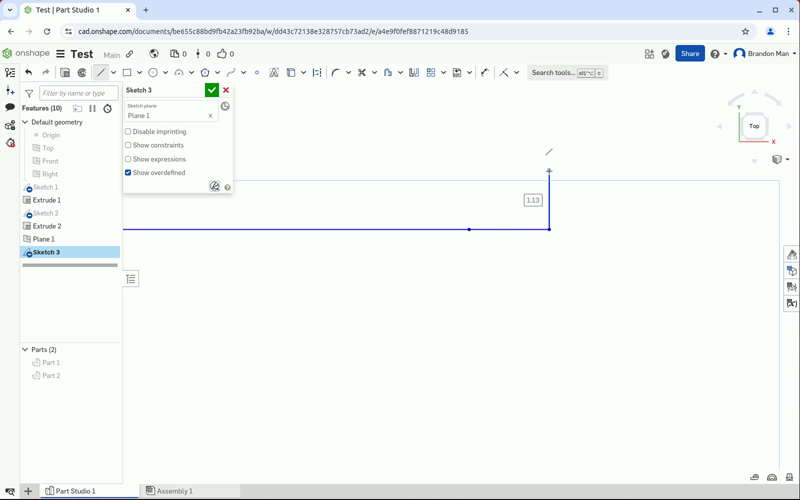
scroll(-6)
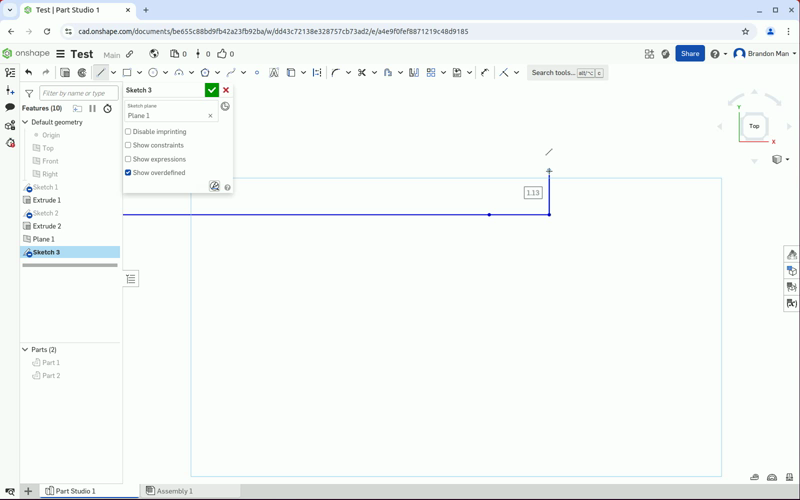
scroll(-6)
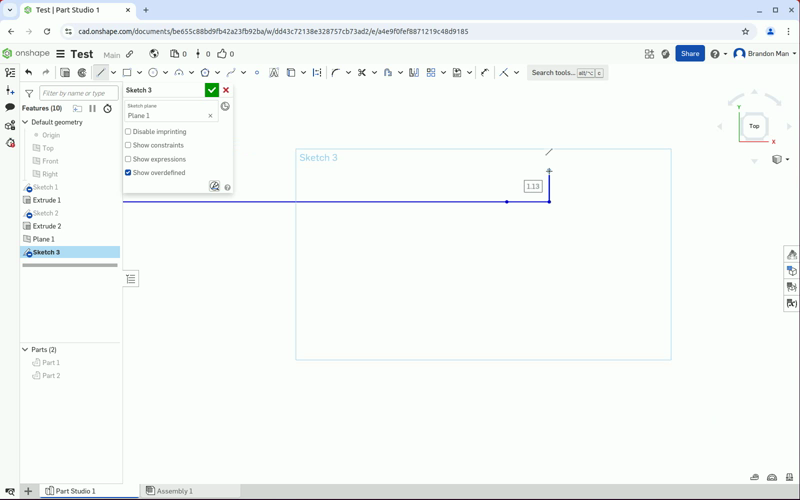
scroll(-6)
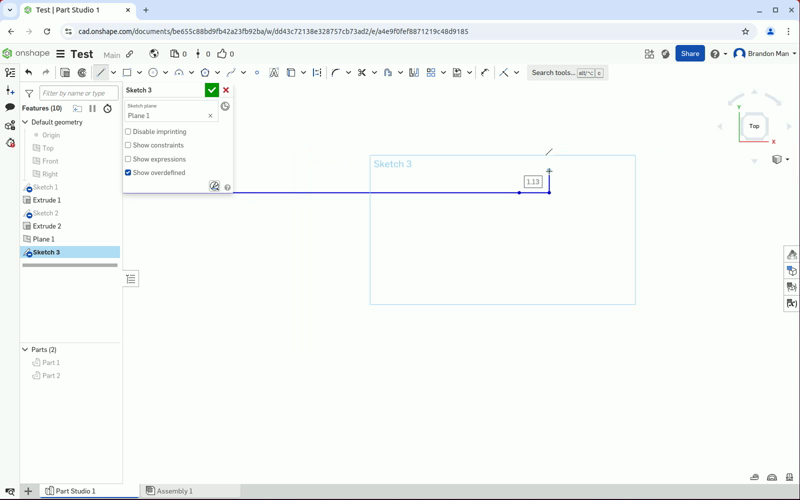
scroll(-6)
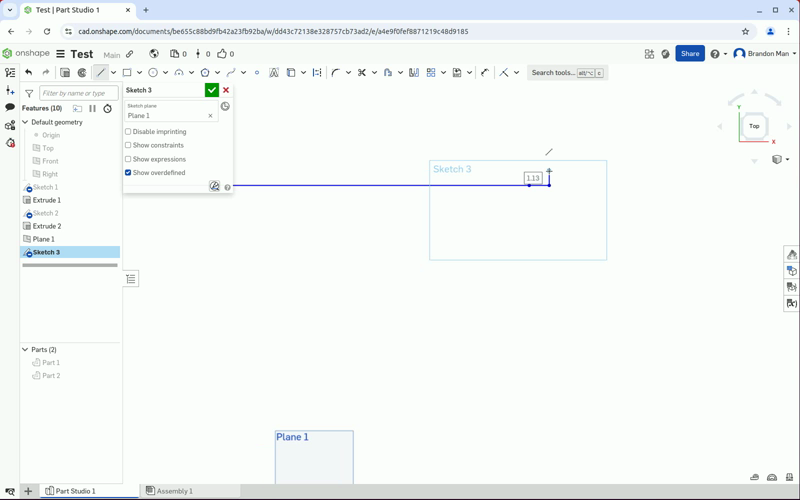
scroll(-6)
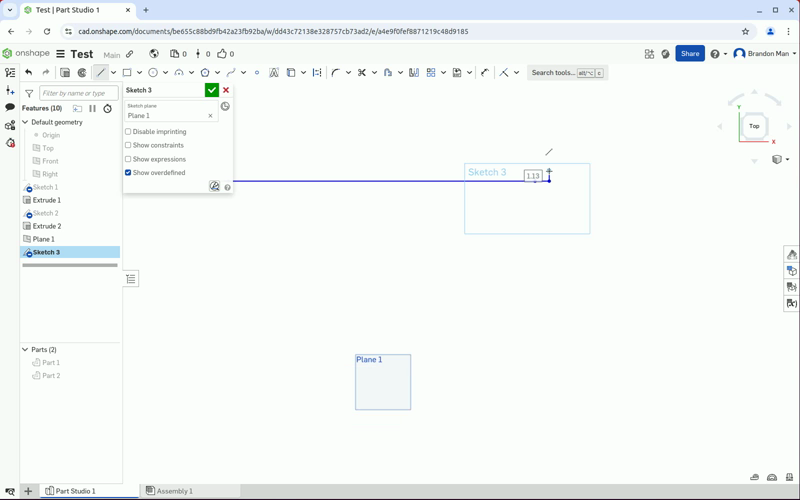
scroll(-6)
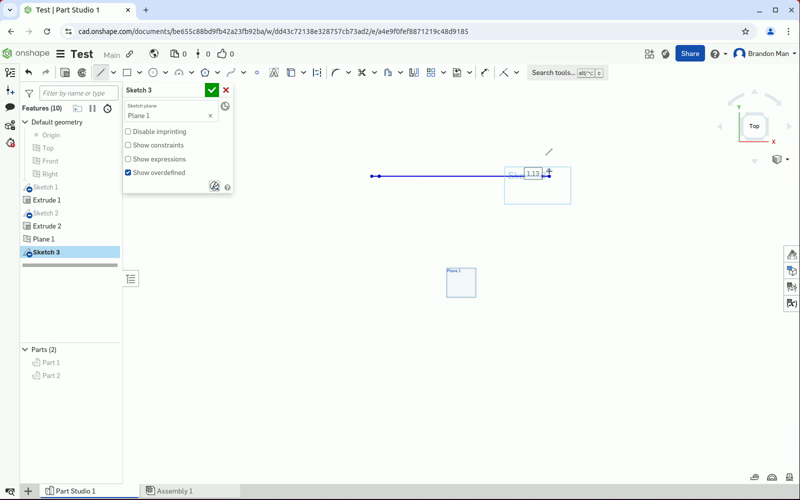
key_up(shift)
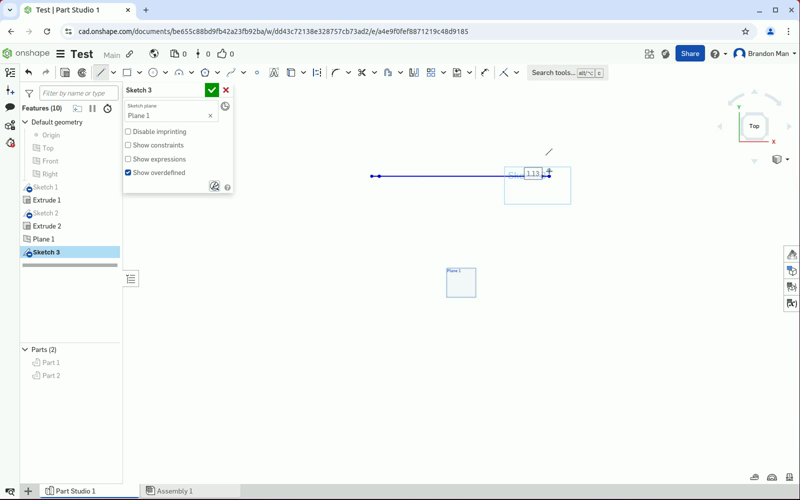
key_down(shift)
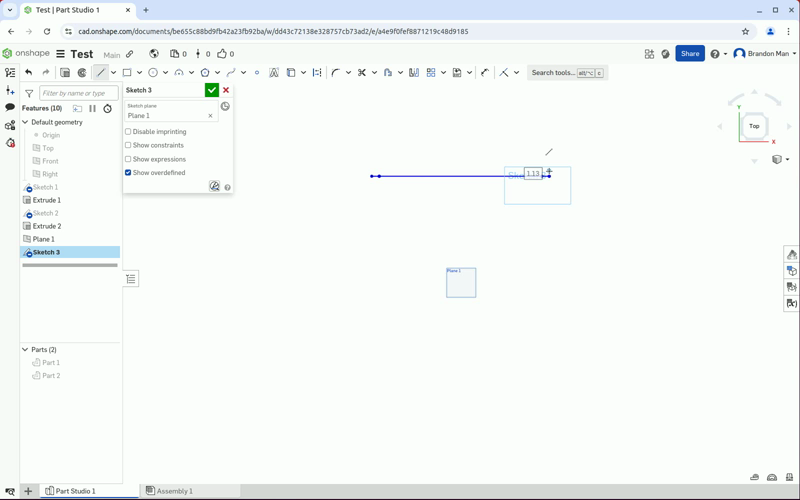
mouse_move(371, 170)
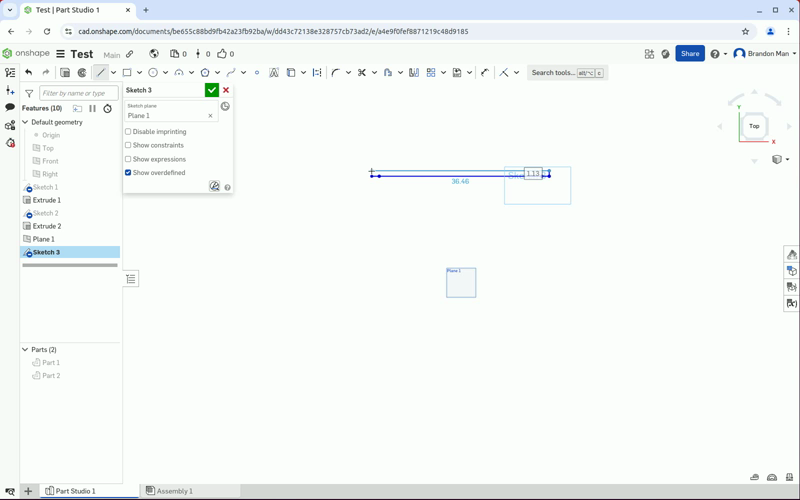
click(371, 170)
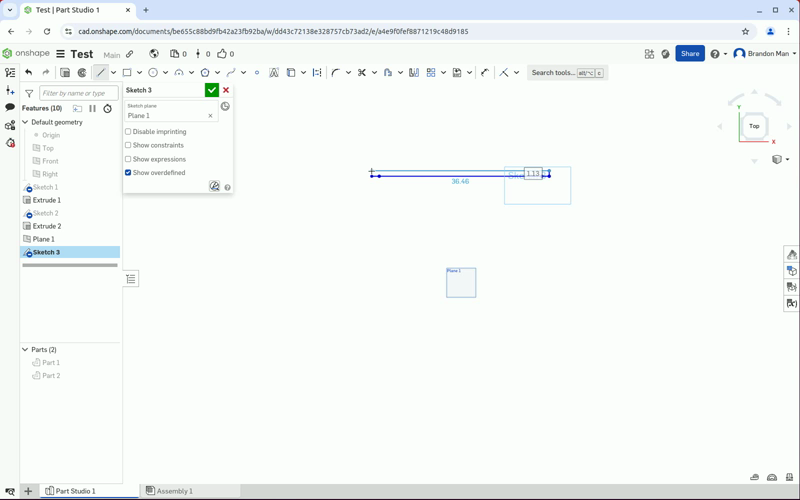
key_up(shift)
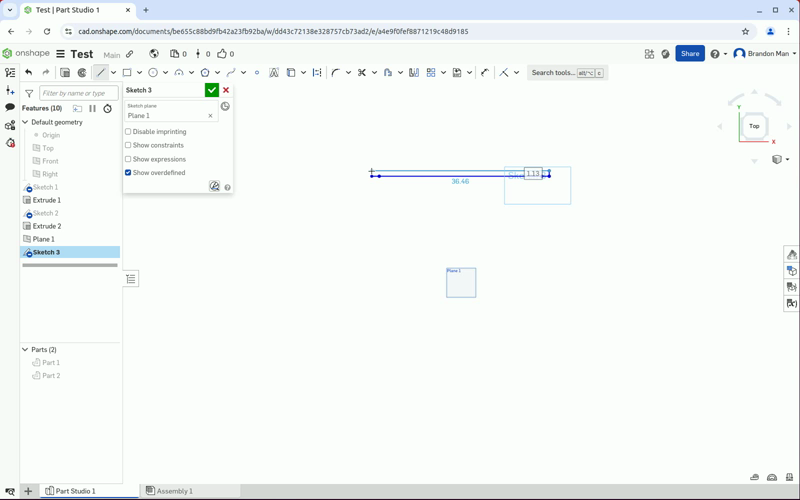
mouse_move(401, 170)
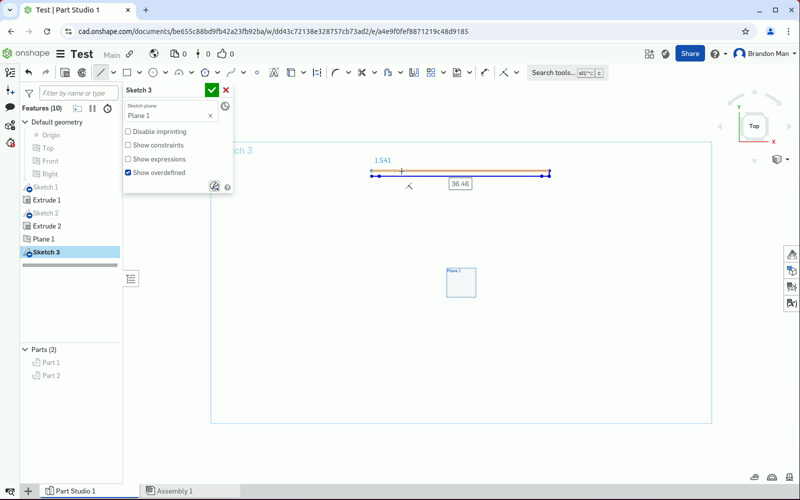
key_down(shift)
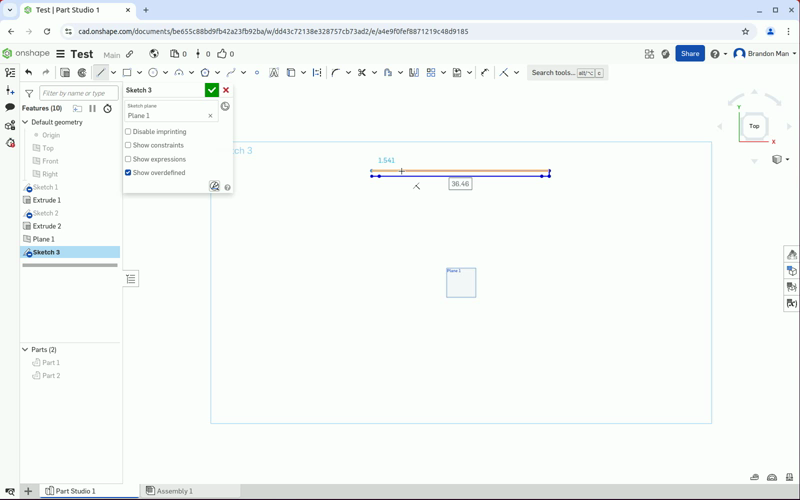
mouse_move(371, 176)
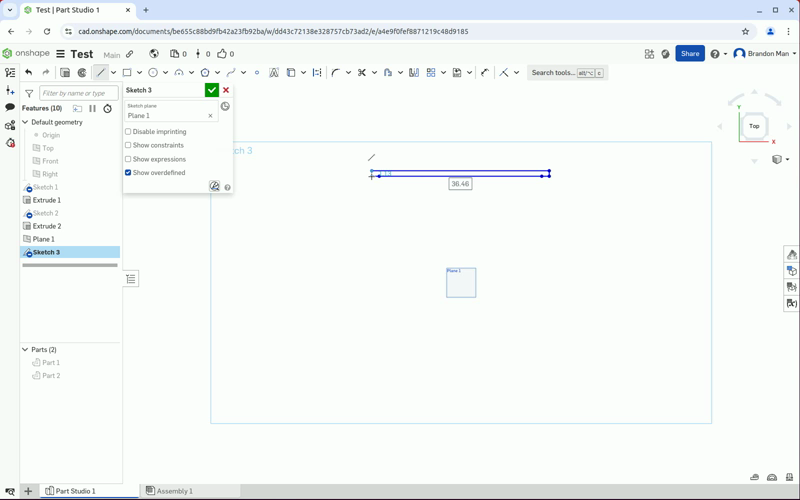
scroll(6)
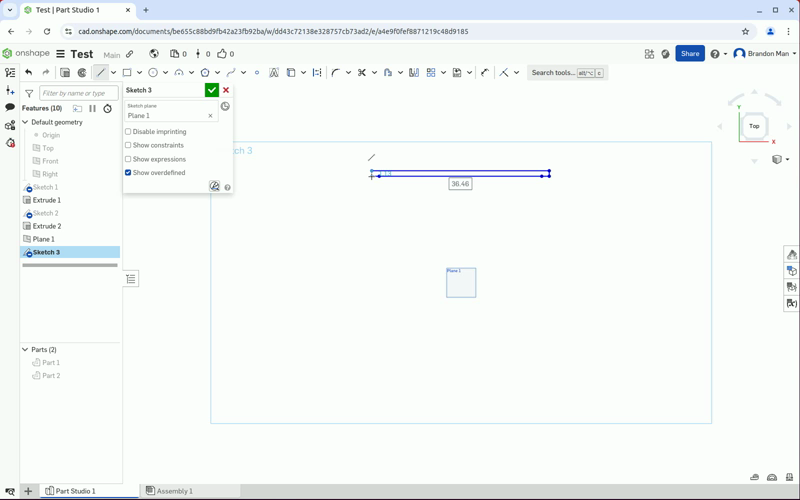
scroll(6)
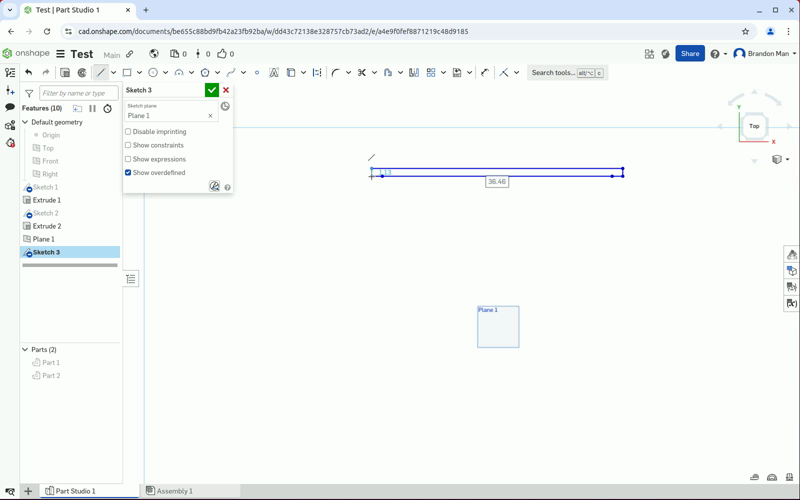
scroll(6)
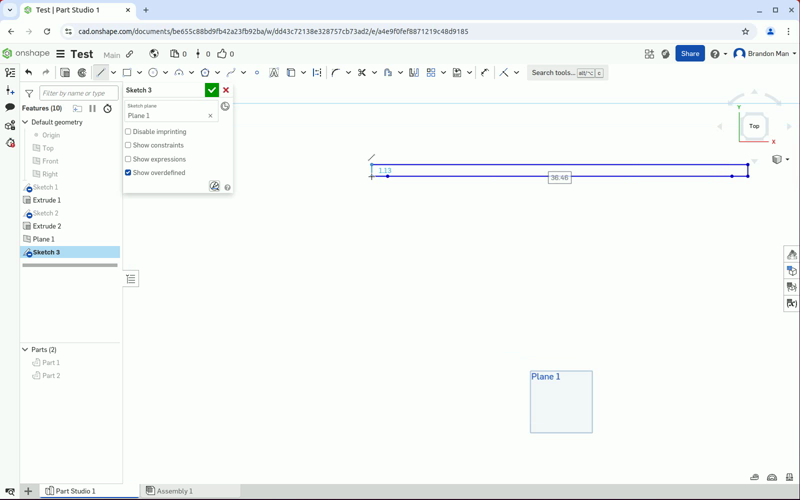
scroll(6)
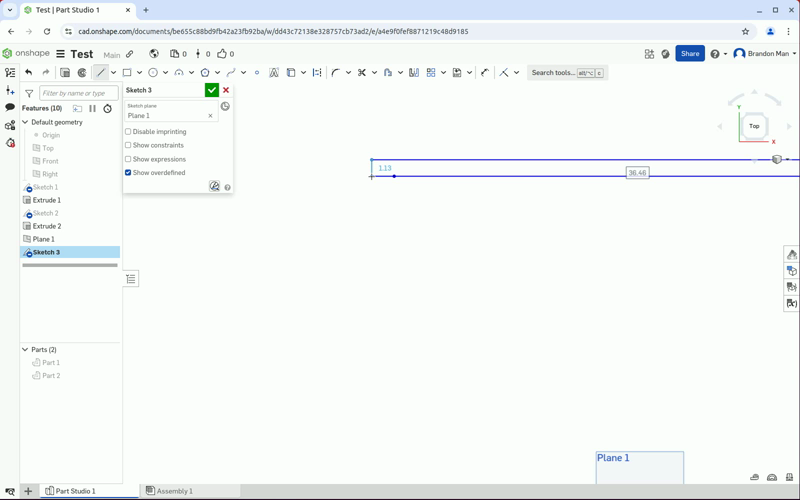
scroll(6)
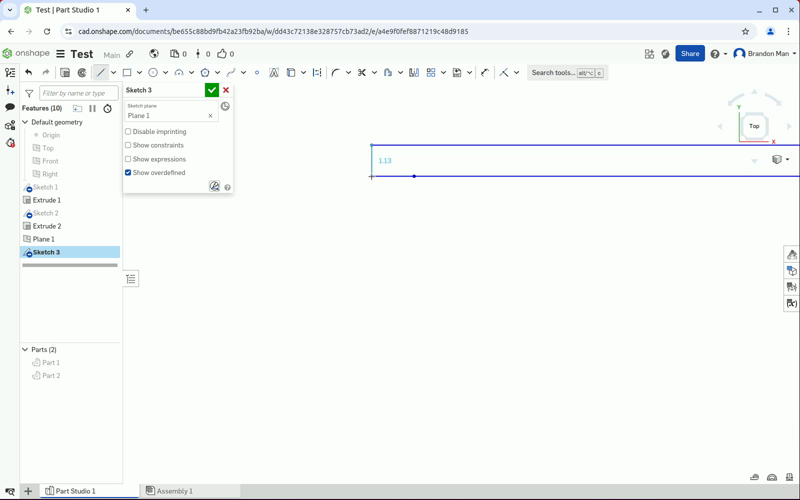
scroll(6)
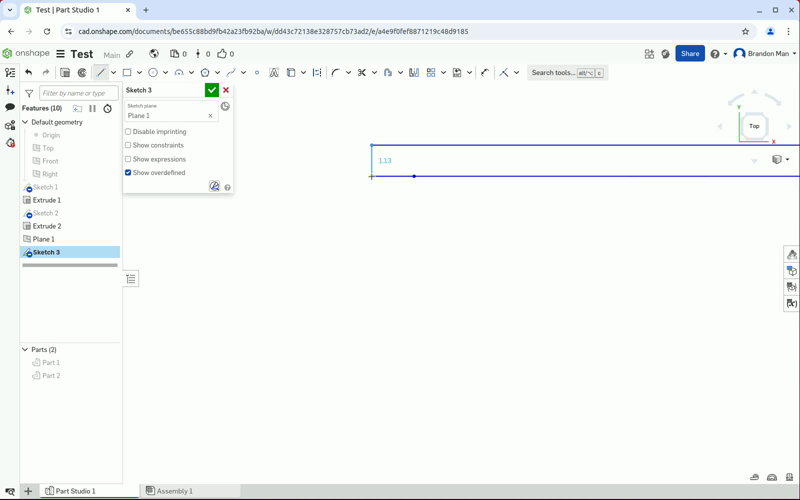
scroll(6)
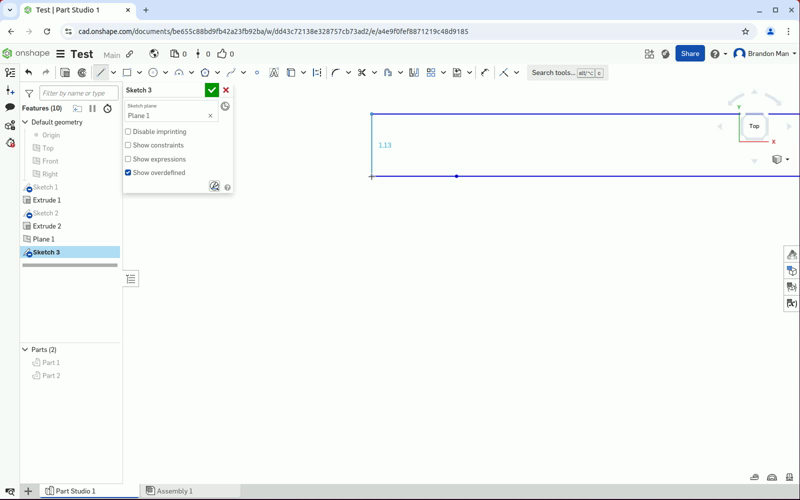
key_up(shift)
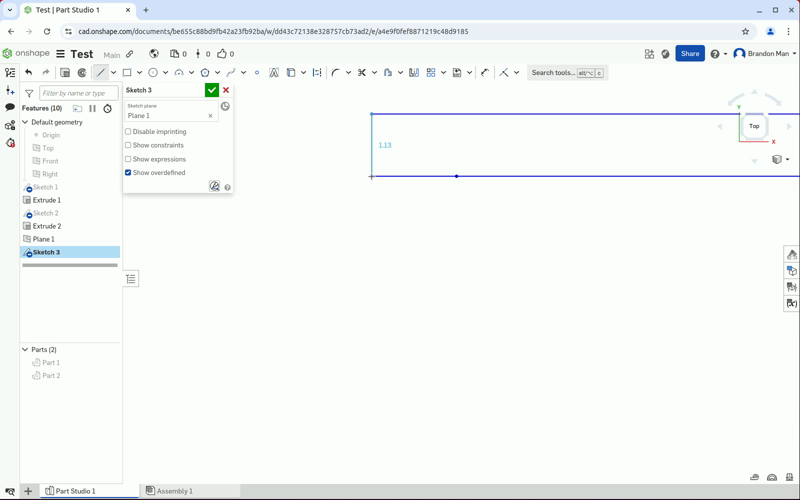
click(371, 176)
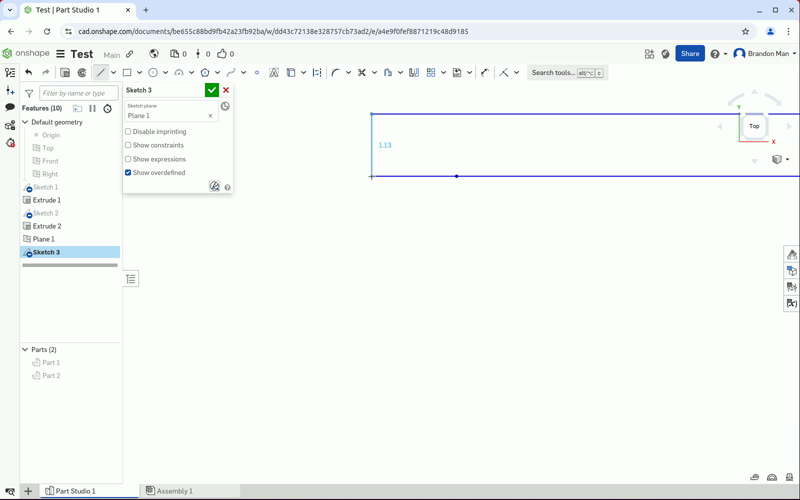
scroll(-6)
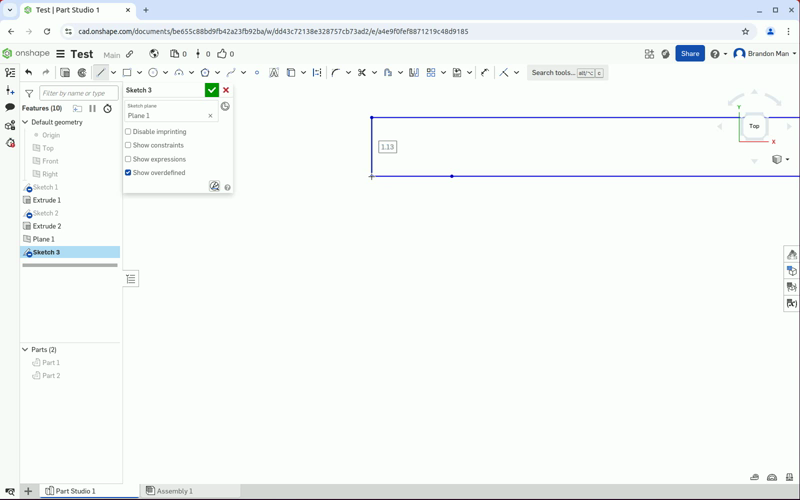
scroll(-6)
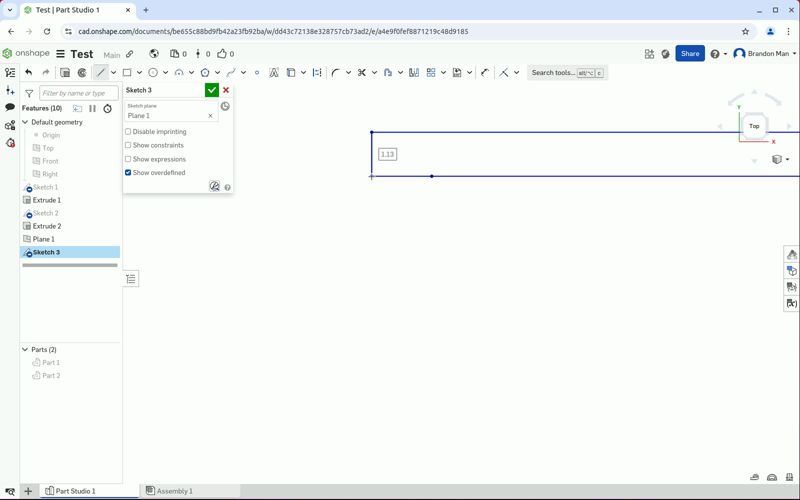
scroll(-6)
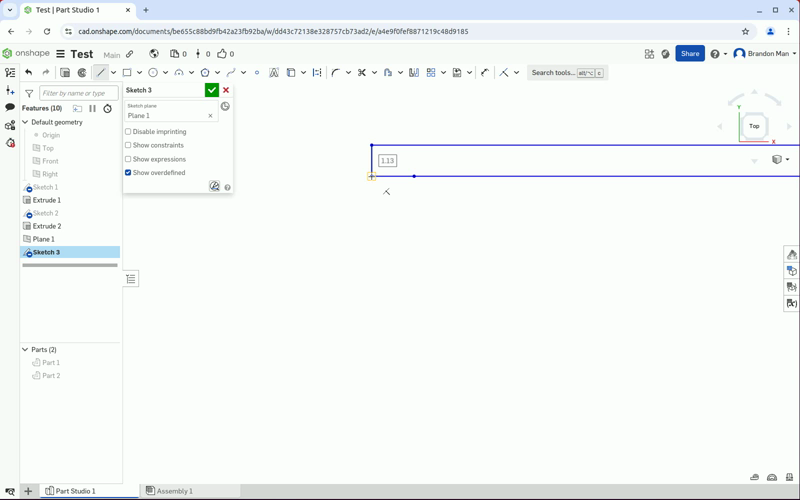
scroll(-6)
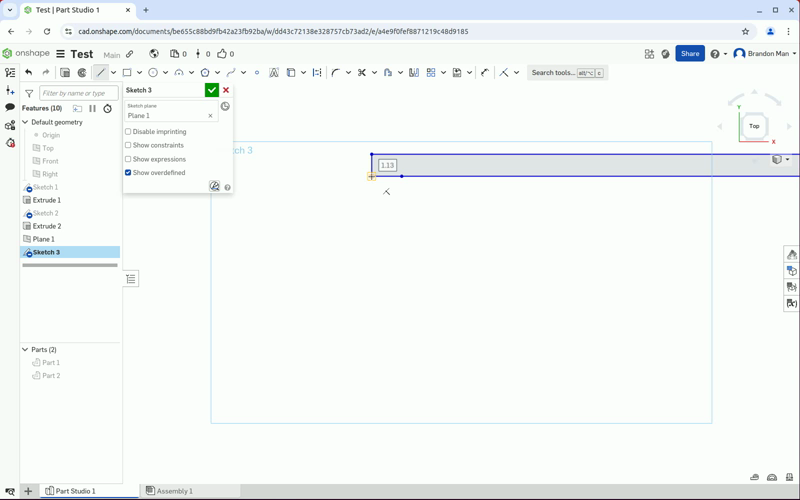
scroll(-6)
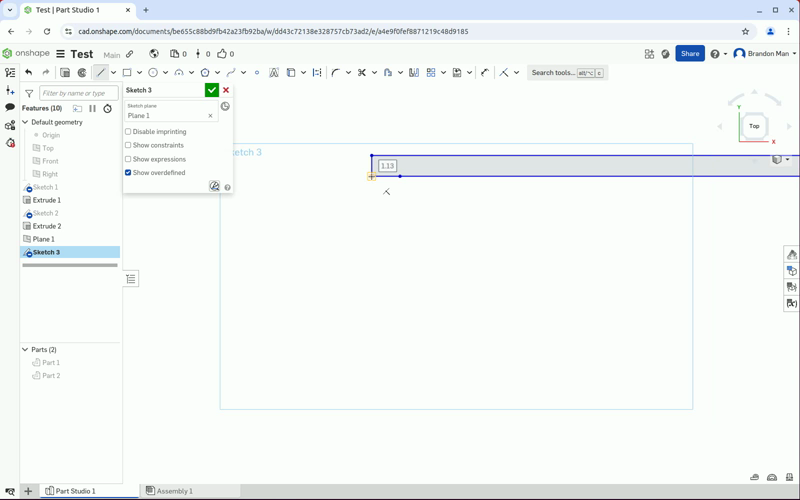
scroll(-6)
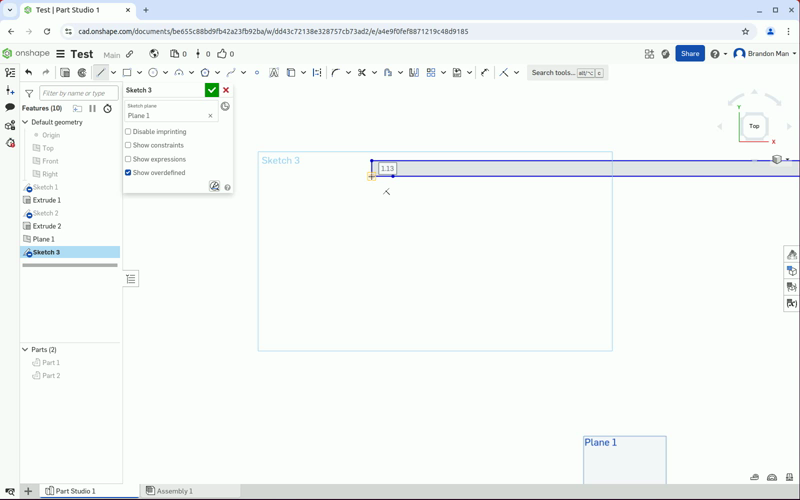
scroll(-6)
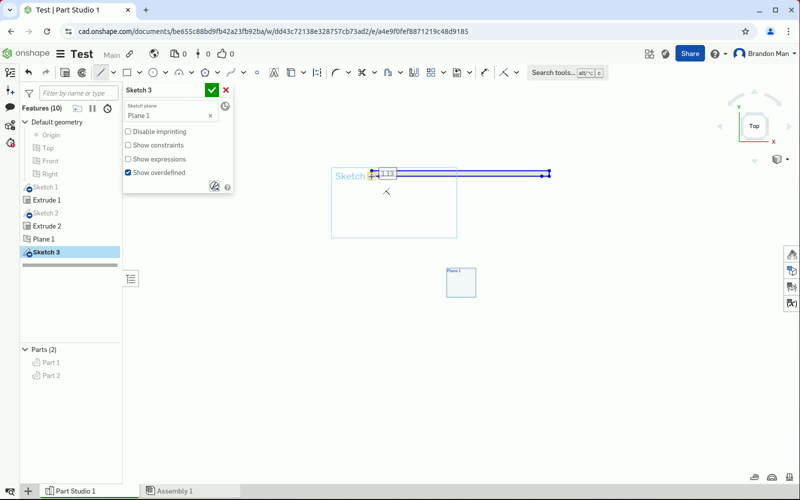
key(esc)
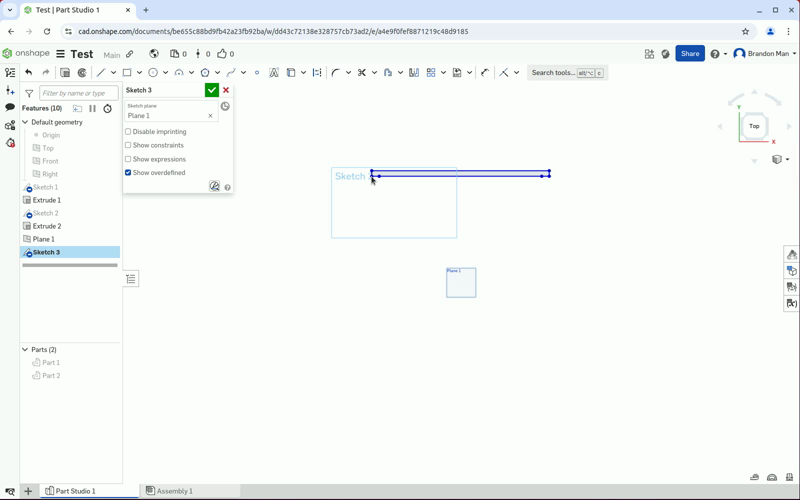
mouse_move(447, 175)
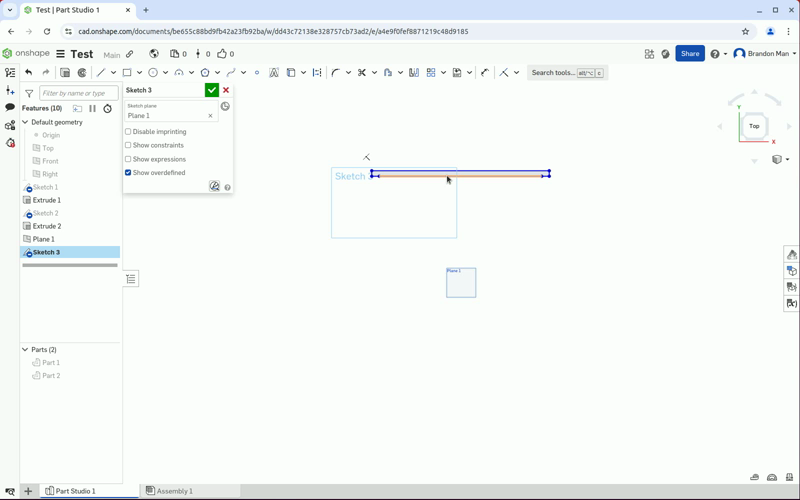
scroll(6)
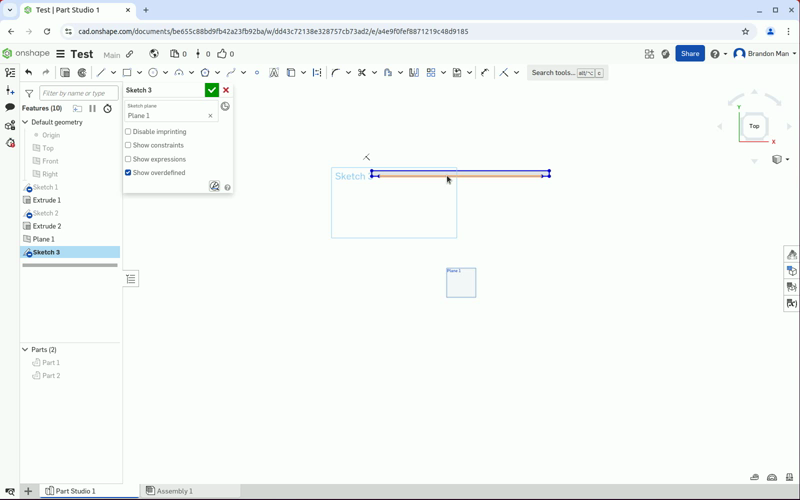
scroll(6)
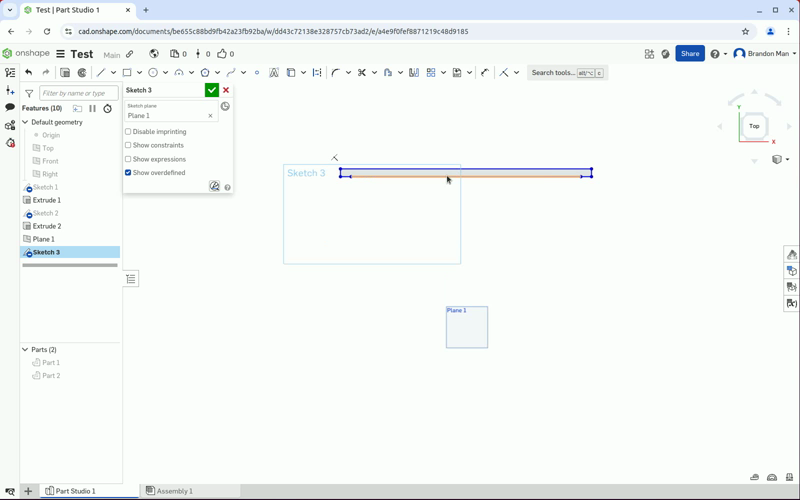
scroll(6)
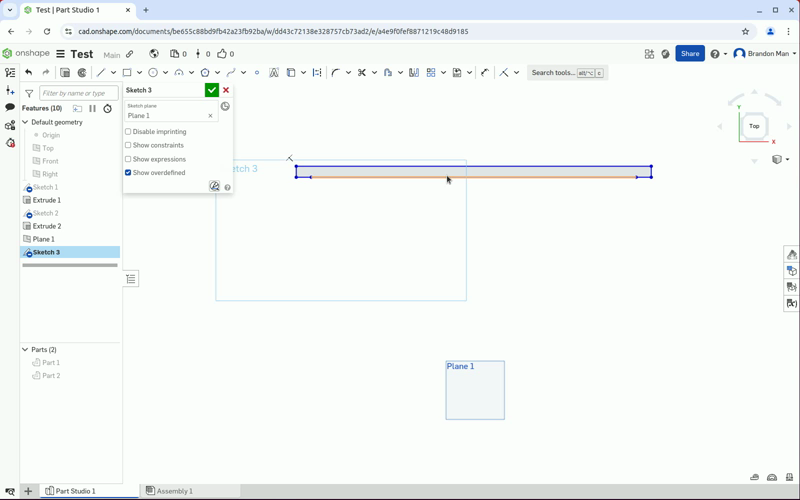
scroll(6)
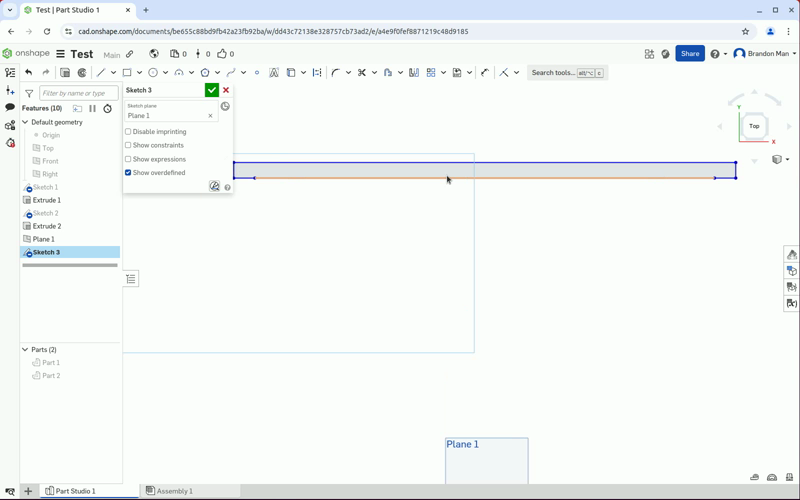
scroll(6)
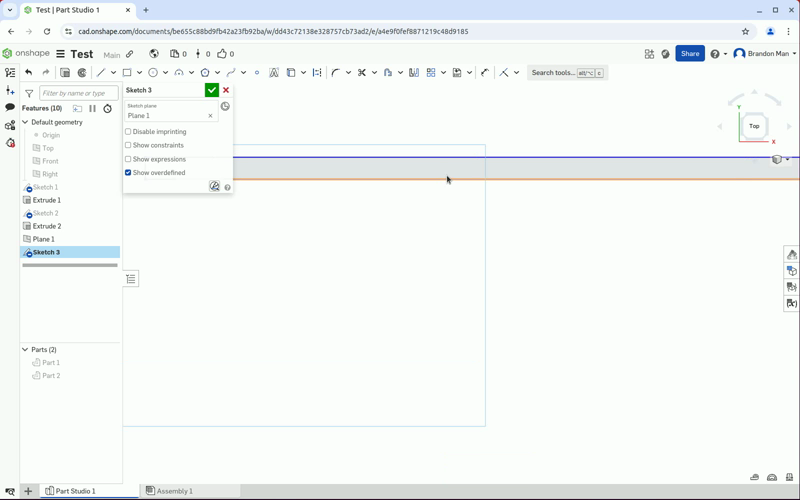
scroll(6)
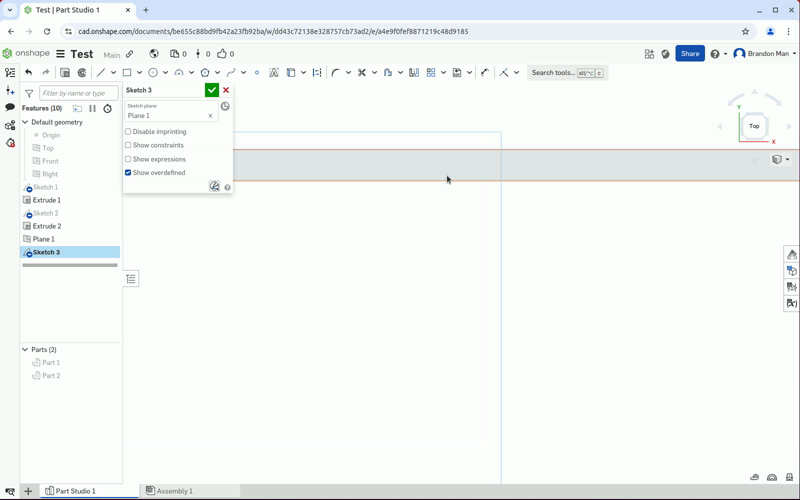
scroll(6)
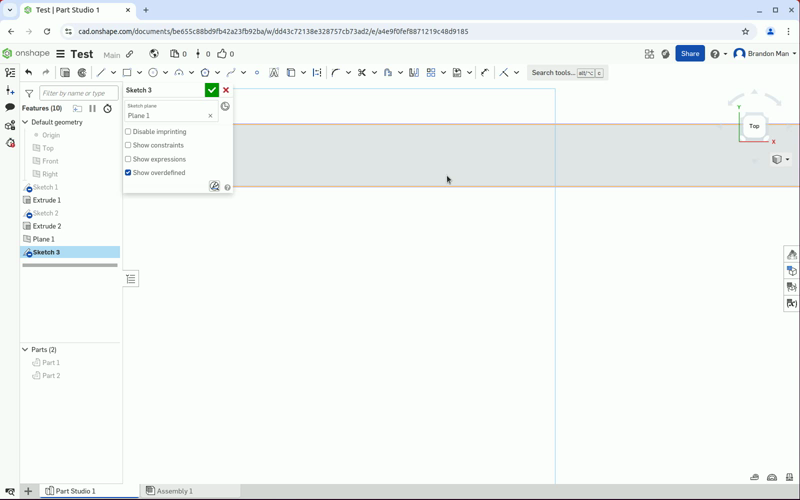
click(447, 175)
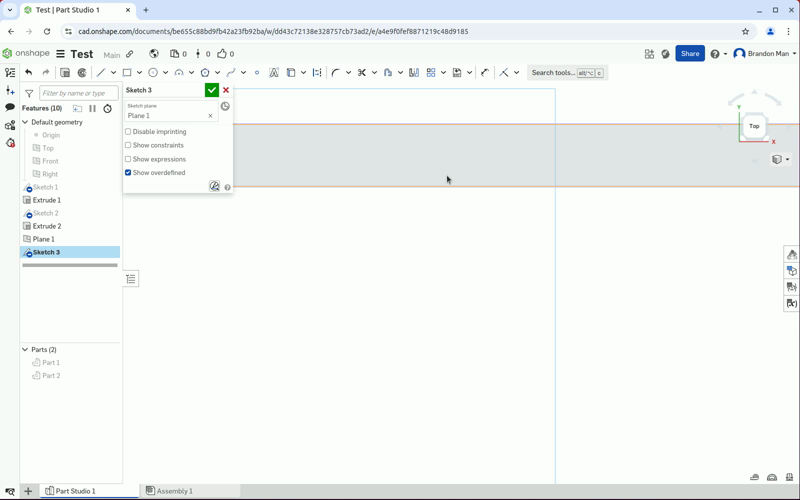
scroll(-6)
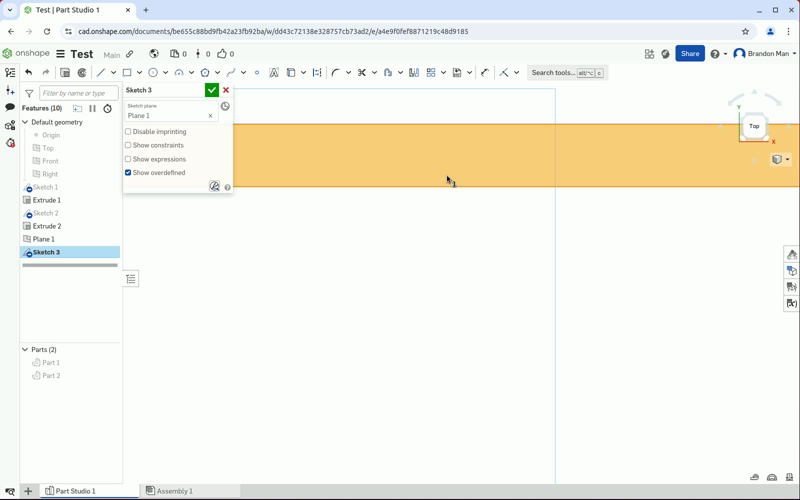
scroll(-6)
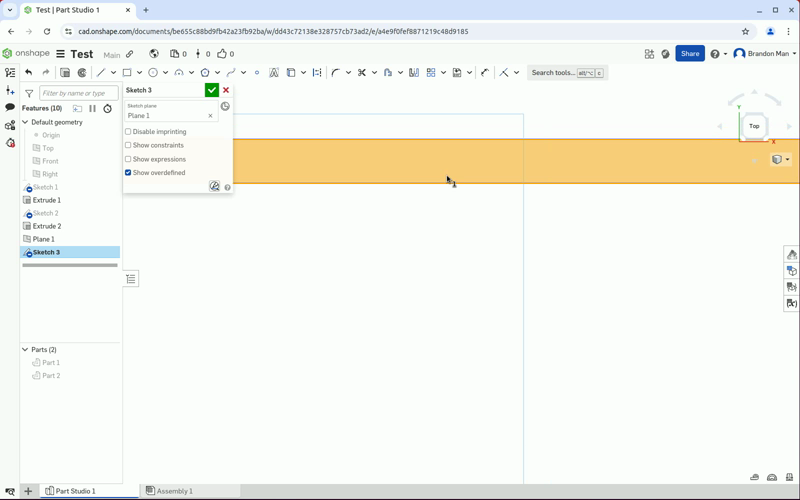
scroll(-6)
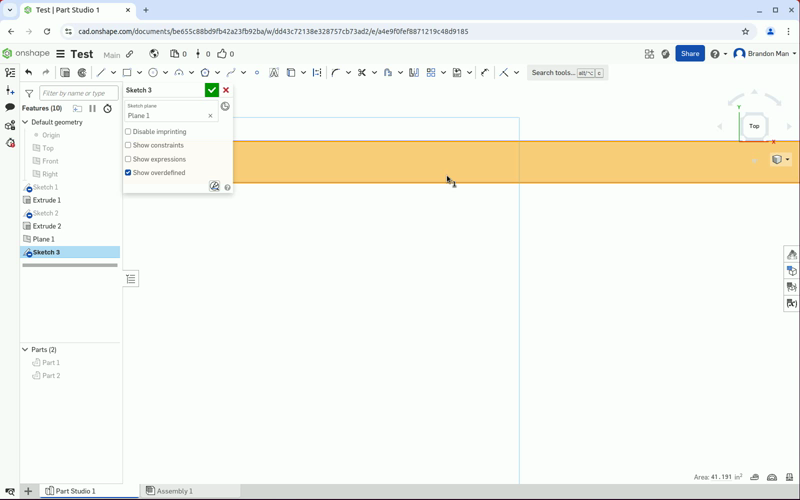
scroll(-6)
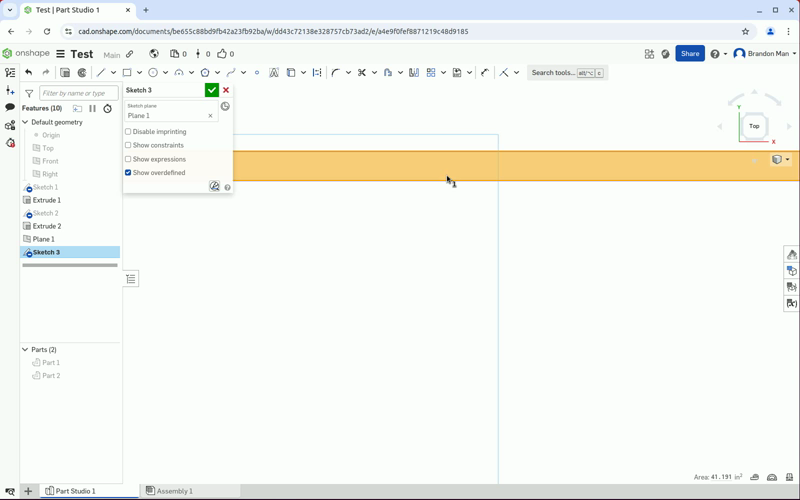
scroll(-6)
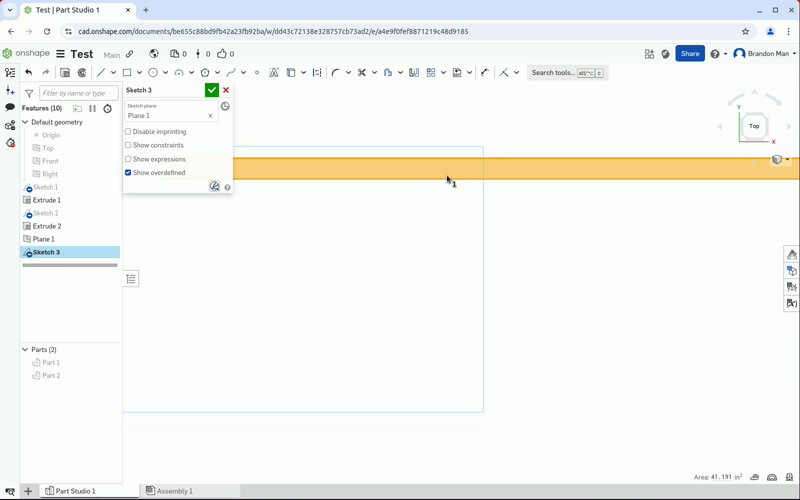
scroll(-6)
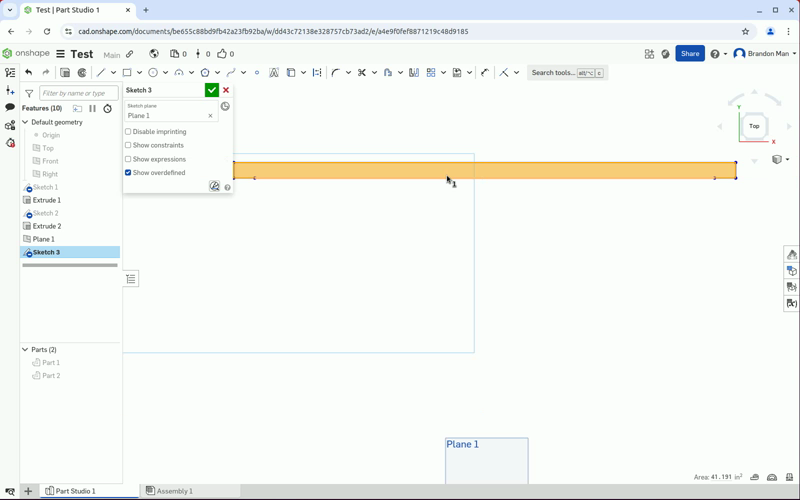
scroll(-6)
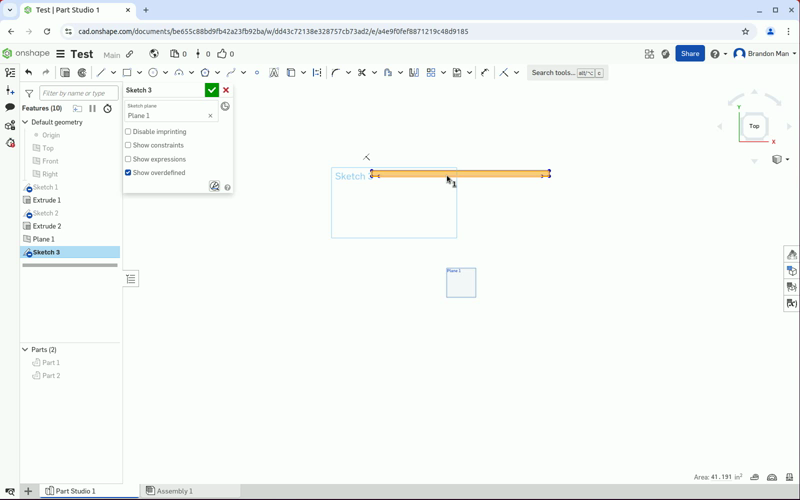
mouse_move(73, 352)
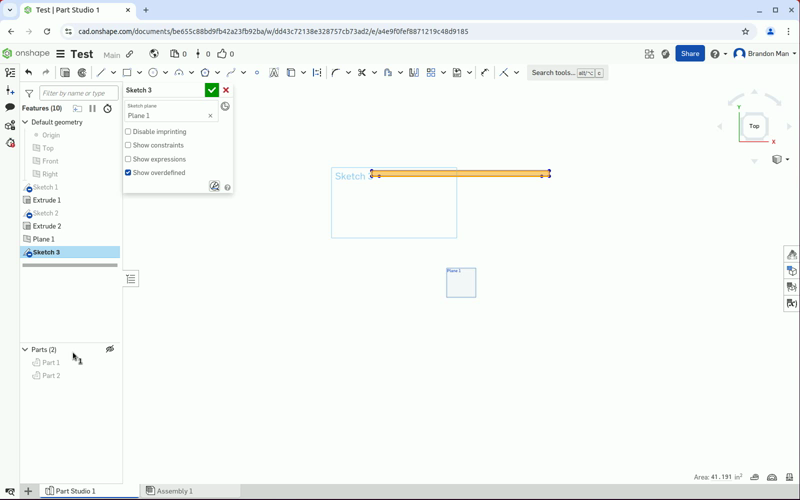
key(shift+y)
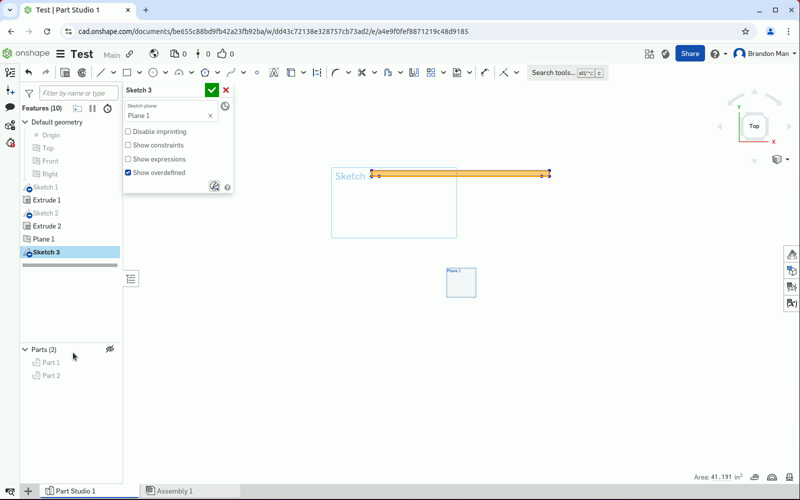
key(shift+e)
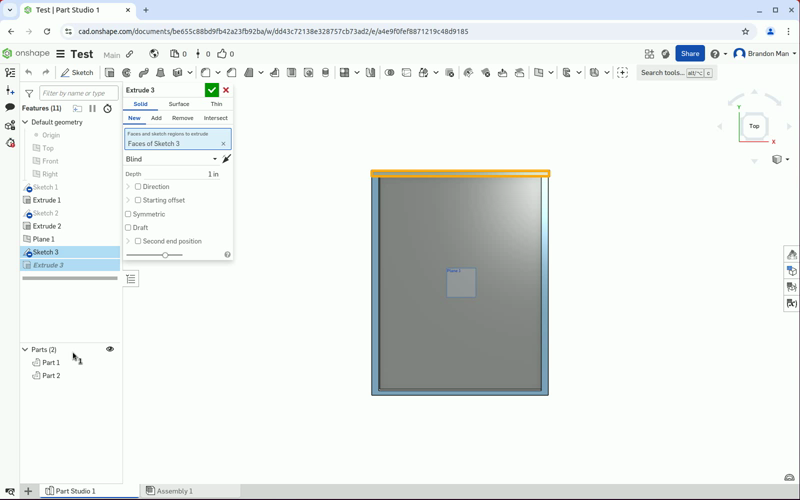
mouse_move(143, 106)
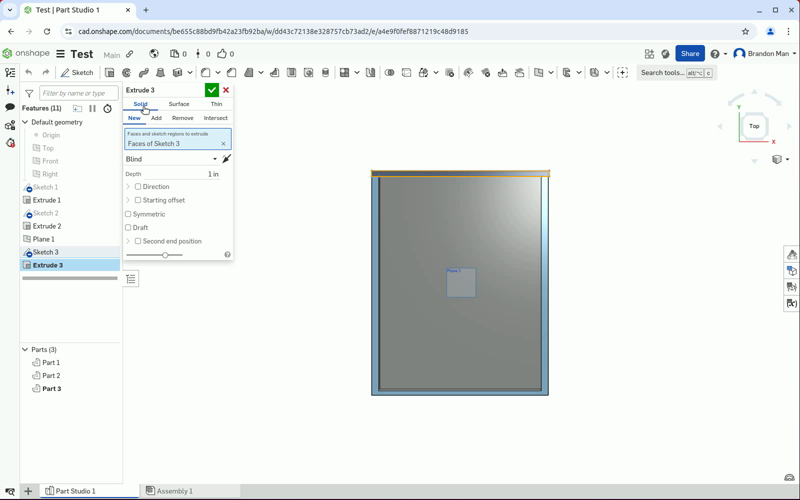
click(143, 106)
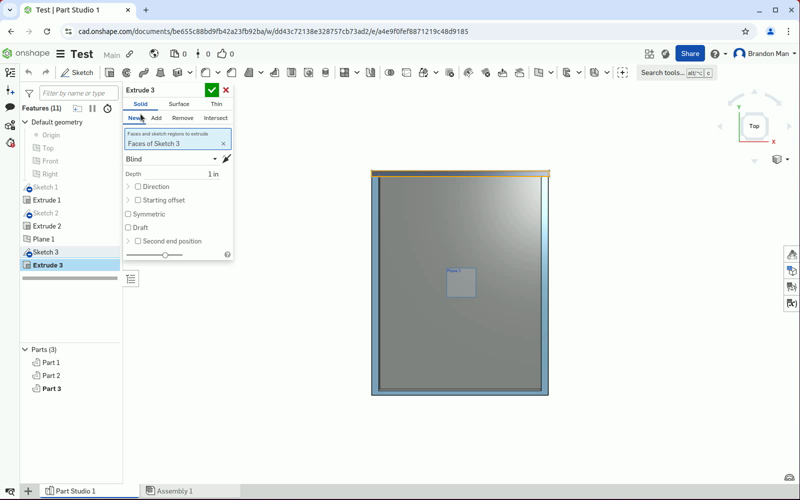
mouse_move(137, 120)
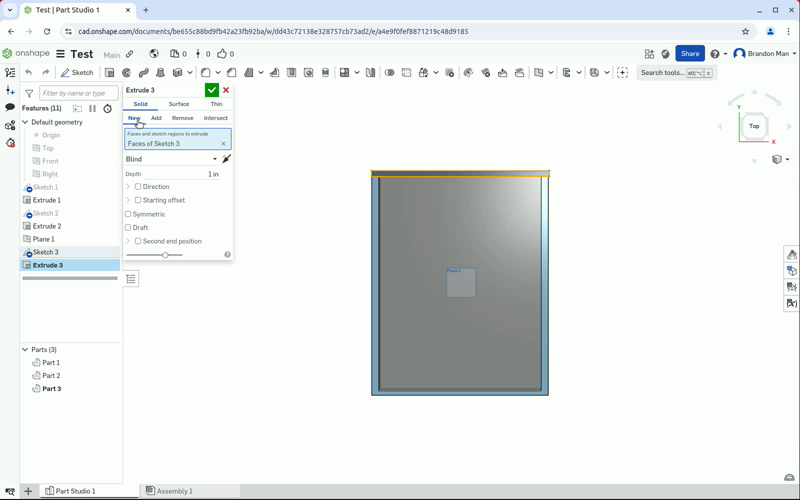
click(137, 120)
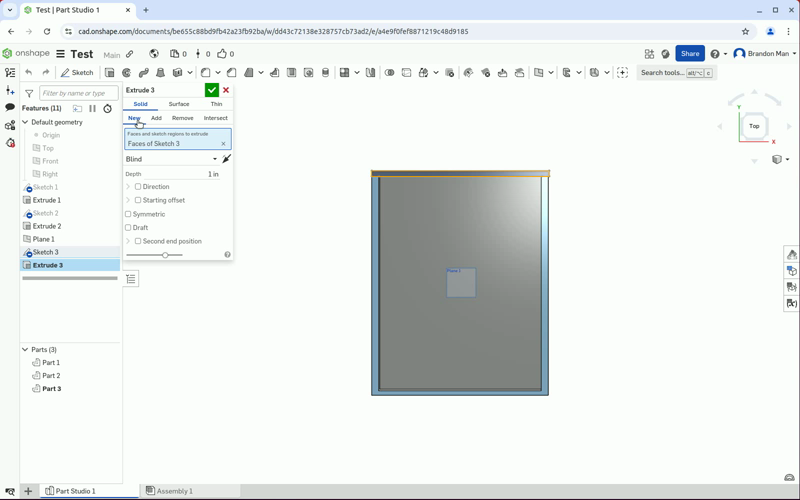
key(tab, 4)
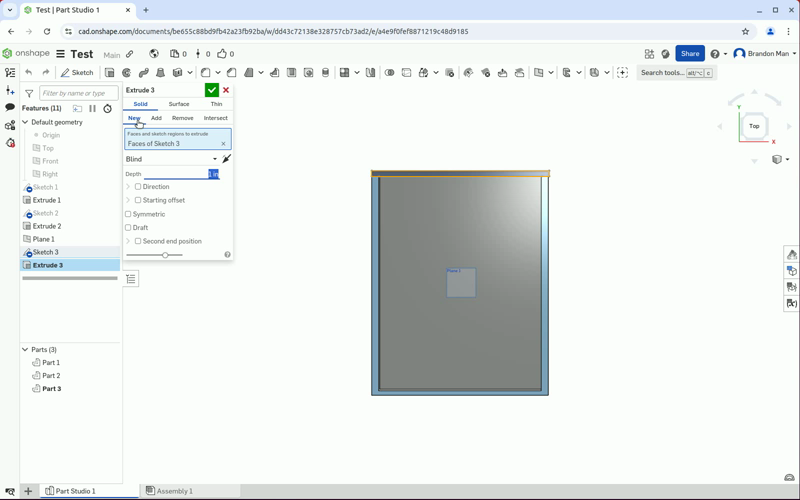
text(13.239)
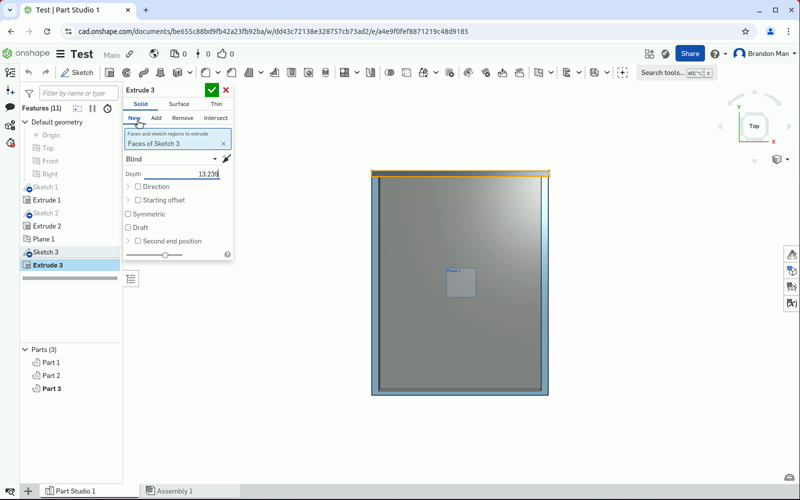
key(enter)
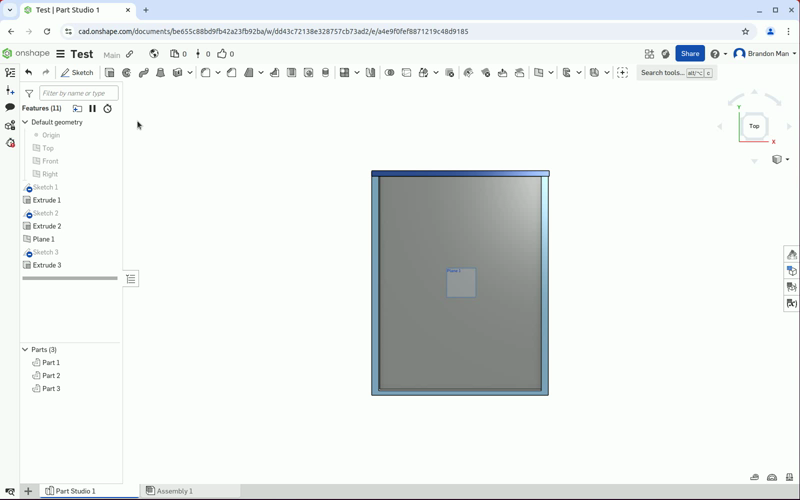
key(shift+h)
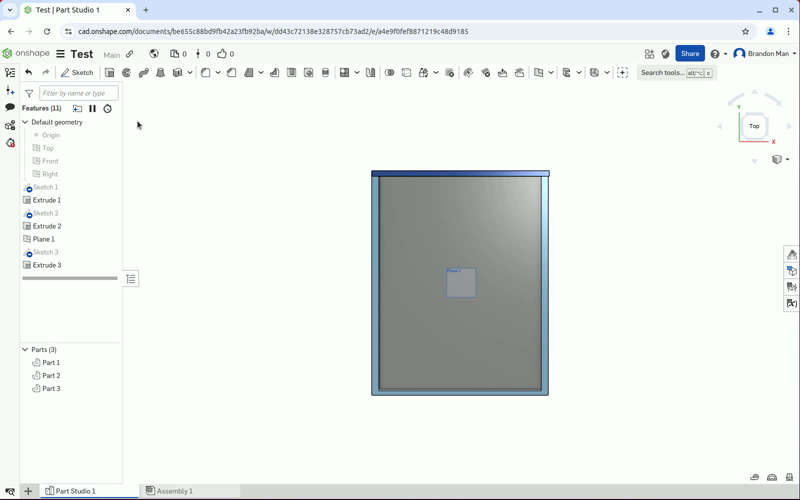
key(shift+h)
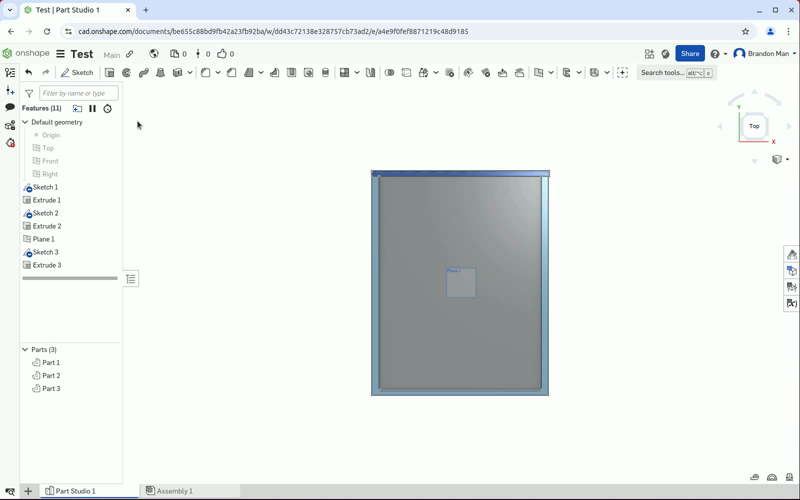
key(shift+7)
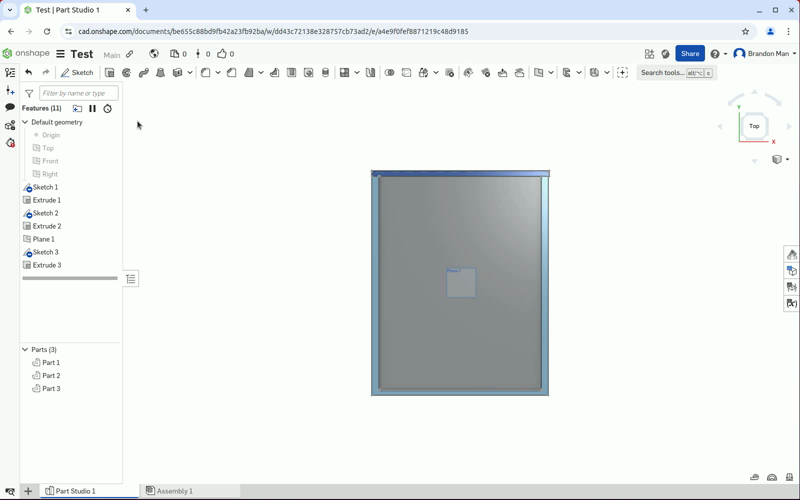
key(up, 3)
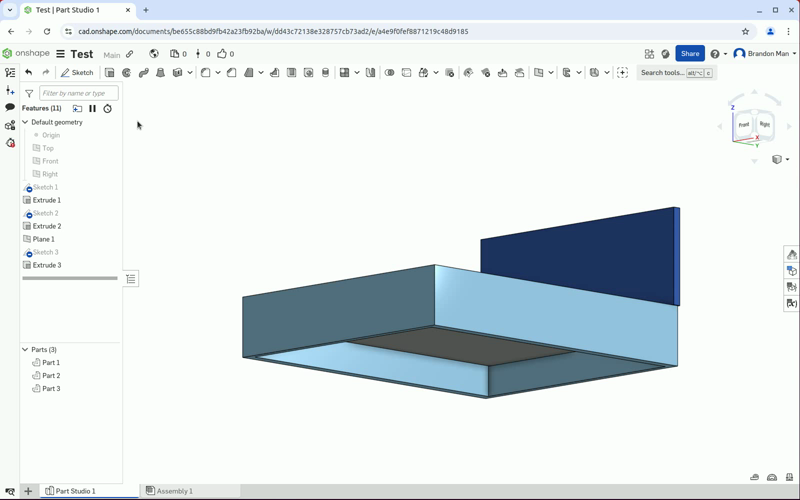
key(left, 3)
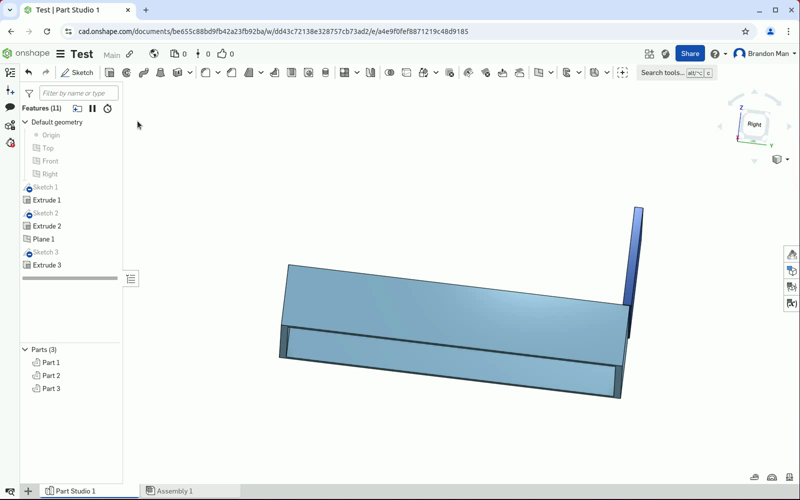
key(right, 3)
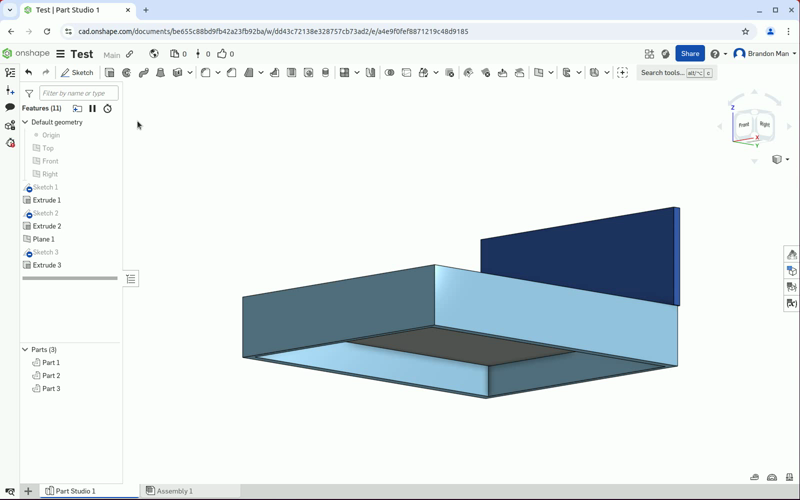
key(down, 3)
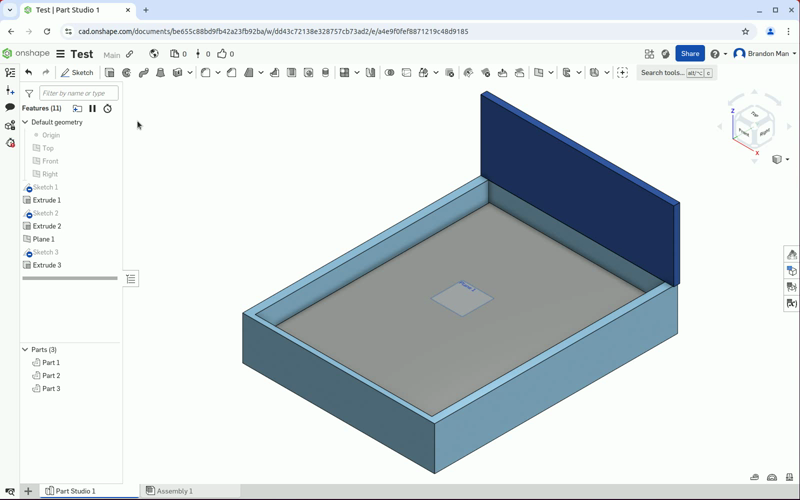
mouse_move(73, 189)
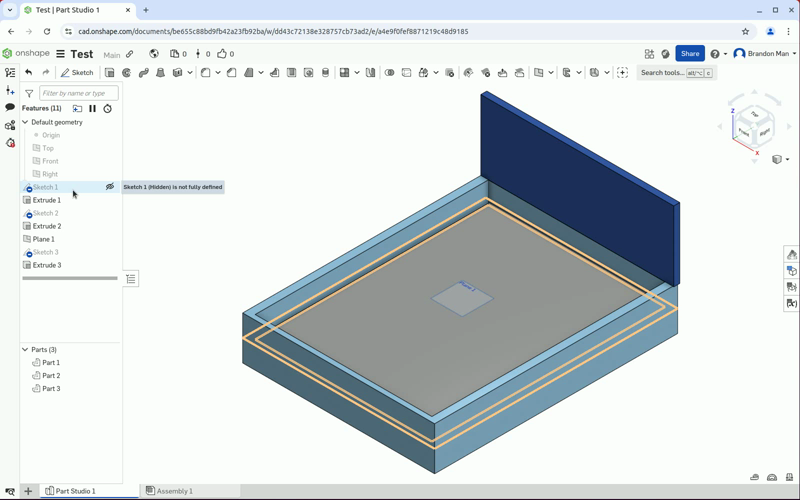
click(73, 189)